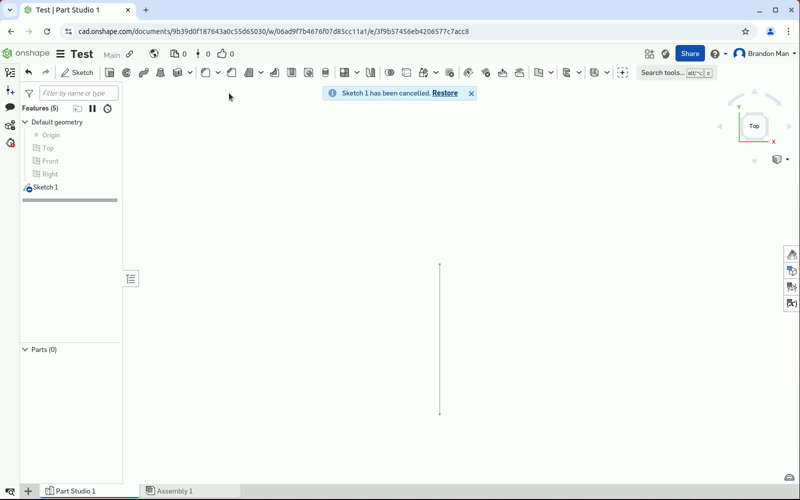
key(shift+h)
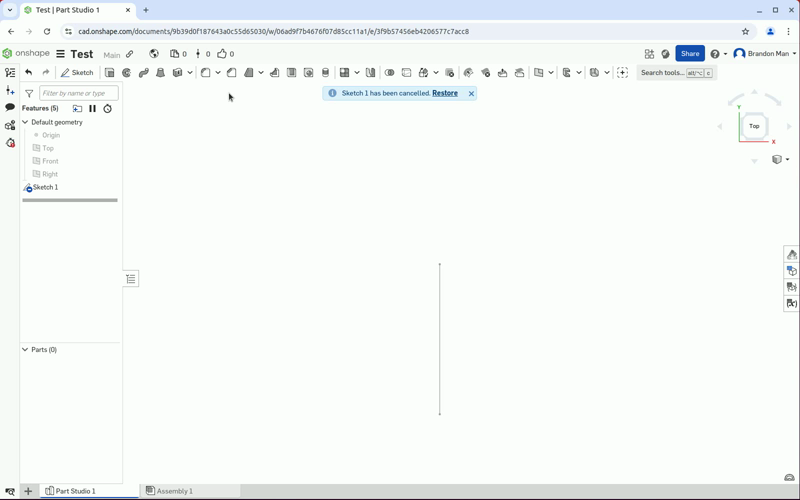
key(shift+s)
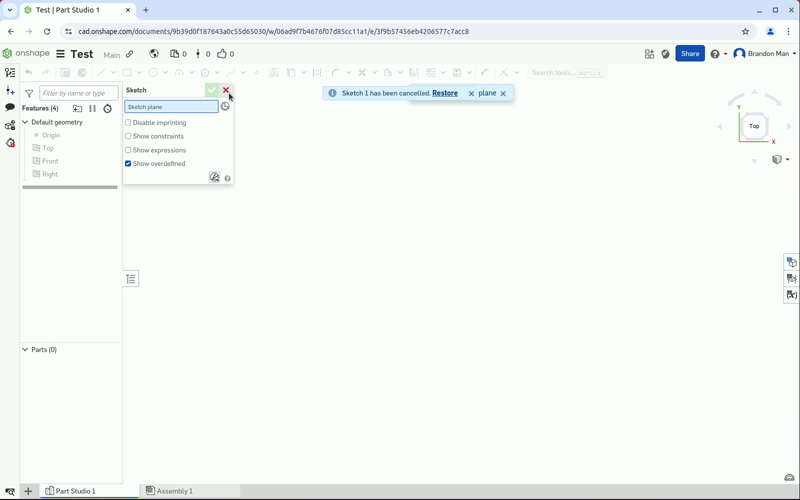
mouse_move(73, 150)
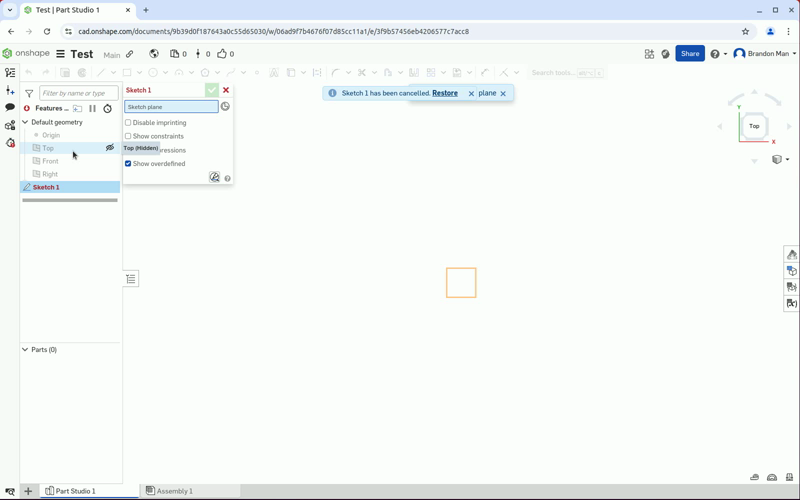
click(73, 150)
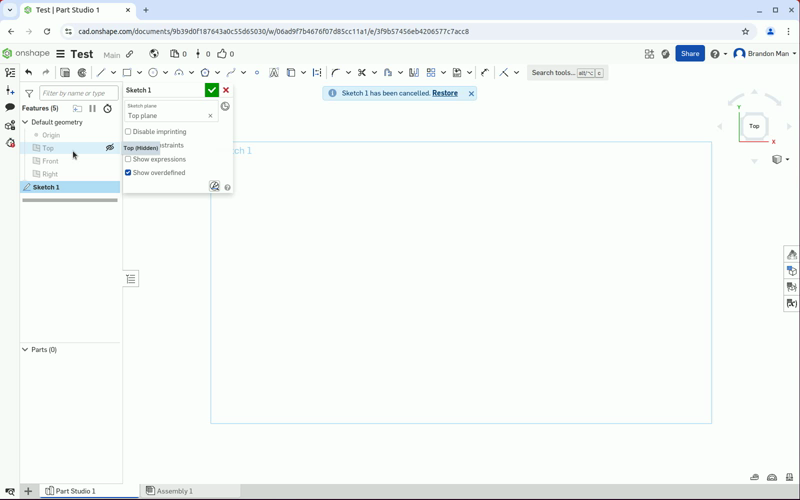
mouse_move(73, 352)
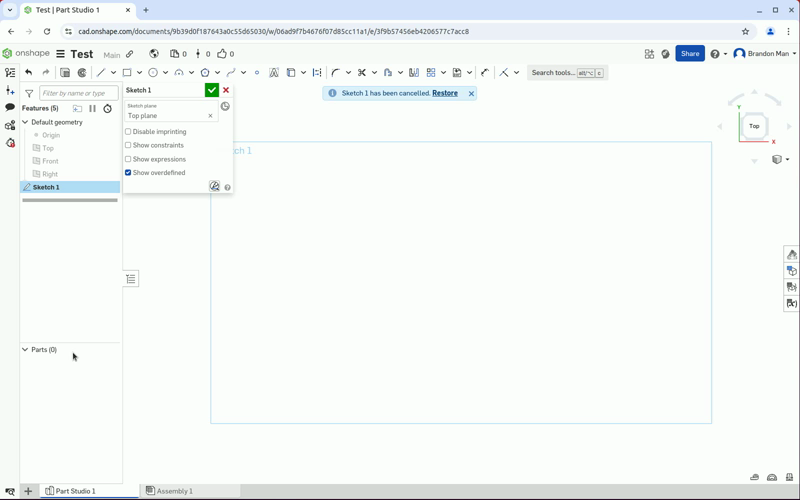
key(y)
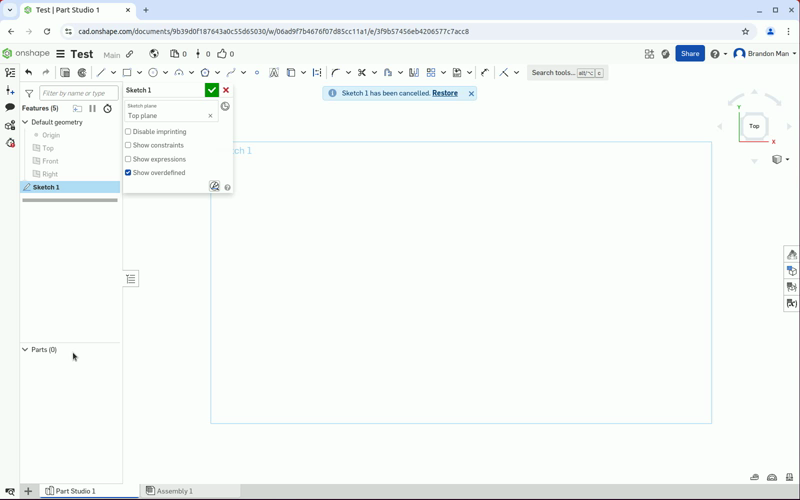
key(l)
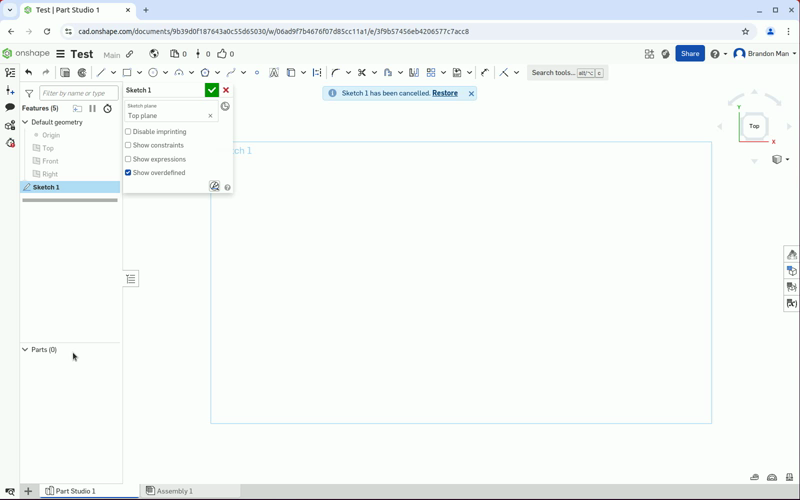
key_down(shift)
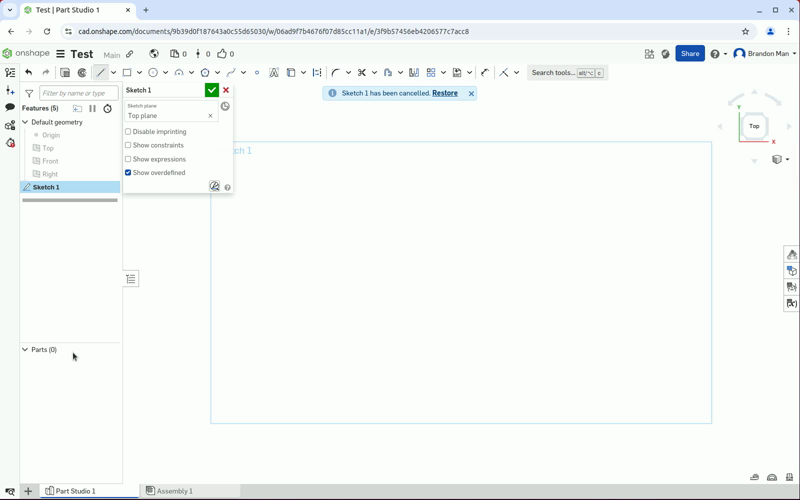
mouse_move(403, 198)
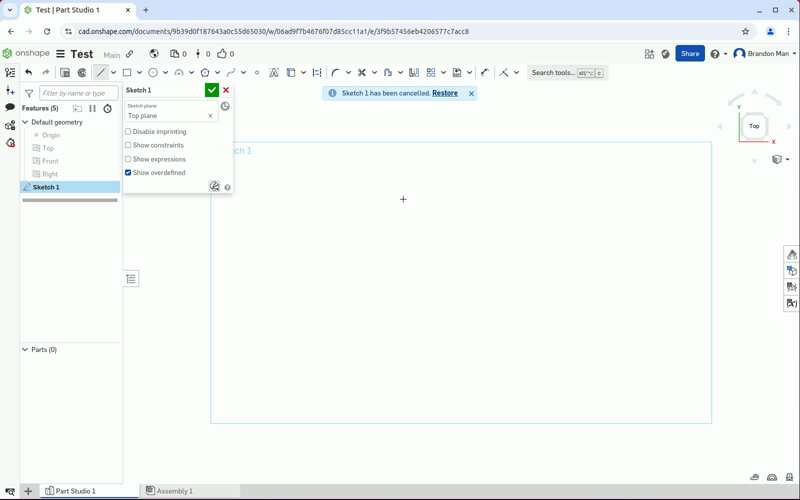
click(403, 198)
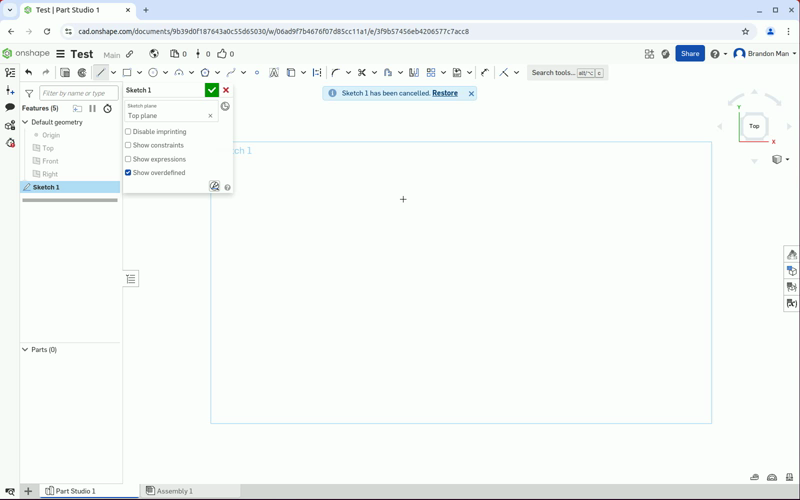
key_up(shift)
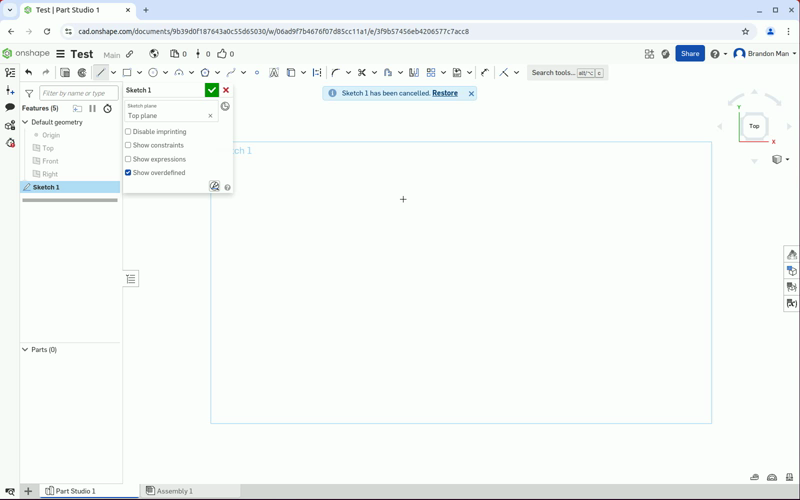
key_down(shift)
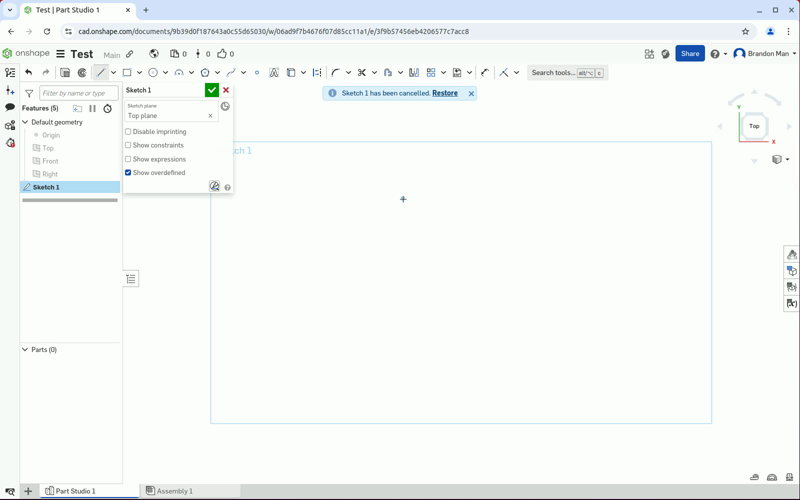
mouse_move(516, 198)
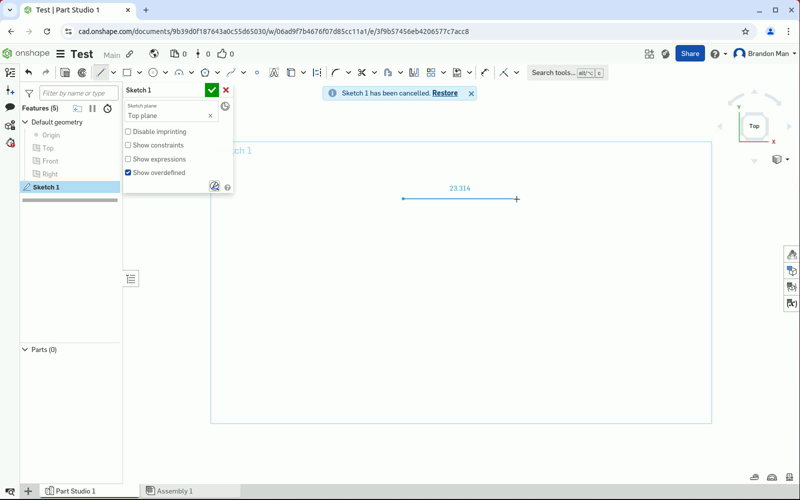
click(516, 198)
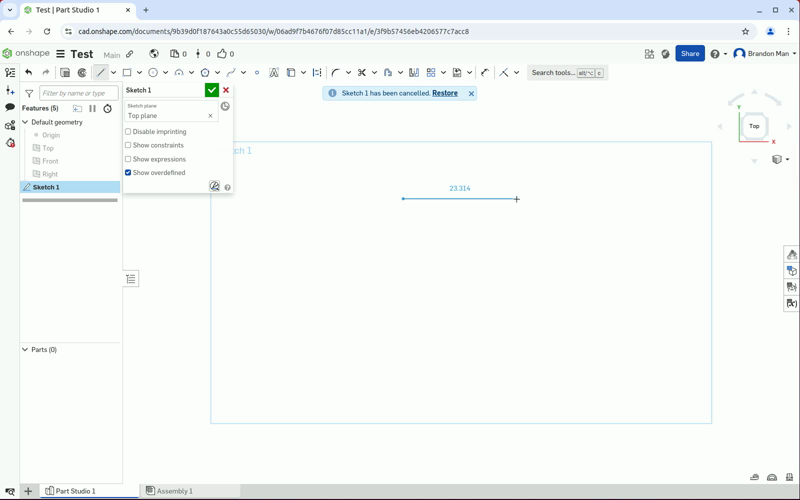
key_up(shift)
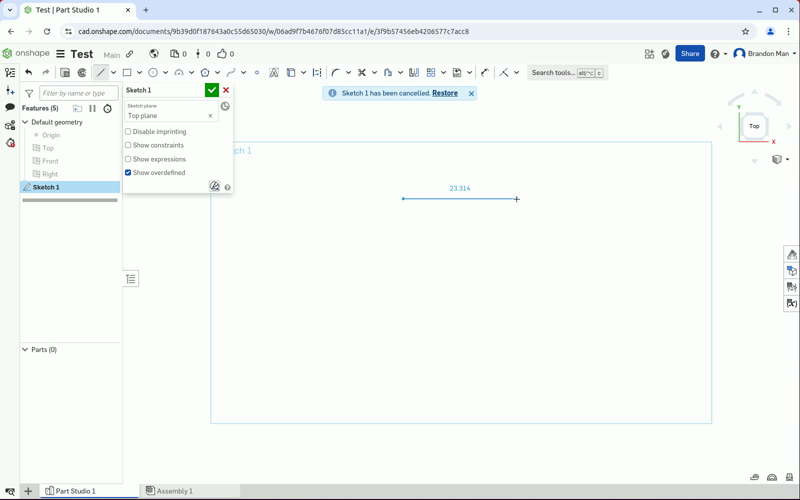
key_down(shift)
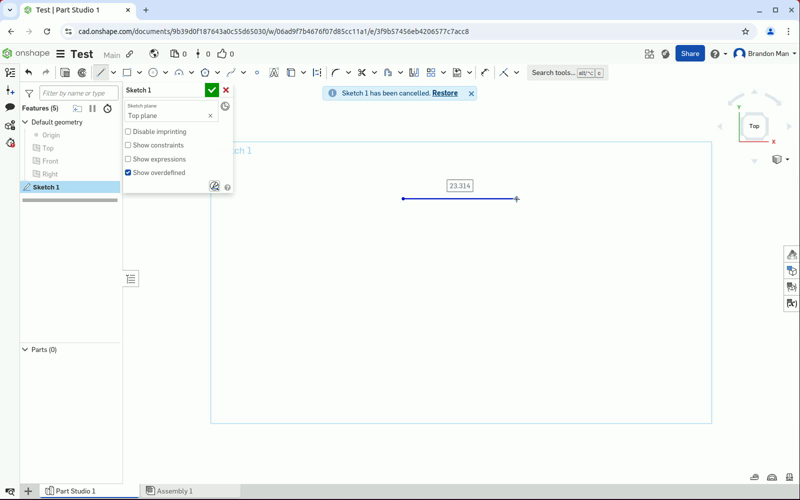
mouse_move(546, 198)
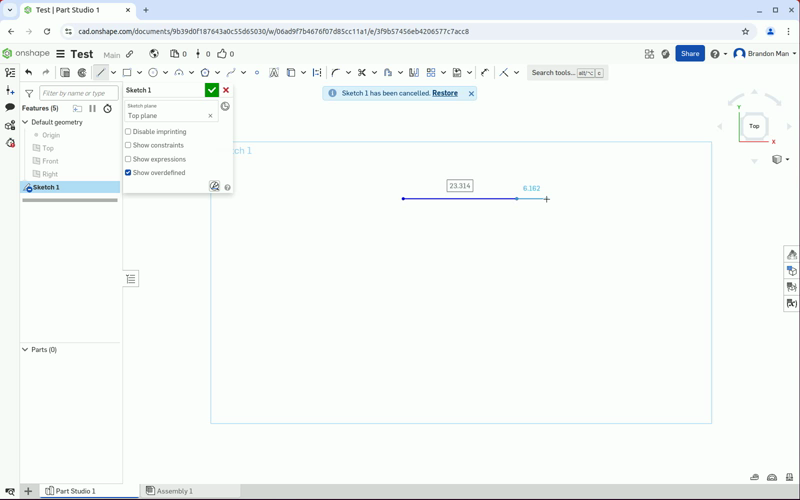
mouse_move(516, 193)
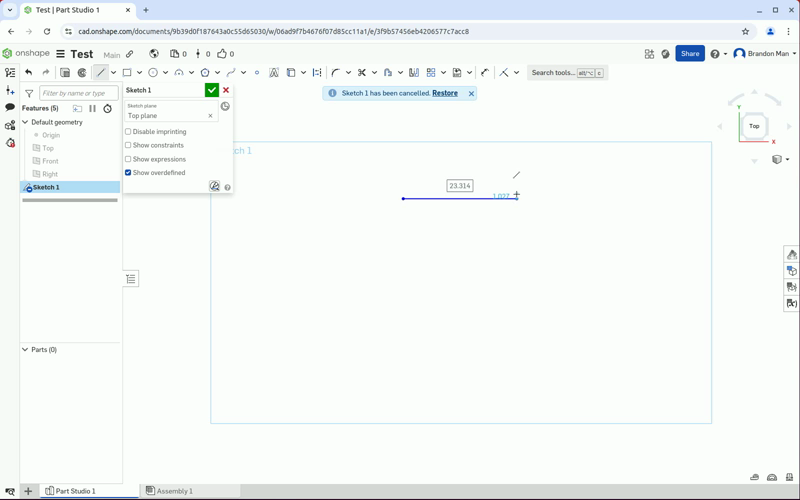
scroll(6)
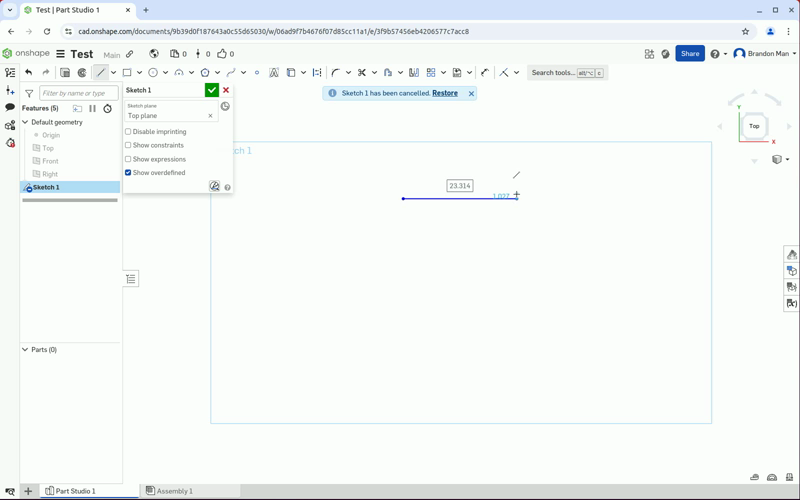
scroll(6)
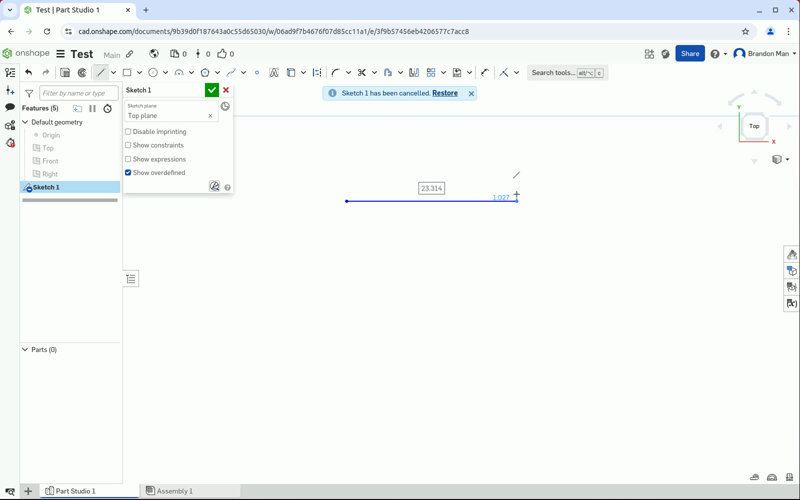
scroll(6)
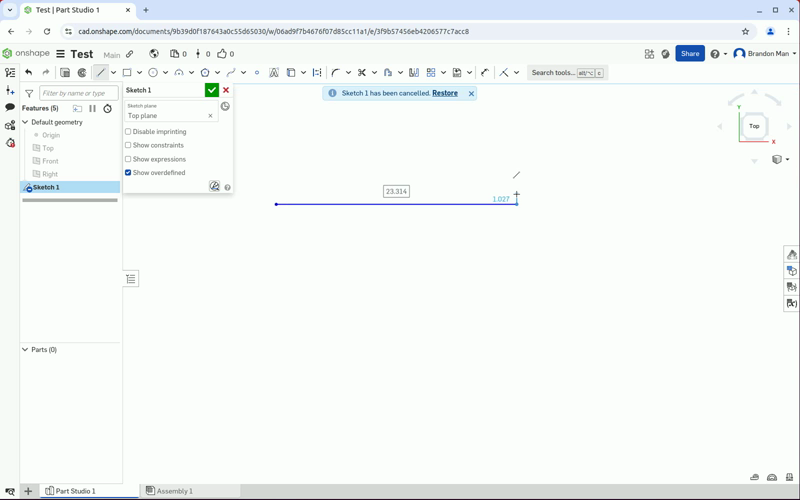
scroll(6)
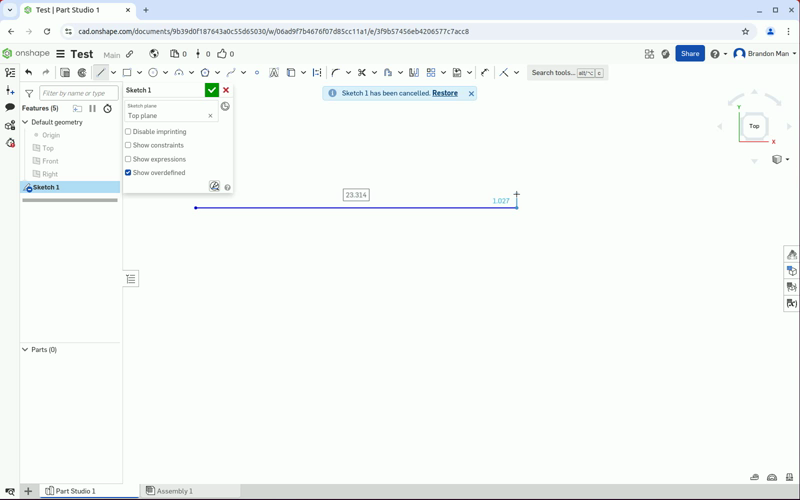
scroll(6)
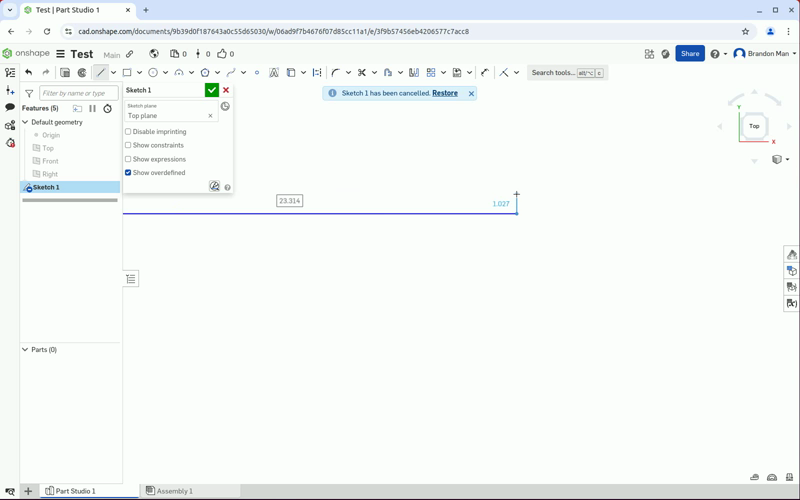
scroll(6)
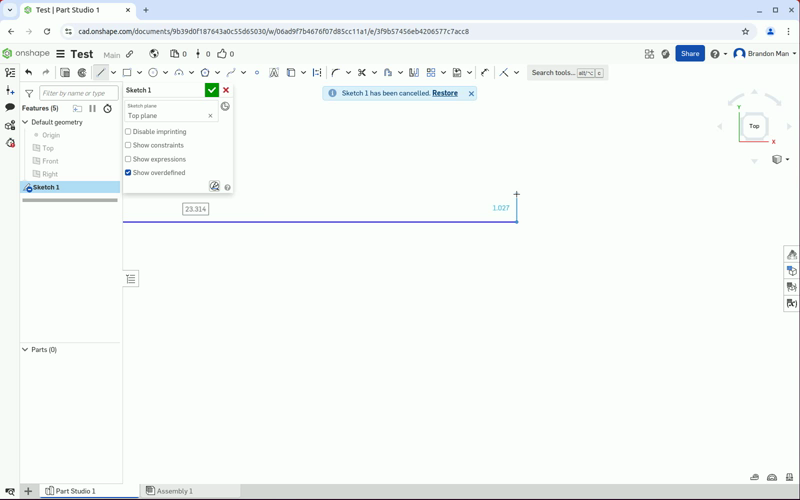
scroll(6)
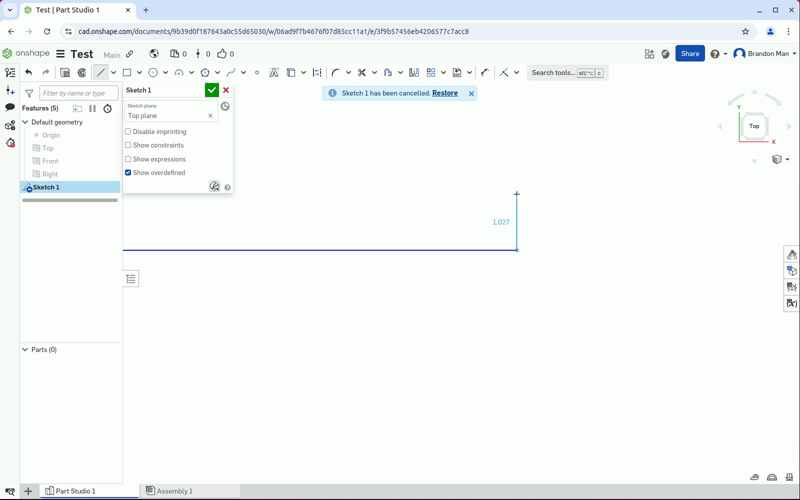
click(516, 193)
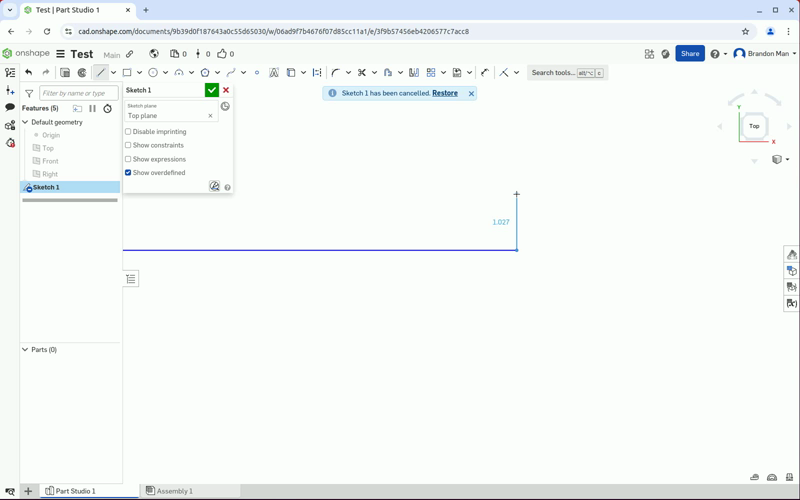
scroll(-6)
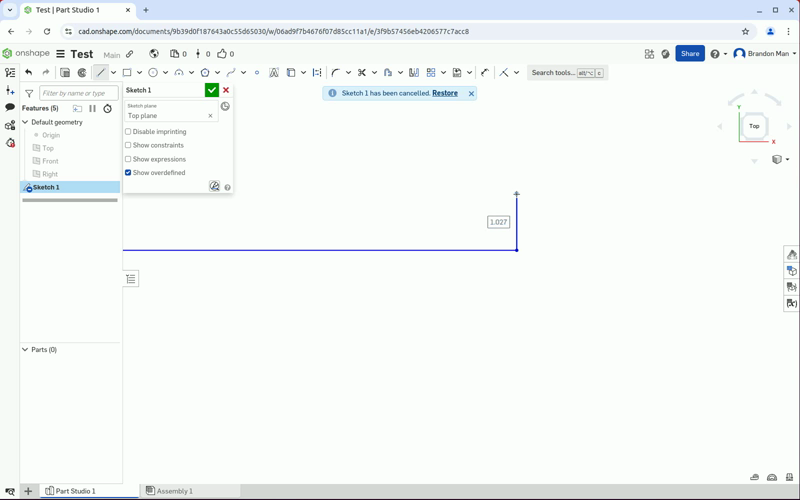
scroll(-6)
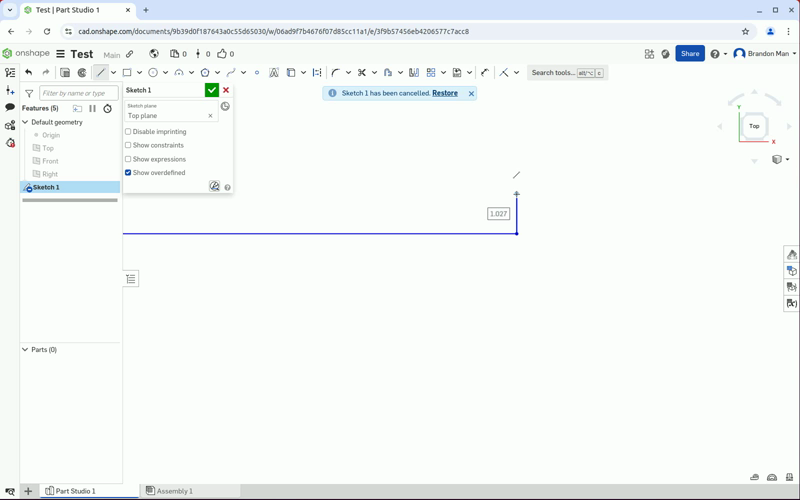
scroll(-6)
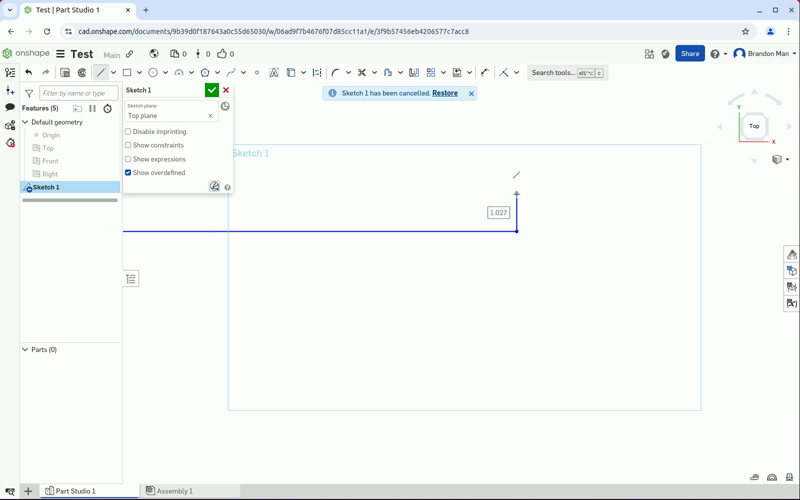
scroll(-6)
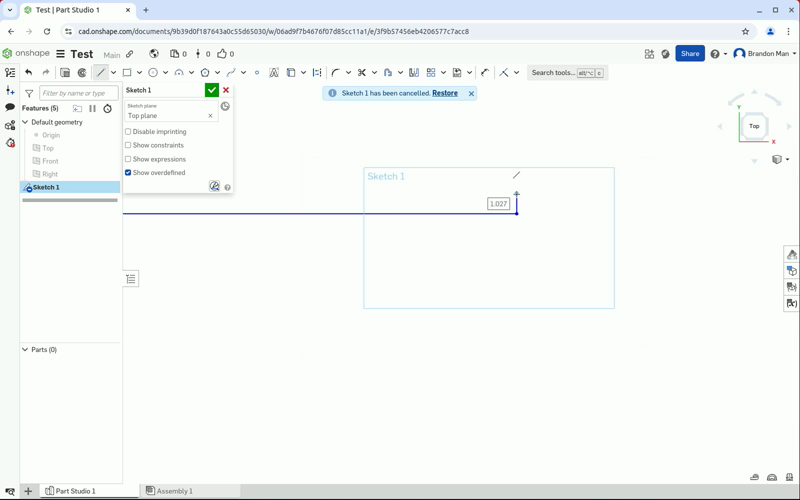
scroll(-6)
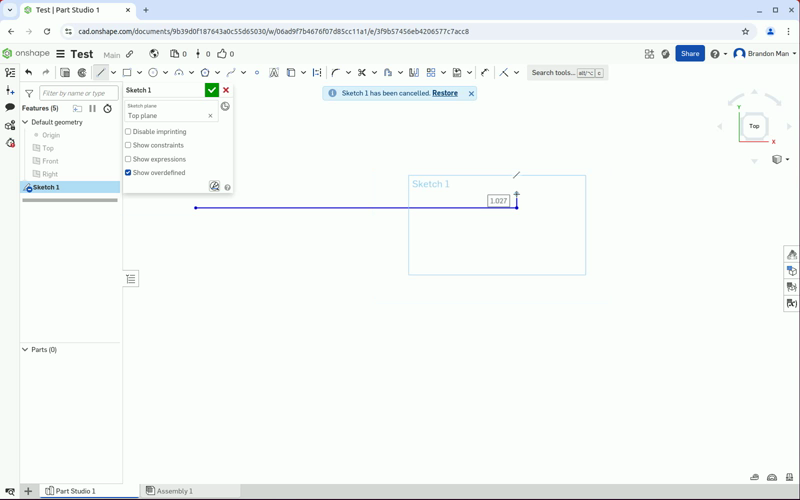
scroll(-6)
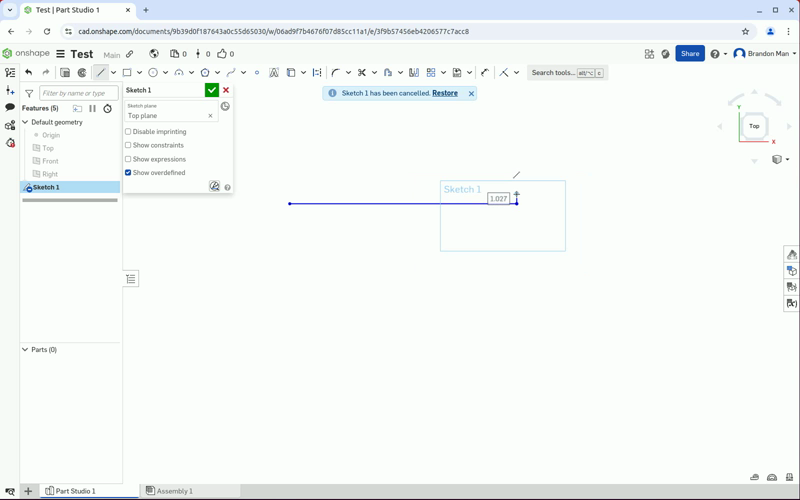
scroll(-6)
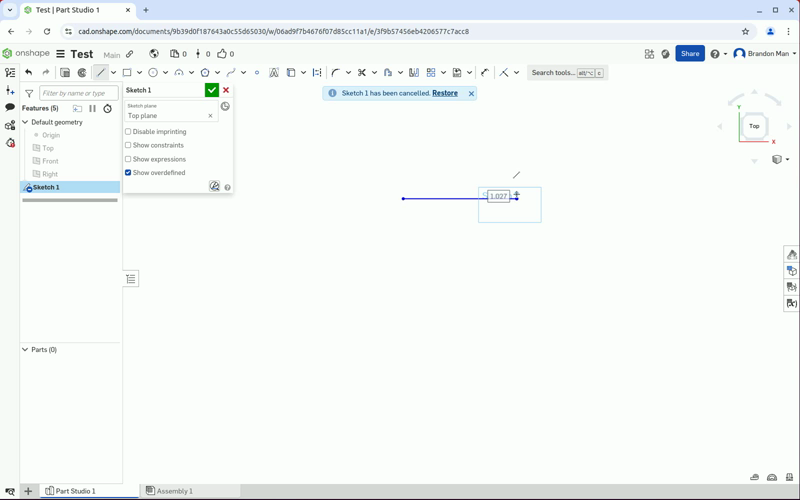
key_up(shift)
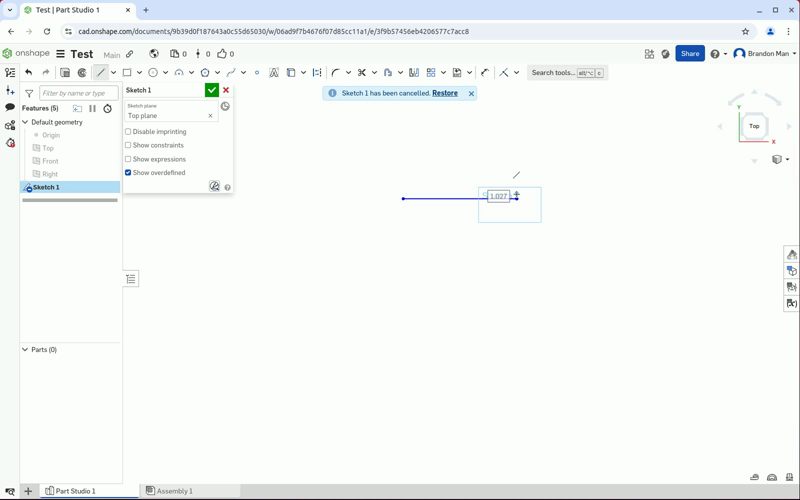
key_down(shift)
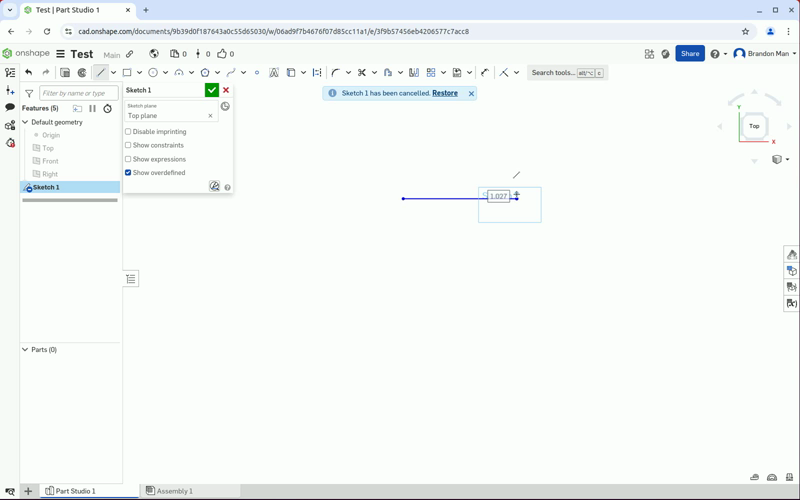
mouse_move(403, 193)
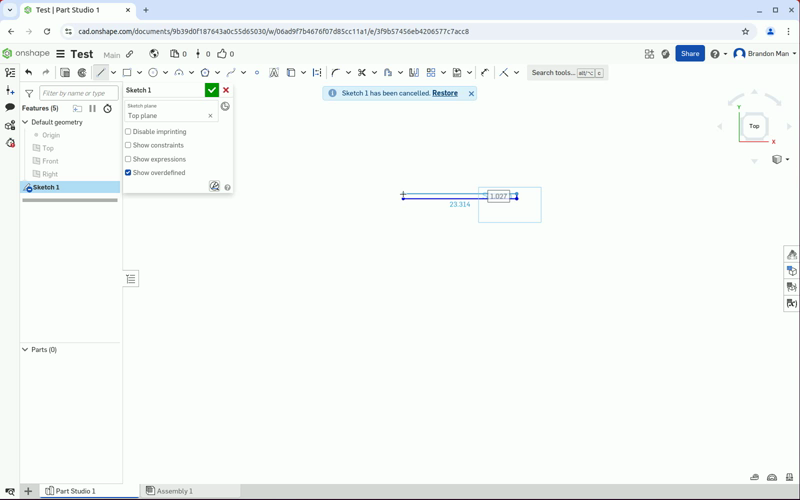
click(403, 193)
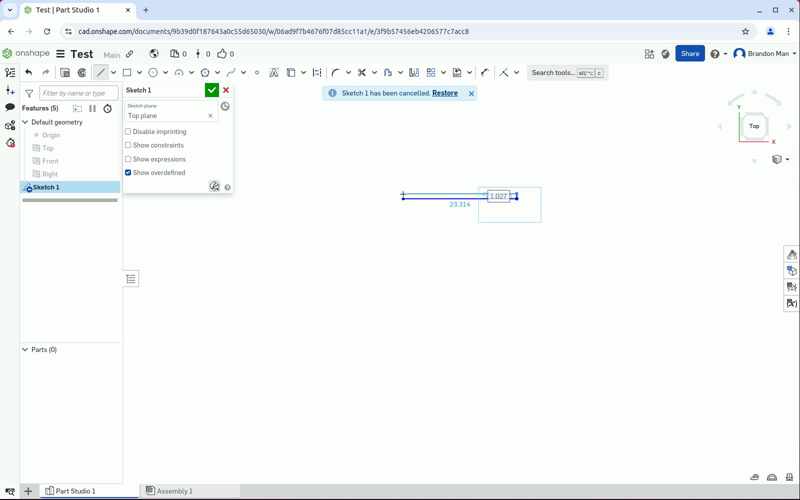
key_up(shift)
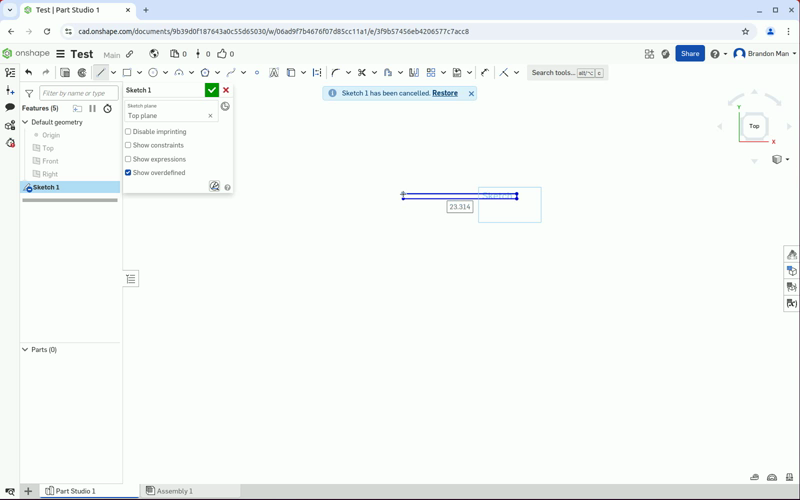
mouse_move(433, 193)
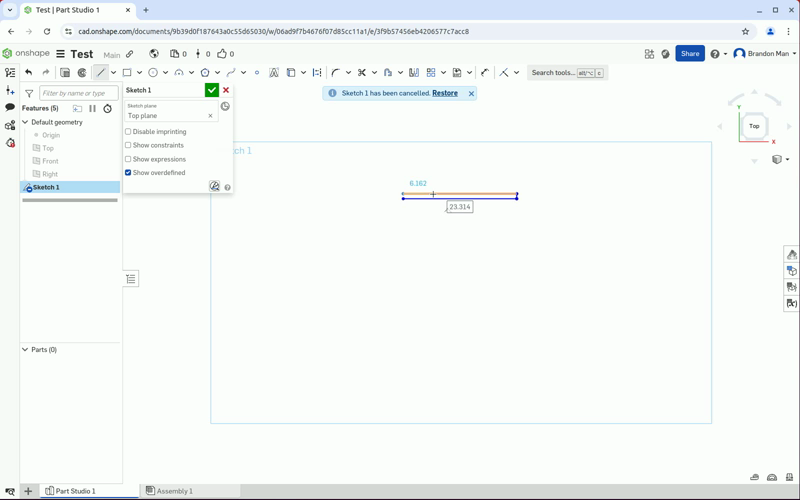
key_down(shift)
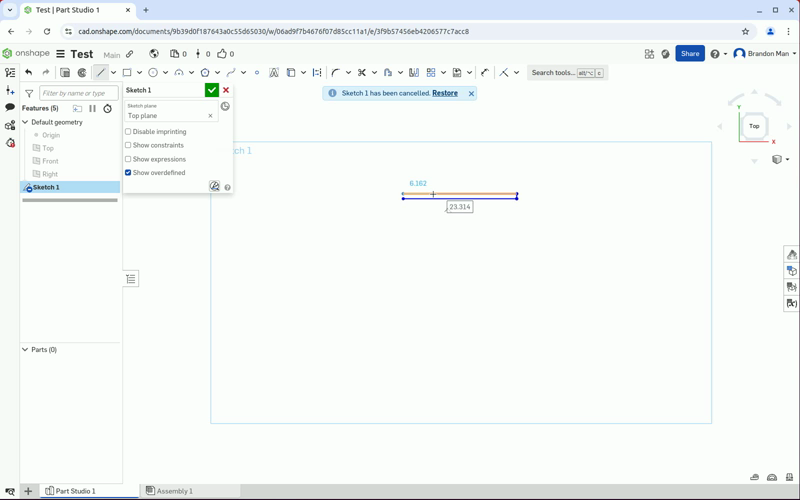
mouse_move(403, 198)
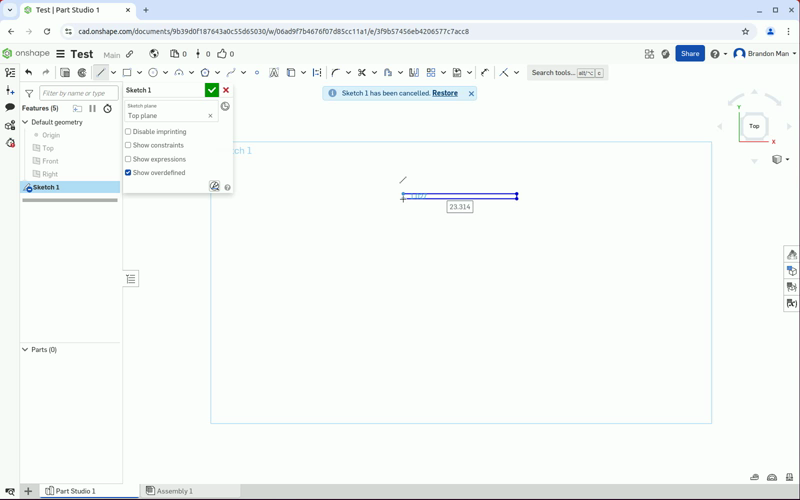
scroll(6)
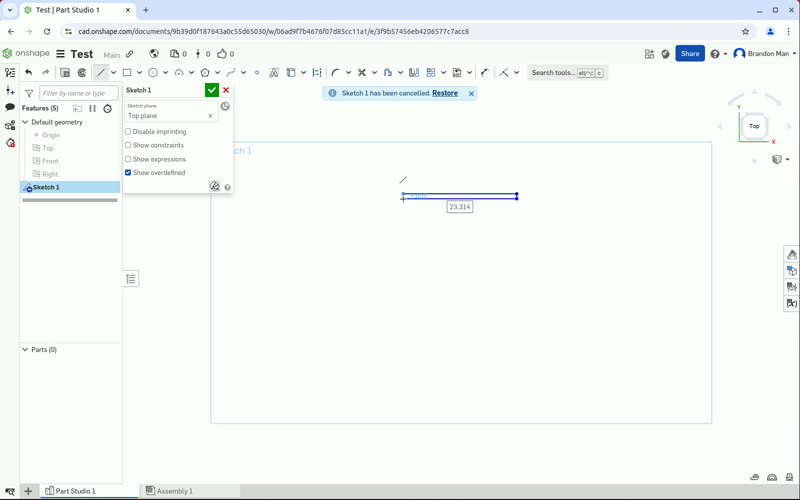
scroll(6)
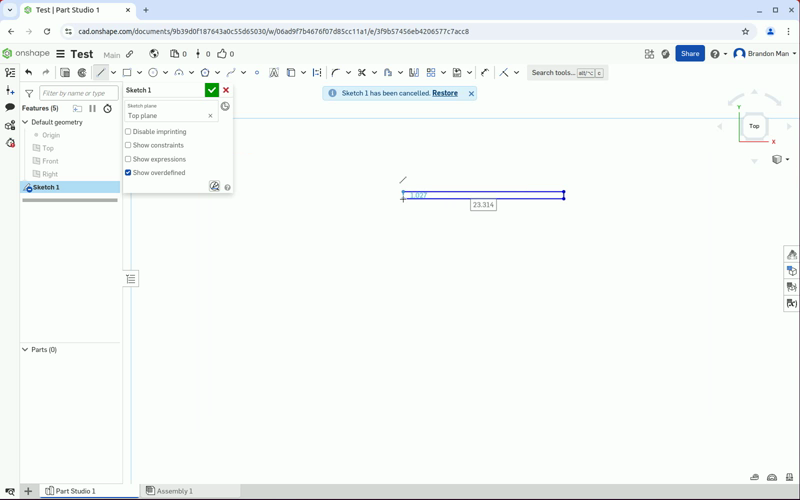
scroll(6)
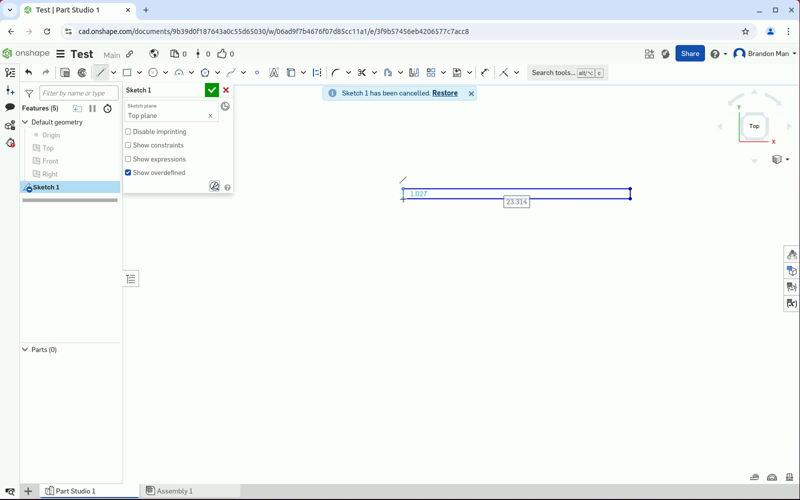
scroll(6)
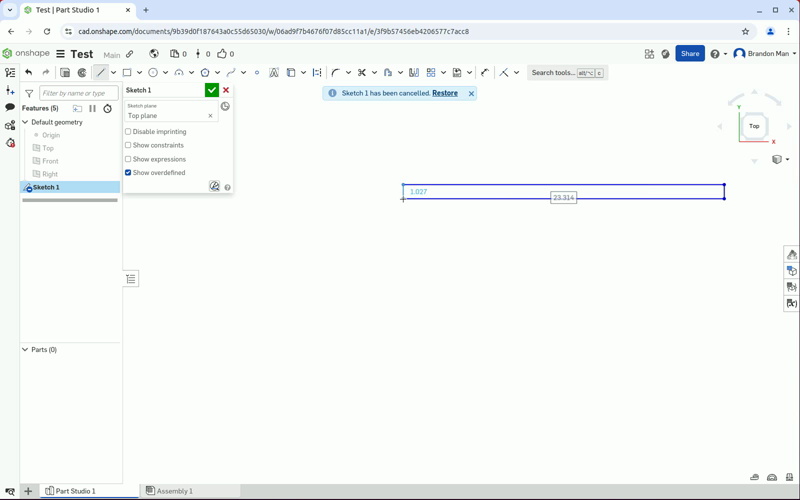
scroll(6)
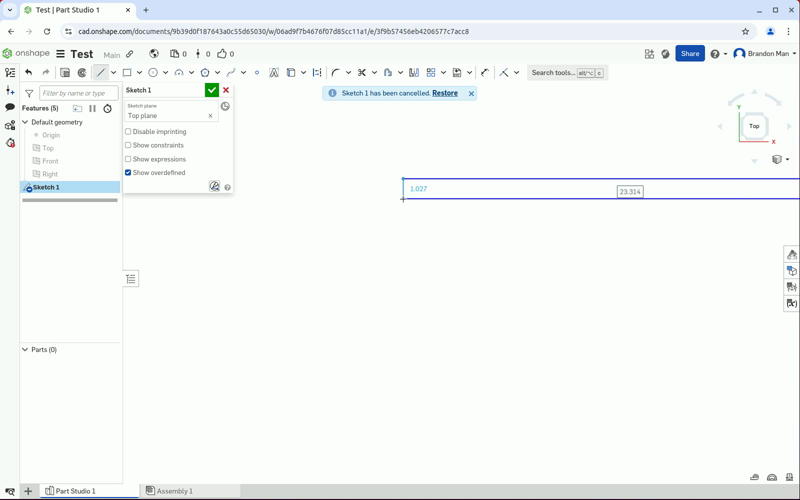
scroll(6)
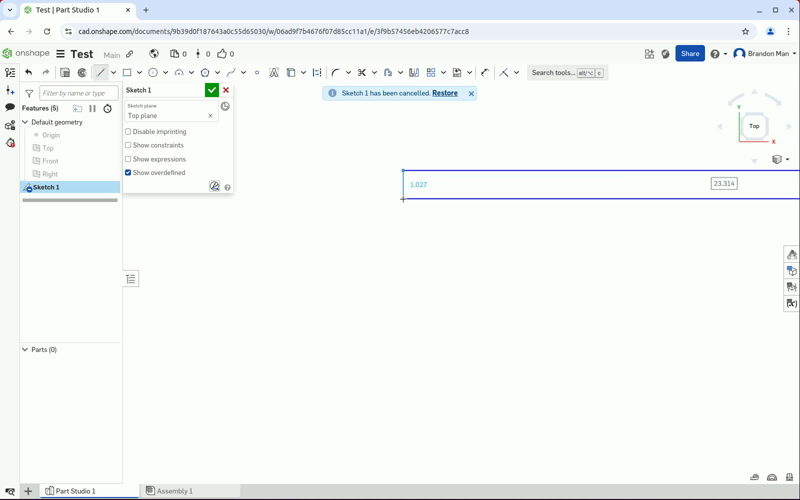
scroll(6)
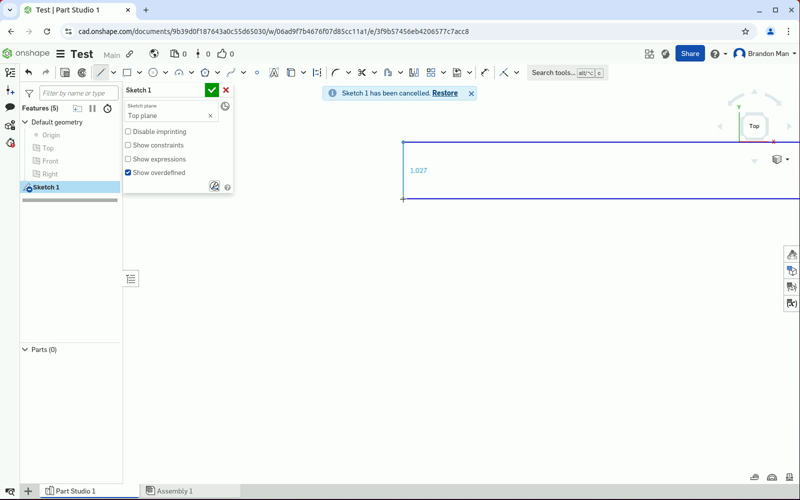
key_up(shift)
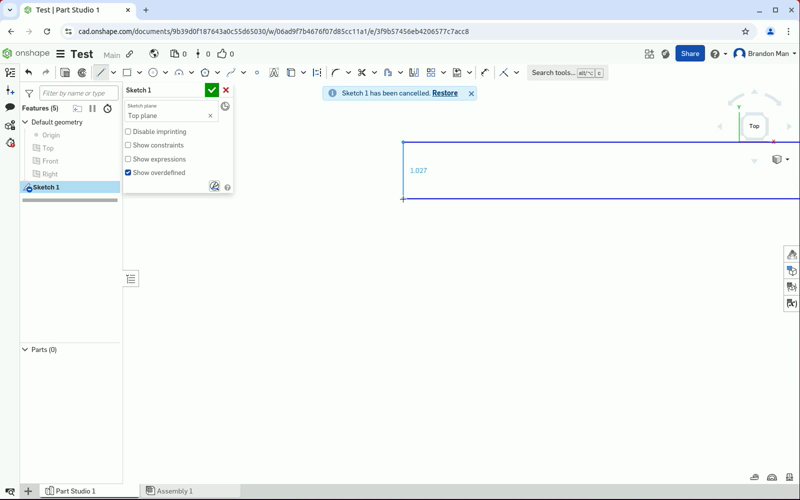
click(403, 198)
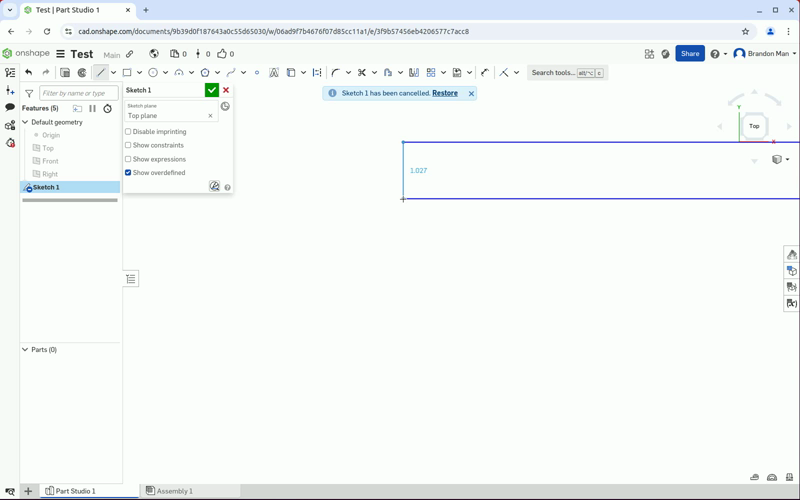
scroll(-6)
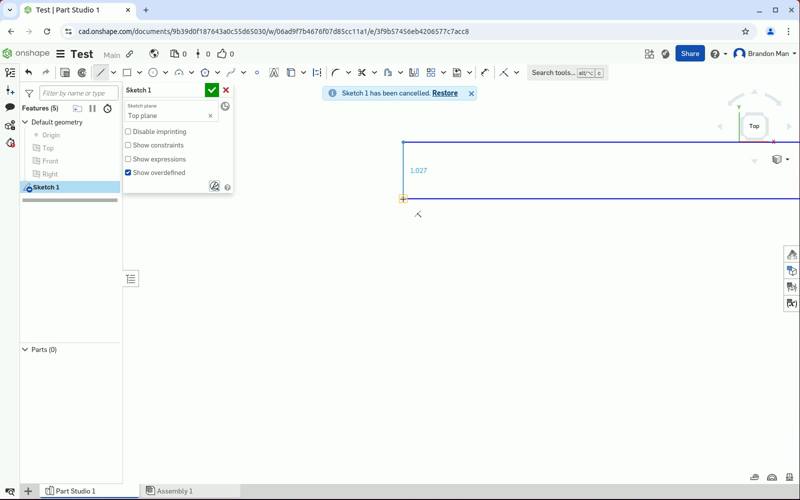
scroll(-6)
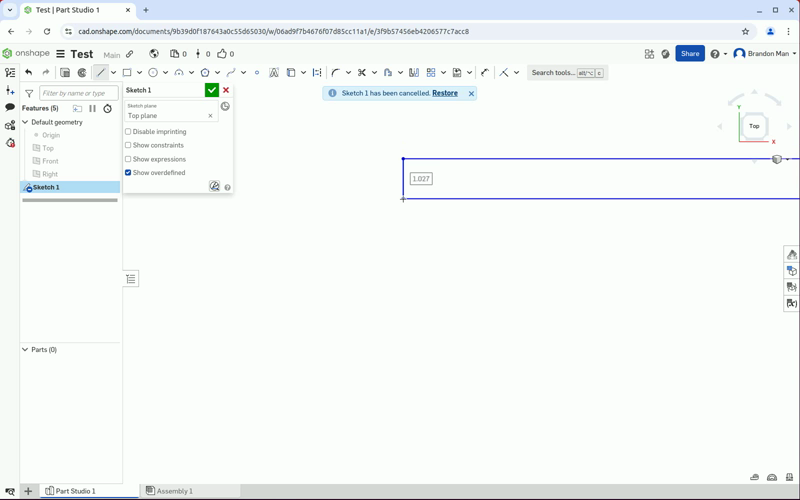
scroll(-6)
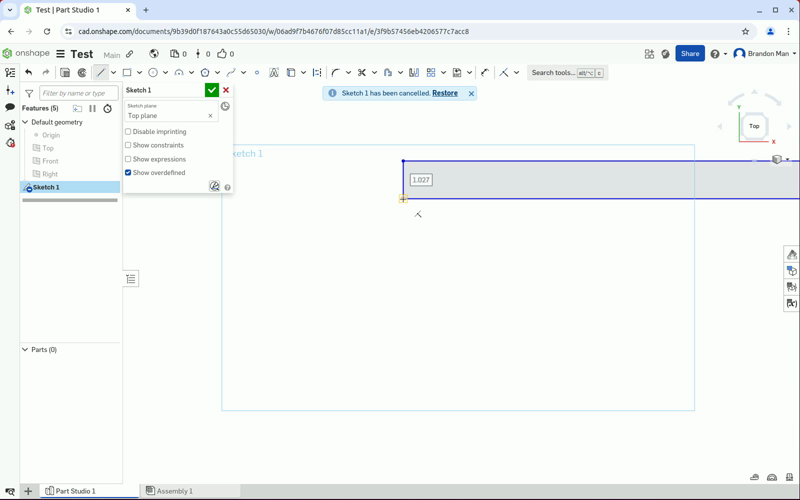
scroll(-6)
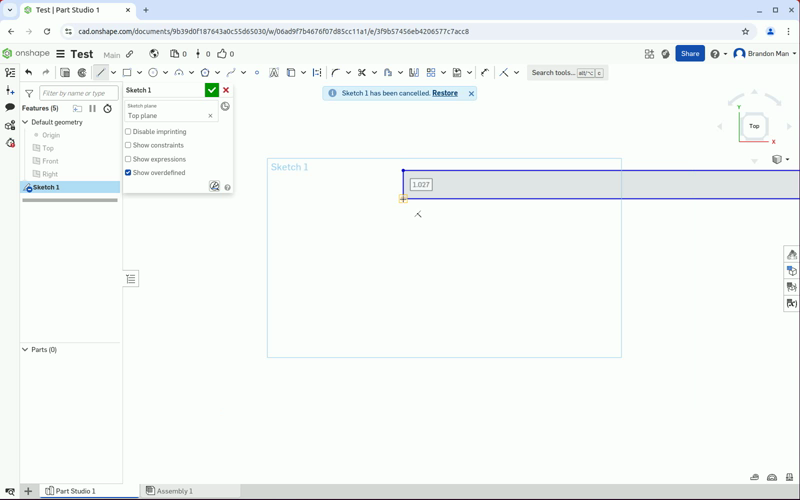
scroll(-6)
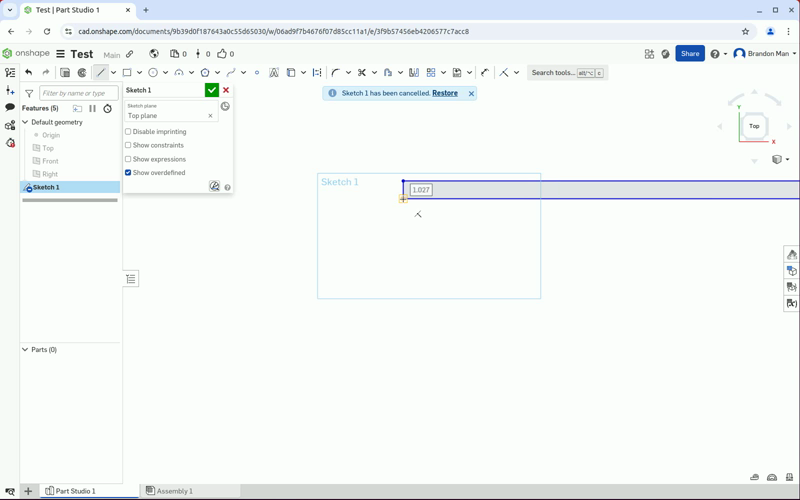
scroll(-6)
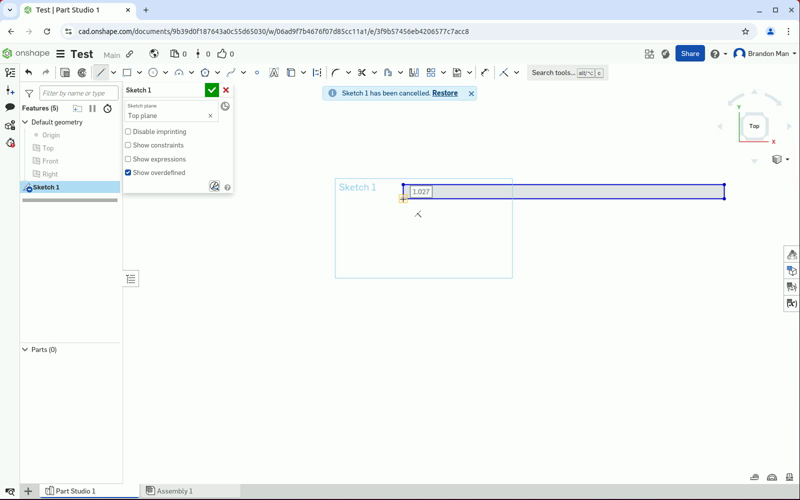
scroll(-6)
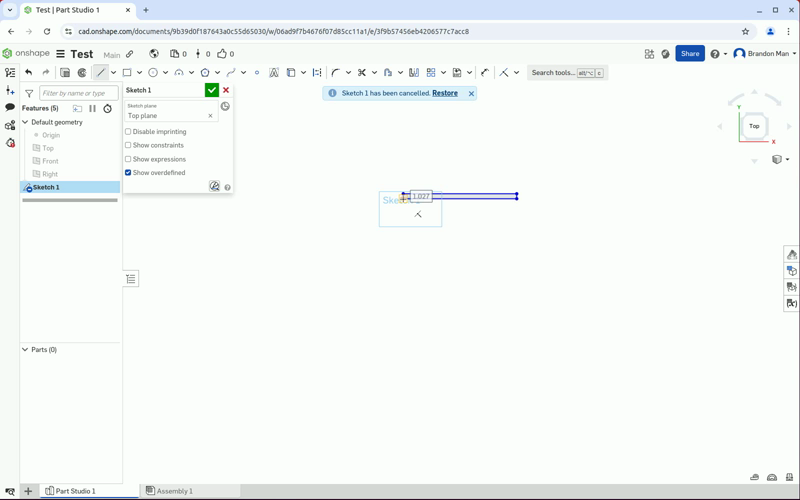
key(esc)
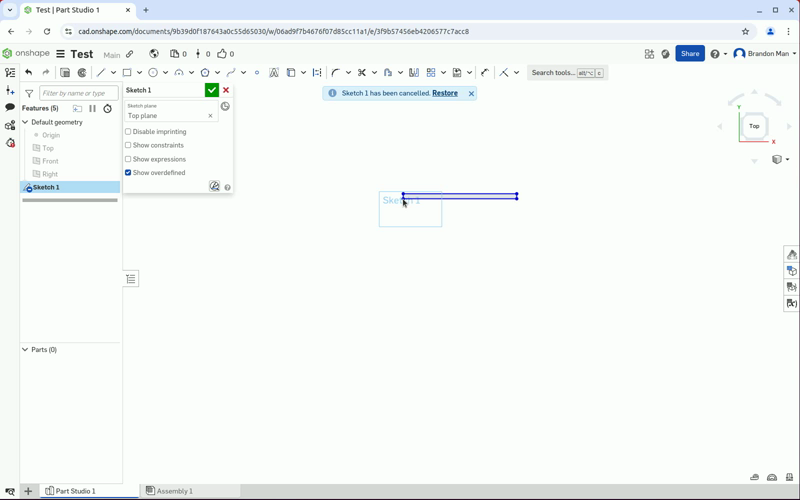
mouse_move(445, 195)
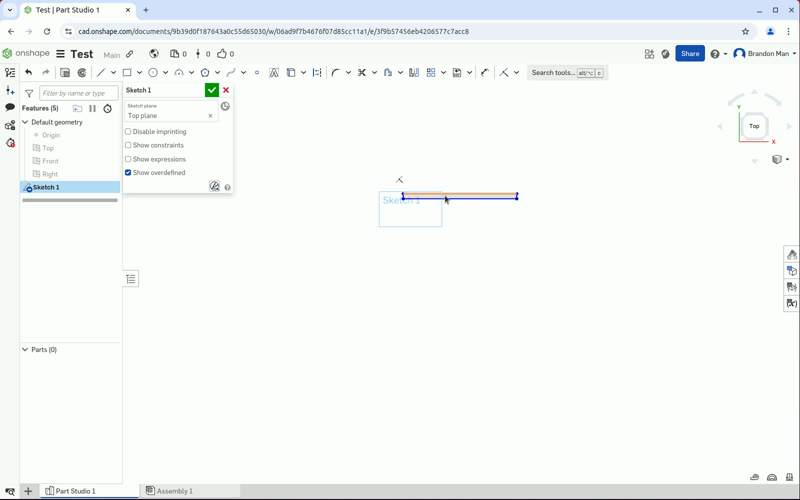
scroll(6)
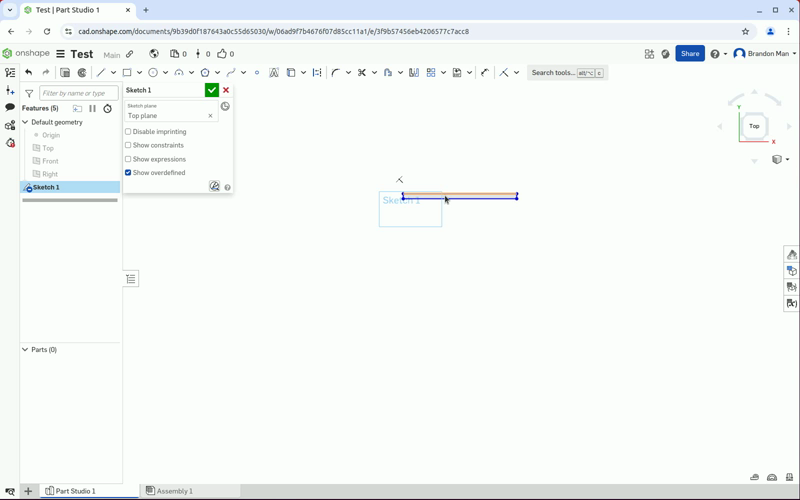
scroll(6)
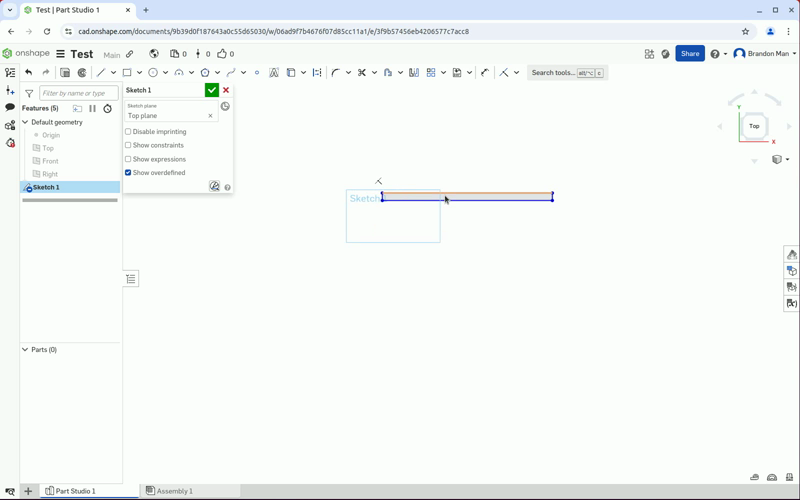
scroll(6)
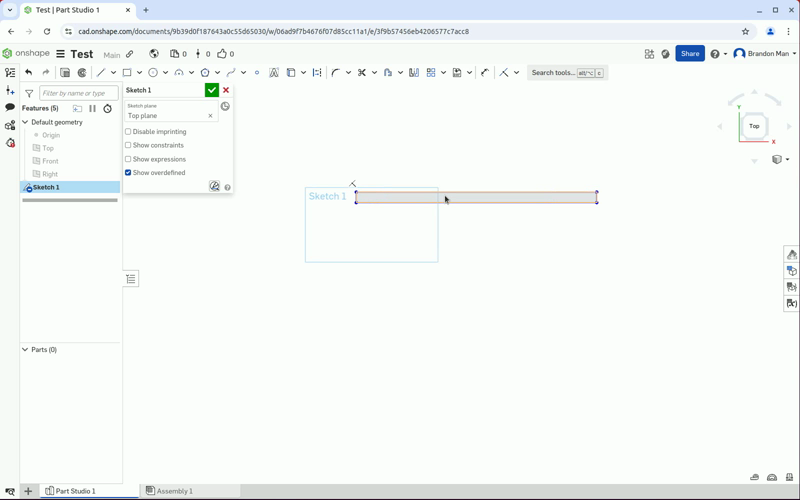
scroll(6)
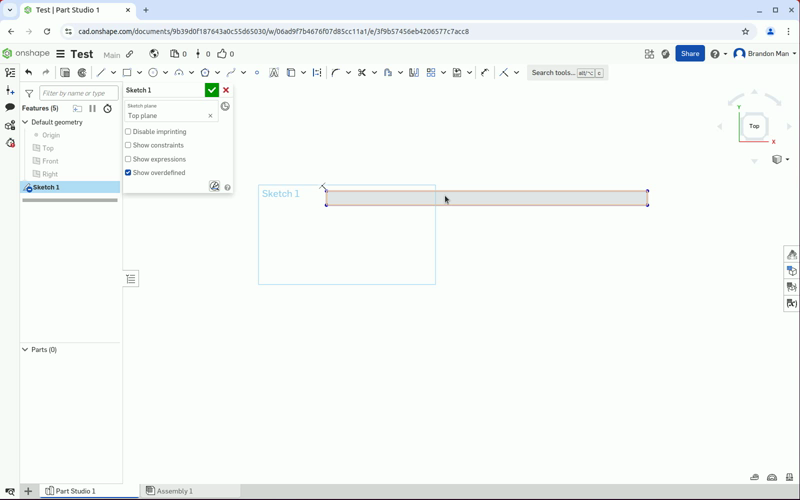
scroll(6)
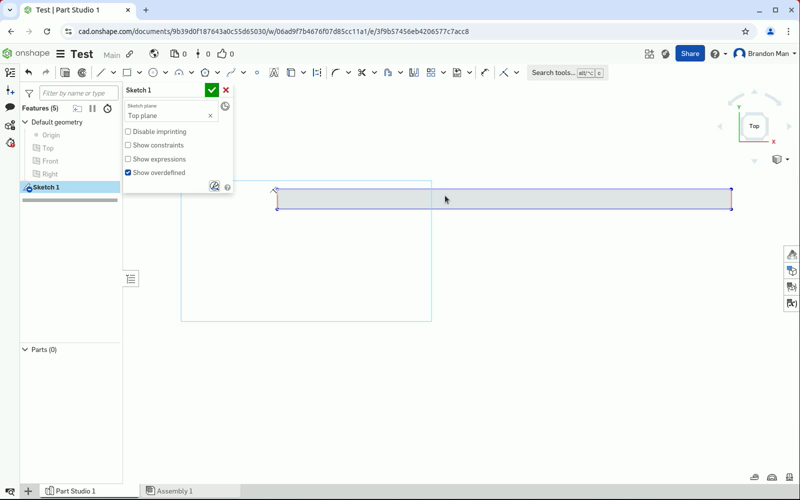
scroll(6)
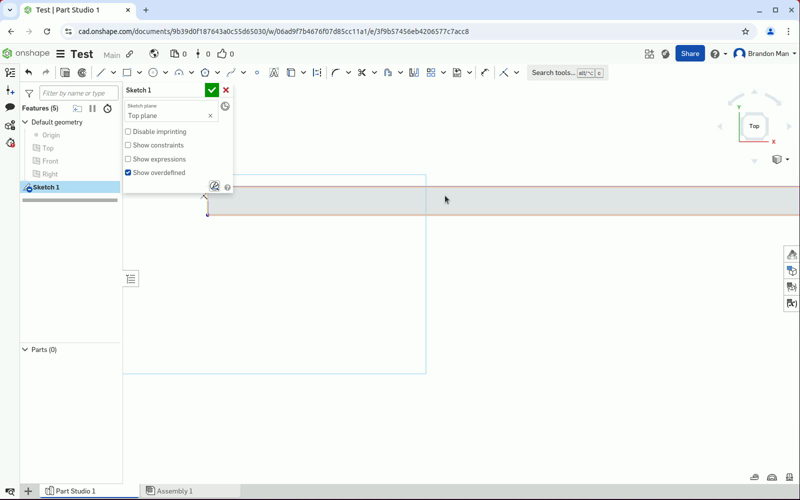
scroll(6)
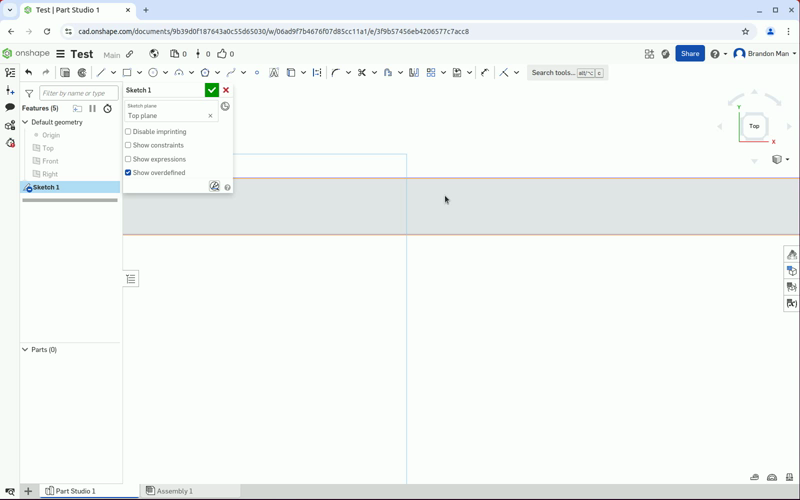
click(445, 195)
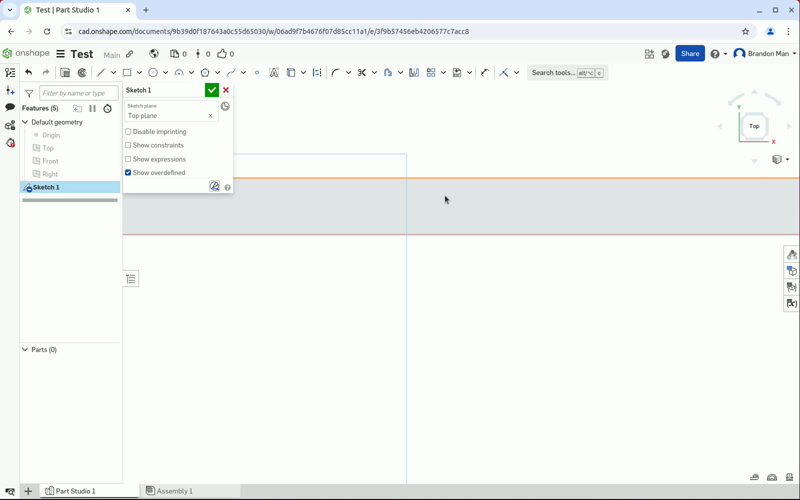
scroll(-6)
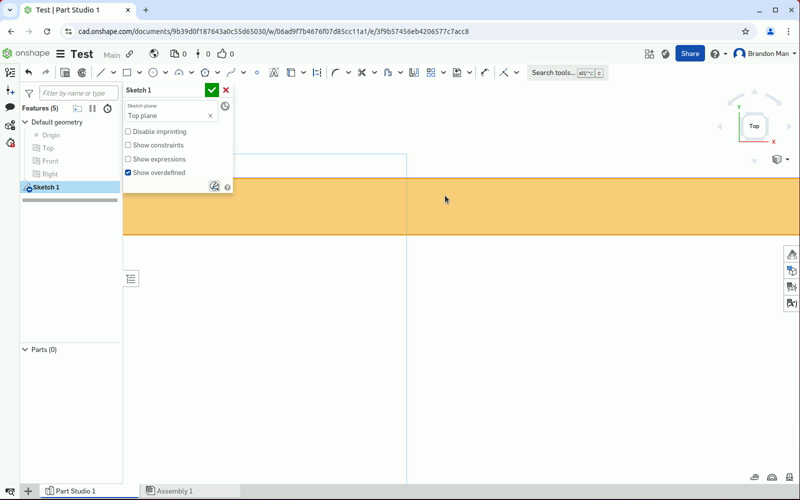
scroll(-6)
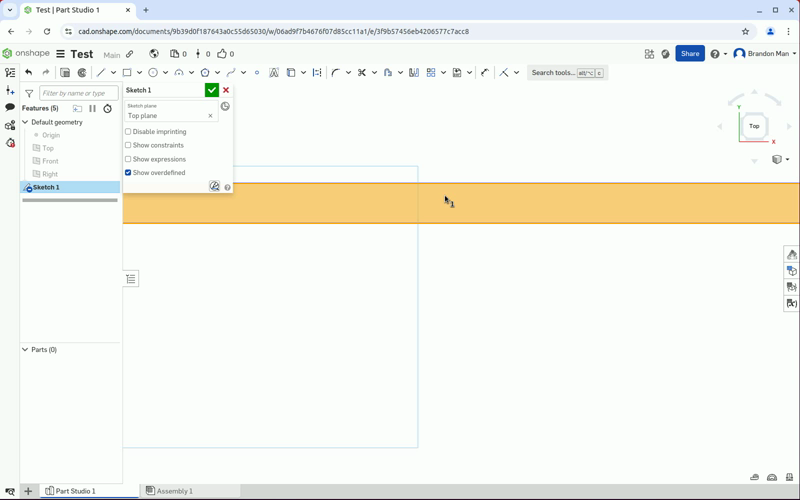
scroll(-6)
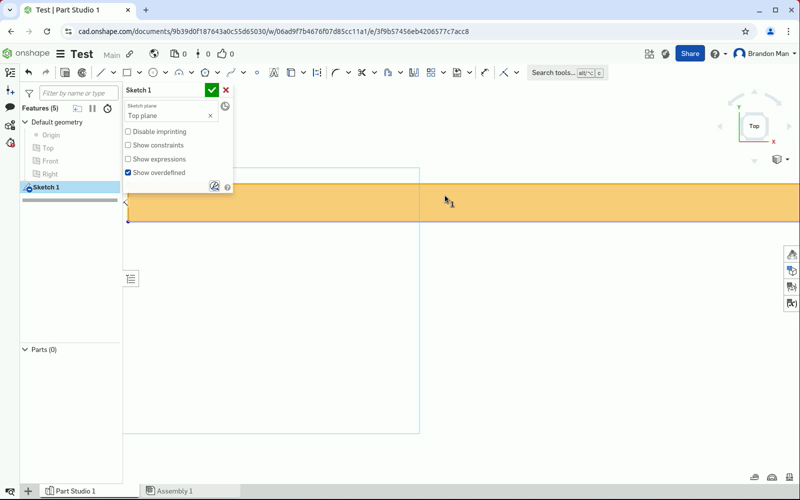
scroll(-6)
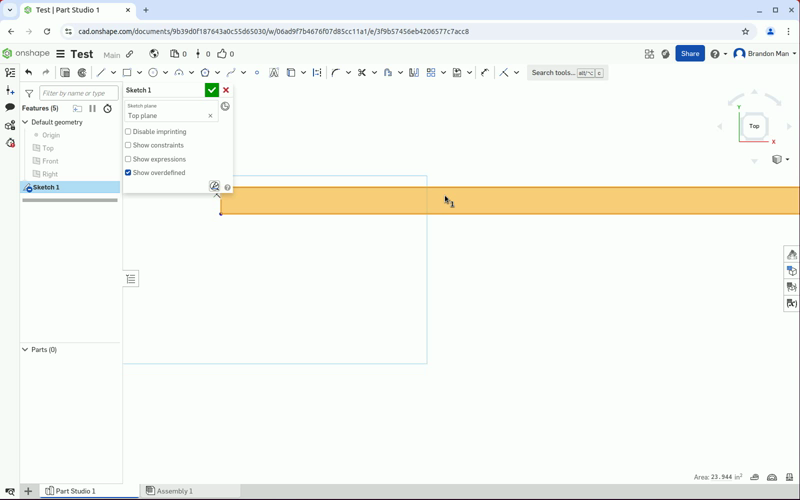
scroll(-6)
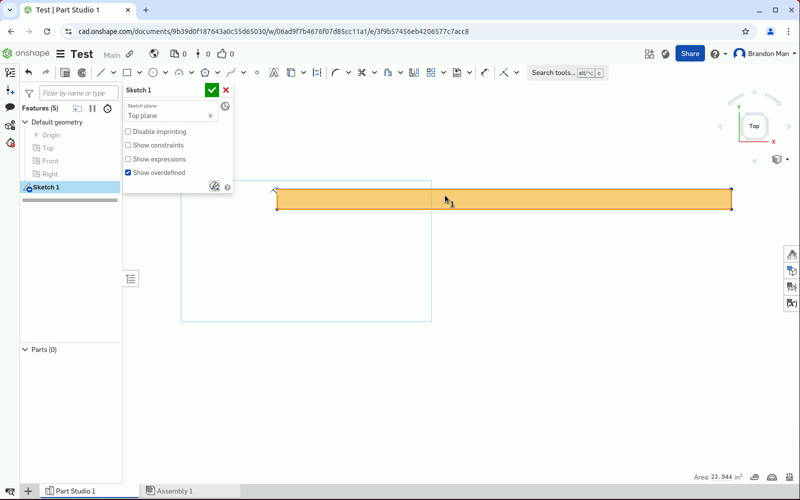
scroll(-6)
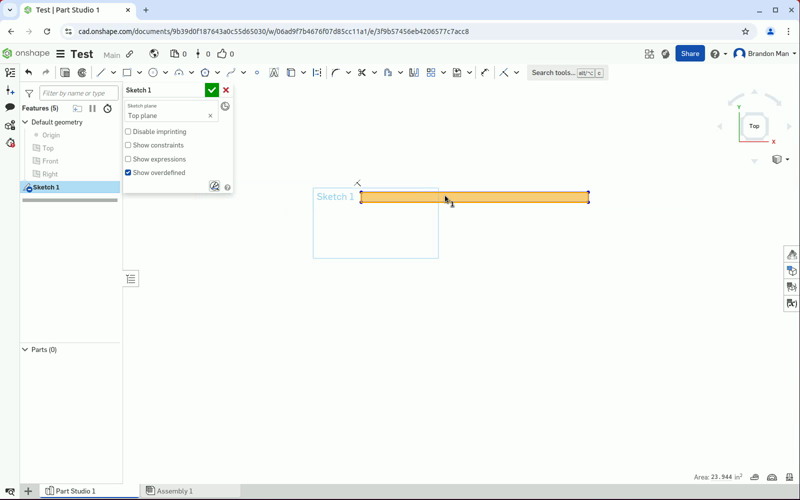
scroll(-6)
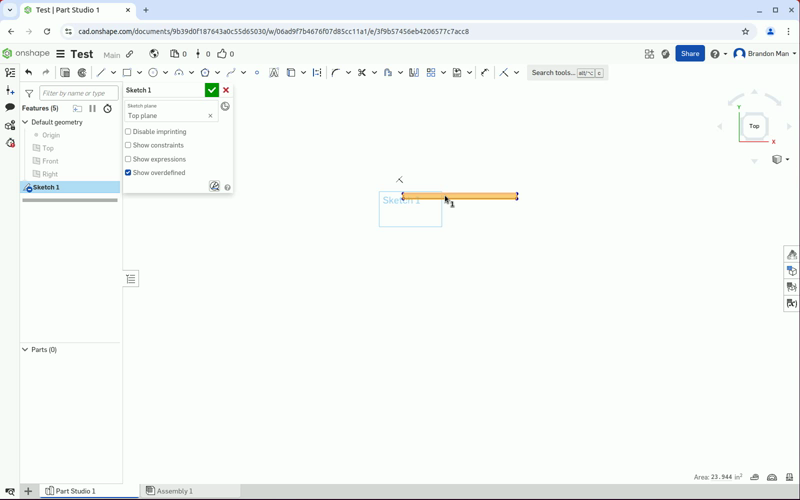
mouse_move(73, 352)
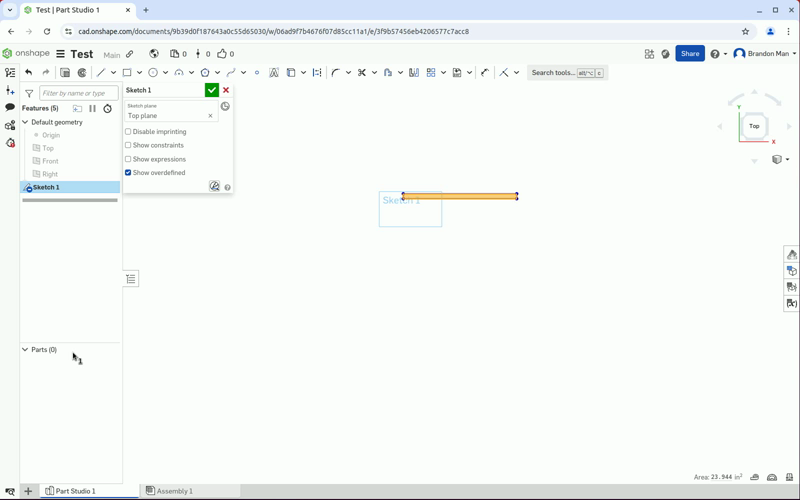
key(shift+y)
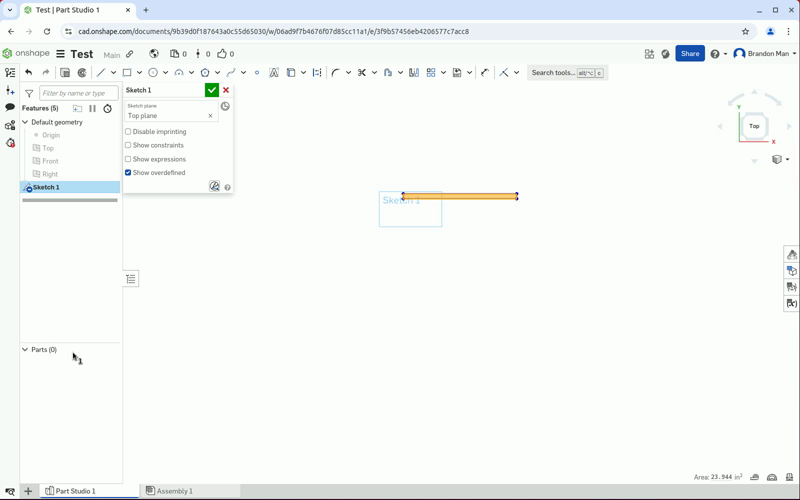
key(shift+e)
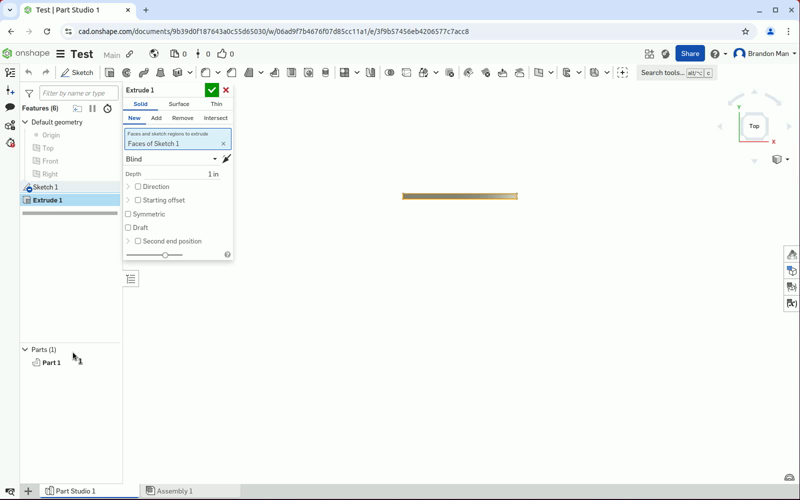
mouse_move(143, 106)
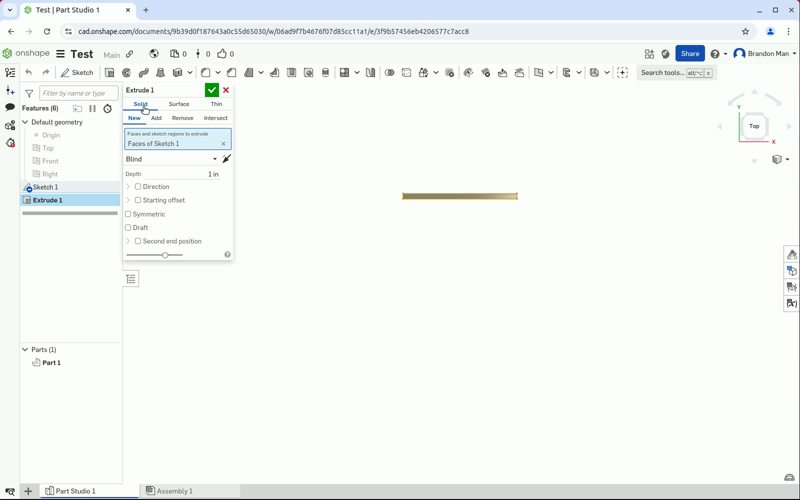
click(143, 106)
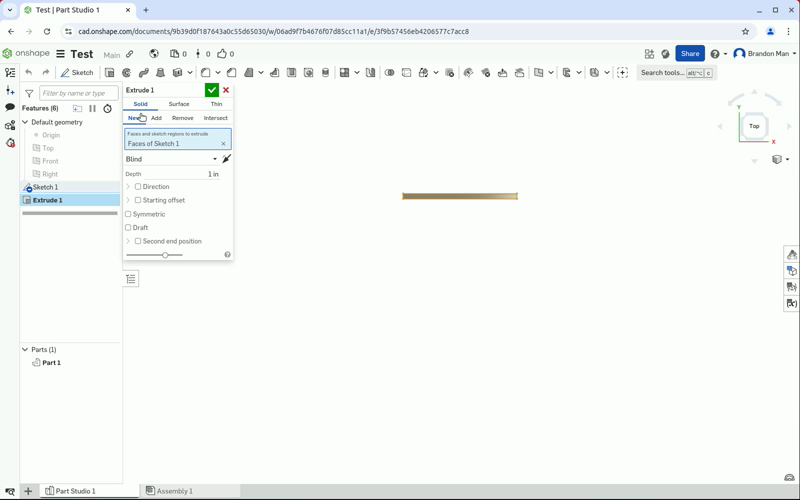
mouse_move(137, 120)
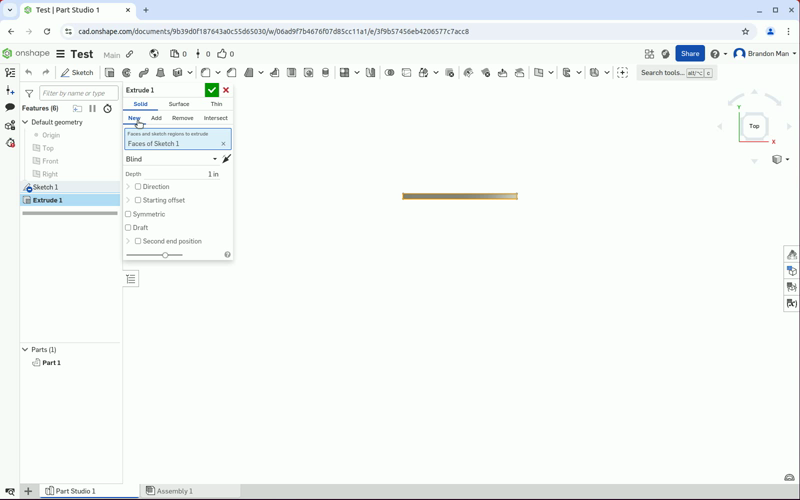
click(137, 120)
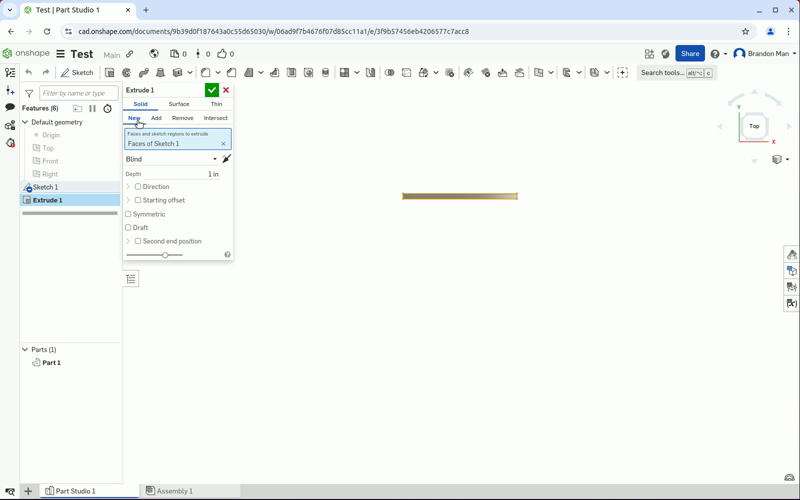
key(tab, 4)
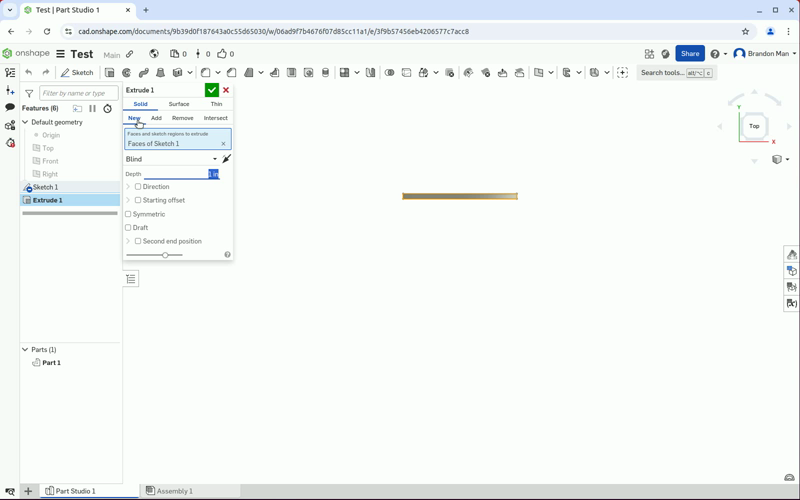
text(1.204)
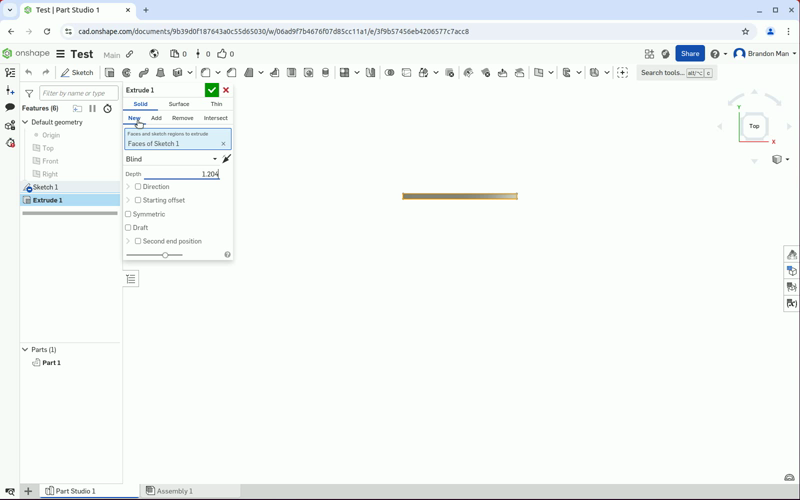
key(enter)
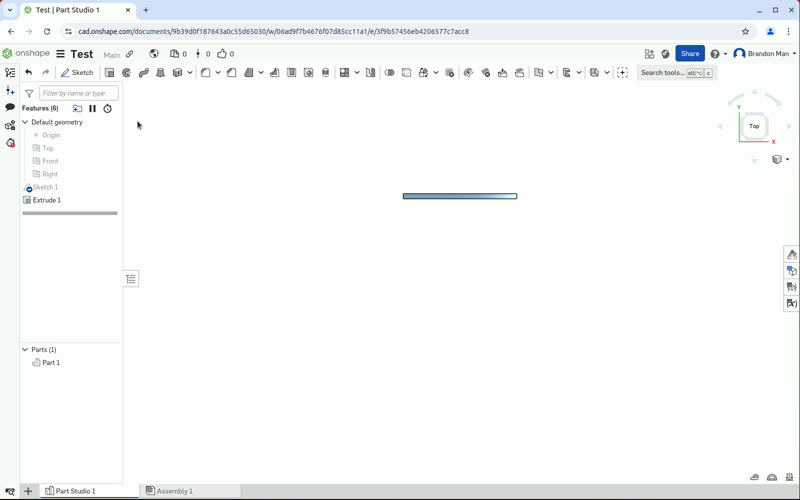
key(shift+h)
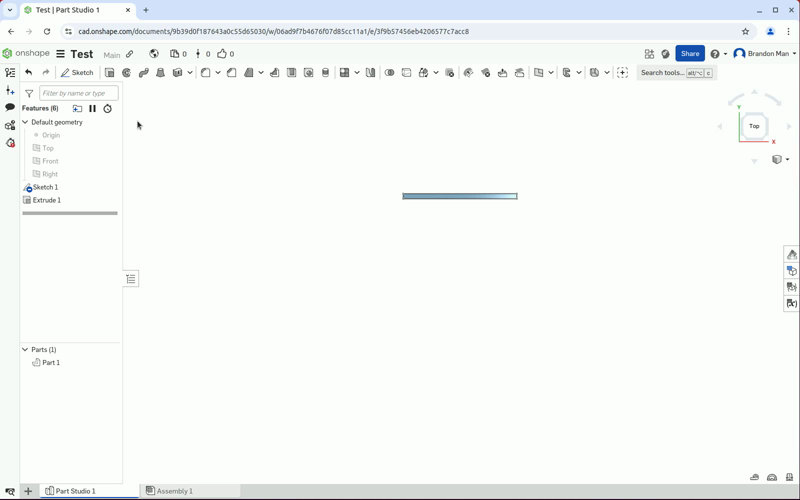
key(shift+h)
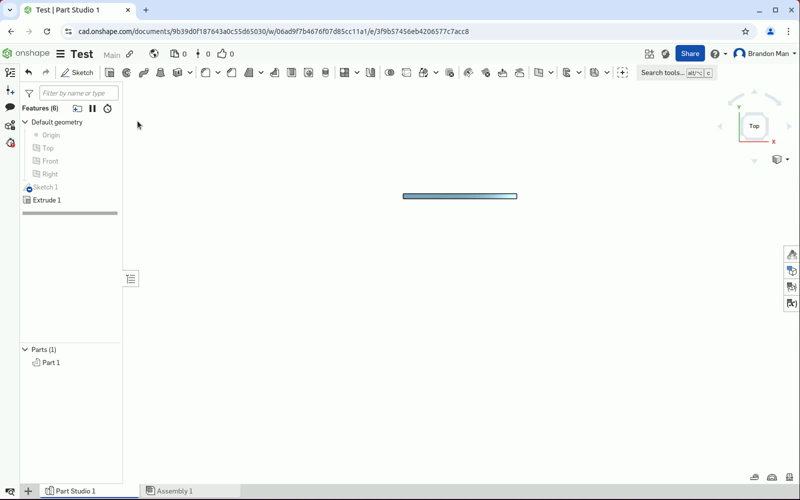
mouse_move(73, 189)
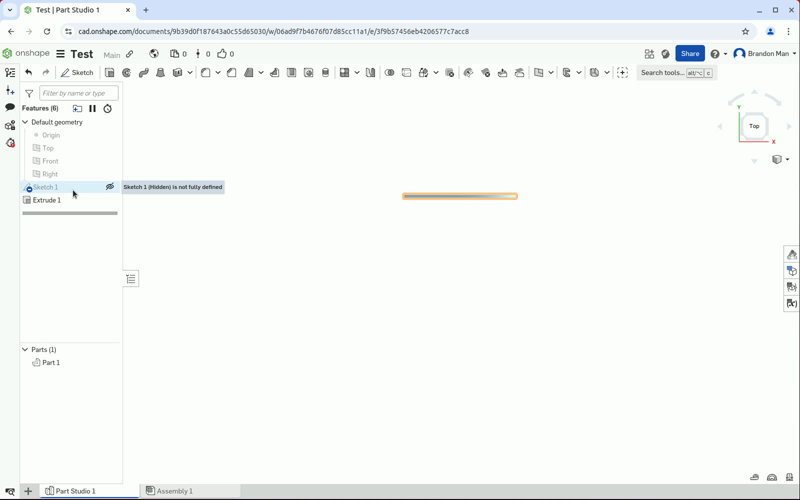
click(73, 189)
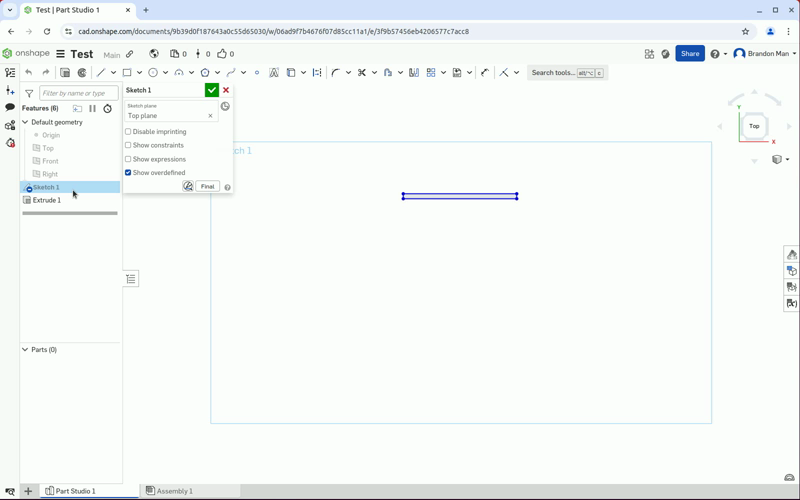
mouse_move(229, 92)
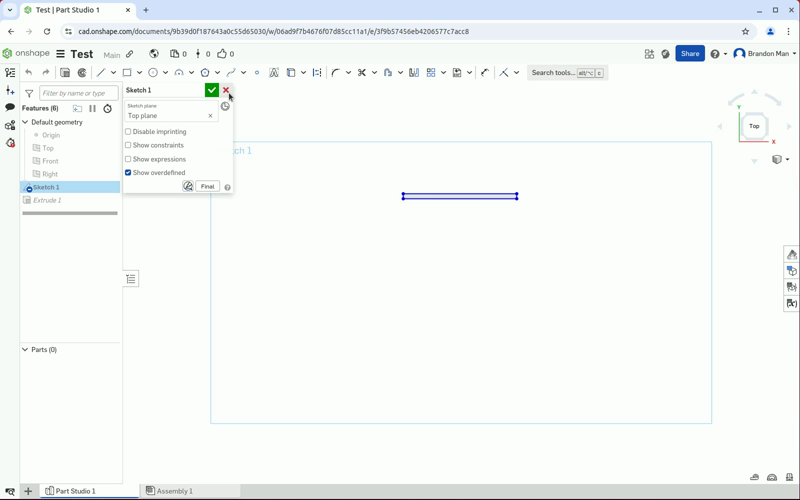
click(229, 92)
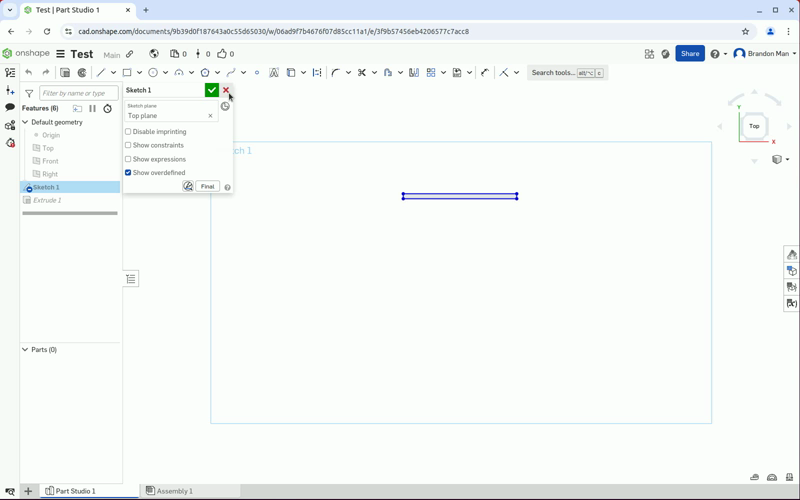
key(shift+s)
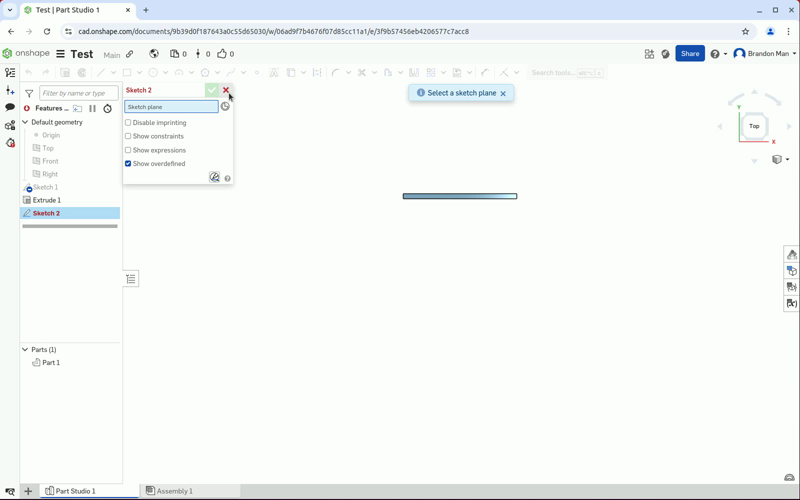
mouse_move(73, 150)
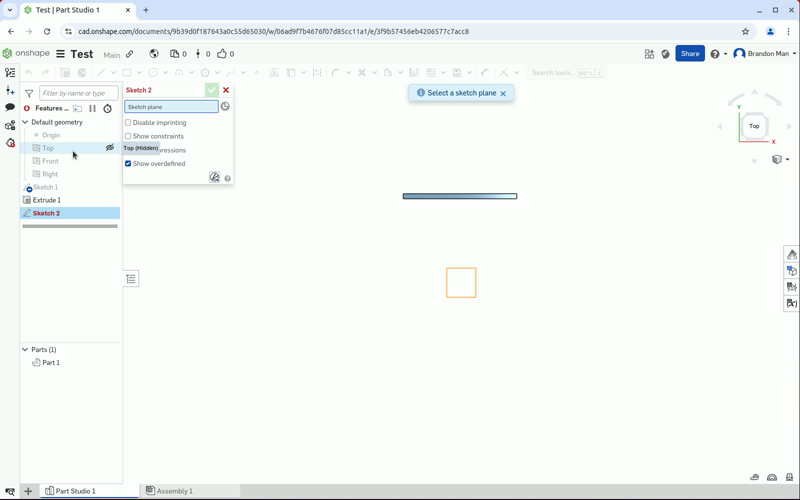
click(73, 150)
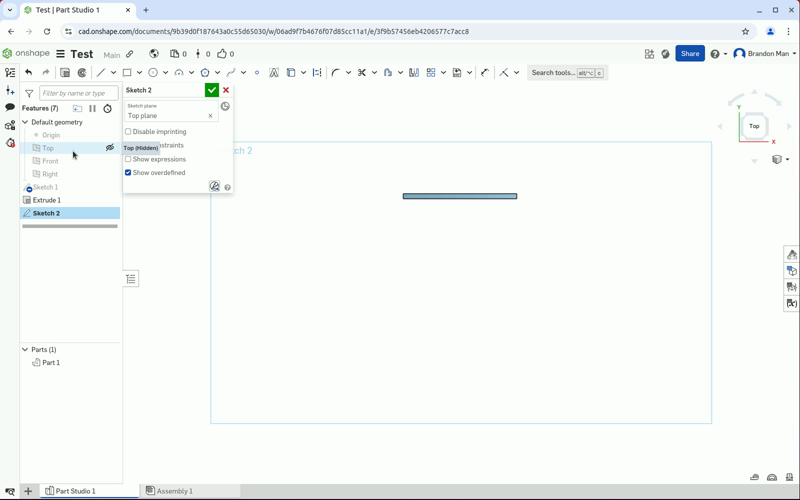
mouse_move(73, 352)
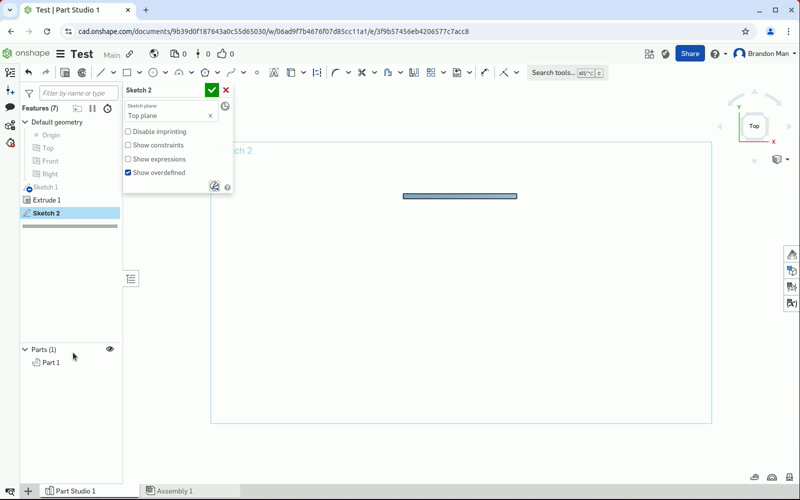
key(y)
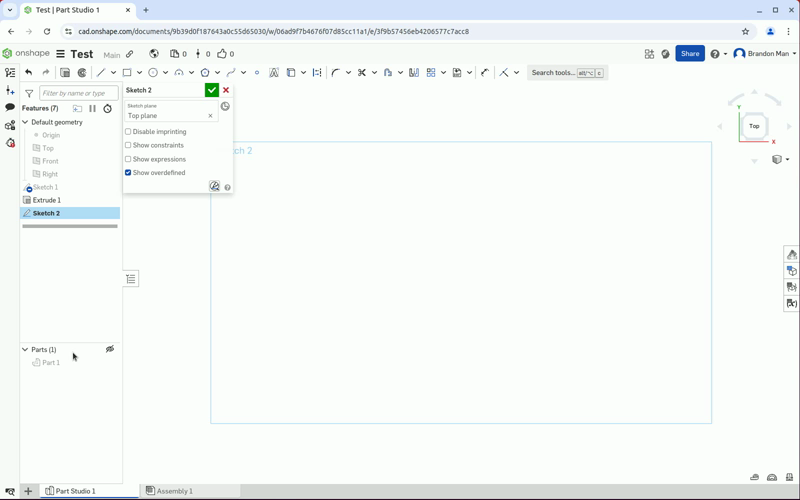
key(l)
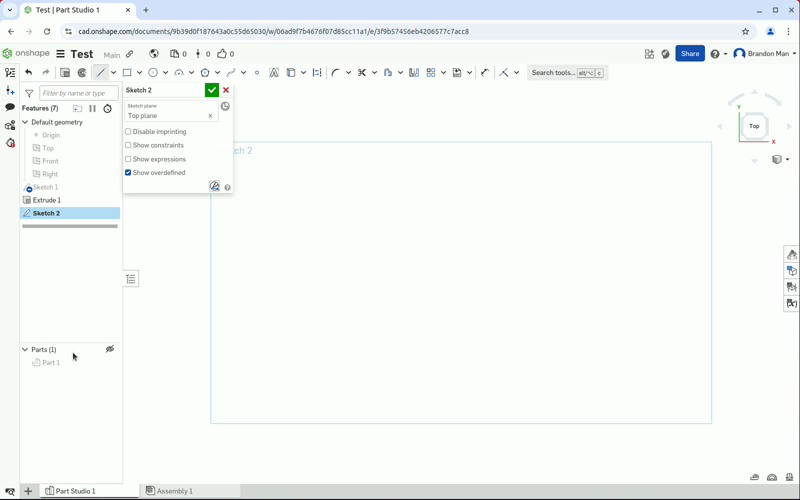
key_down(shift)
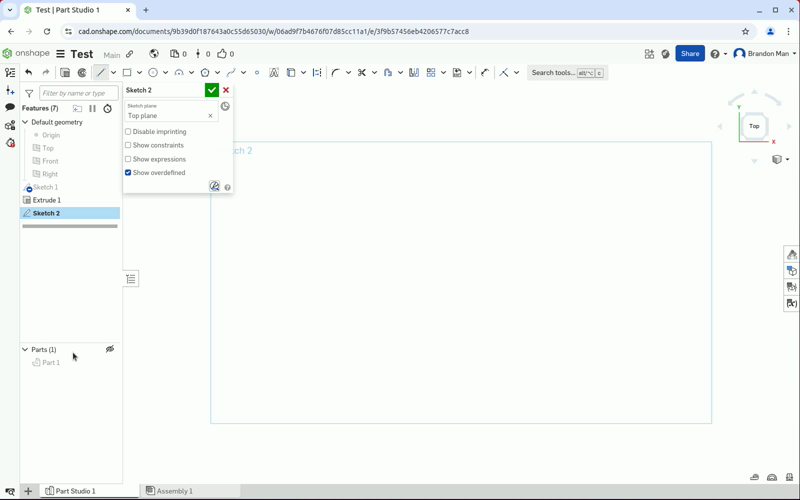
mouse_move(403, 395)
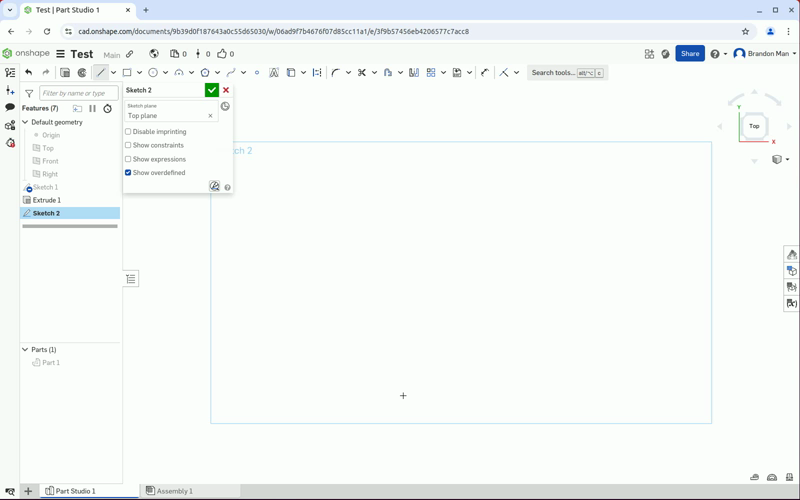
click(403, 395)
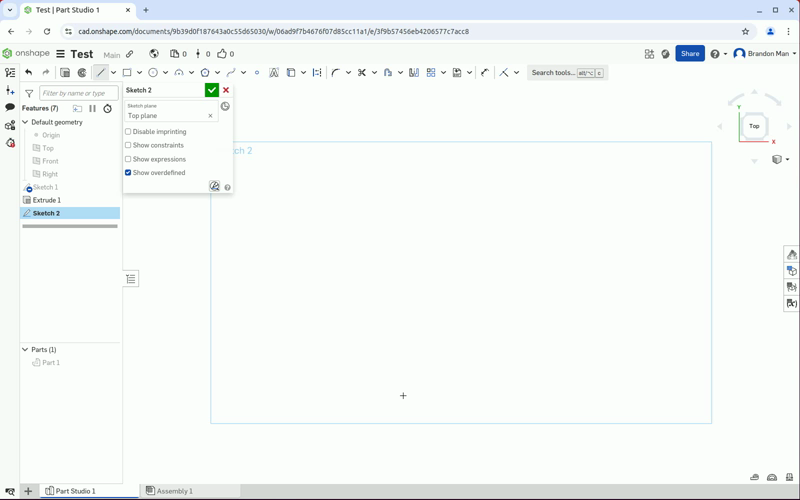
key_up(shift)
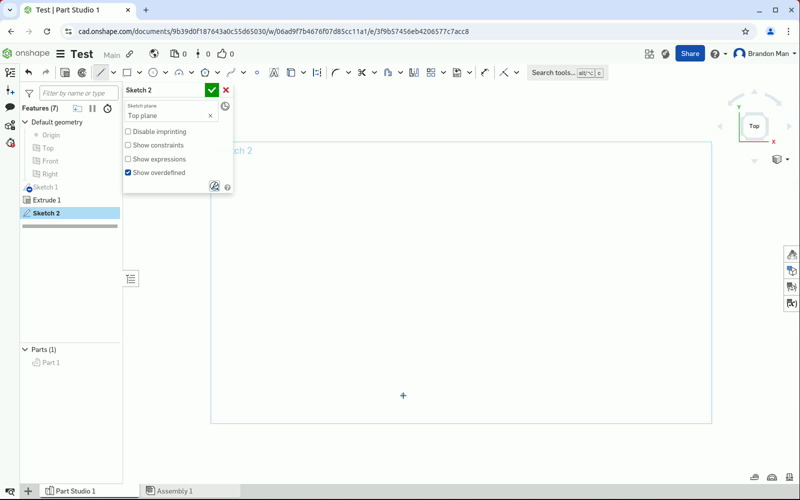
key_down(shift)
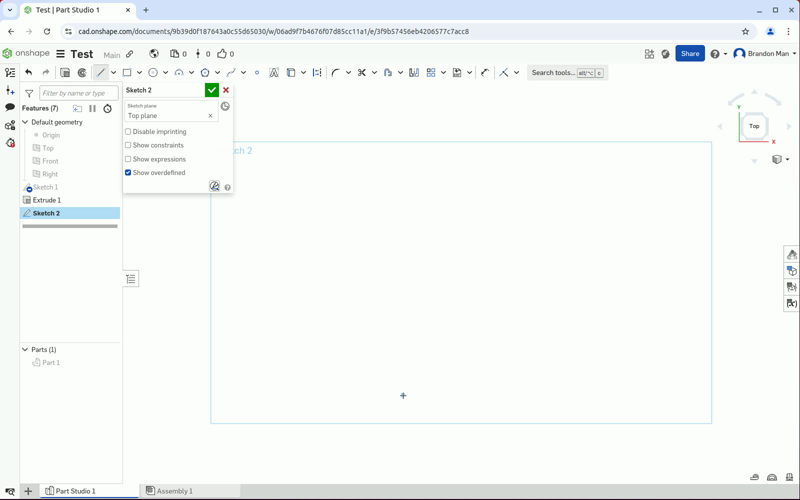
mouse_move(516, 395)
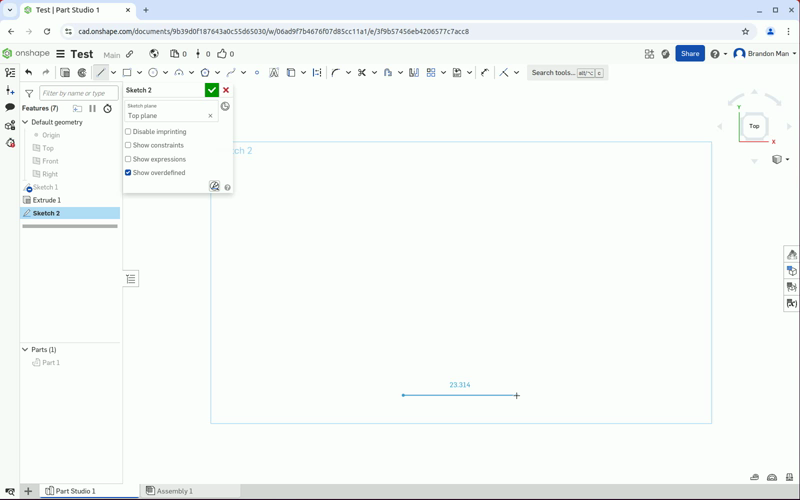
click(516, 395)
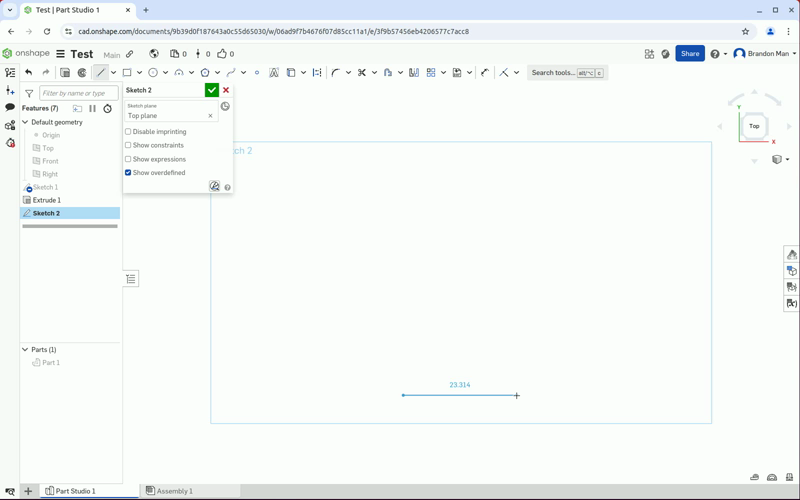
key_up(shift)
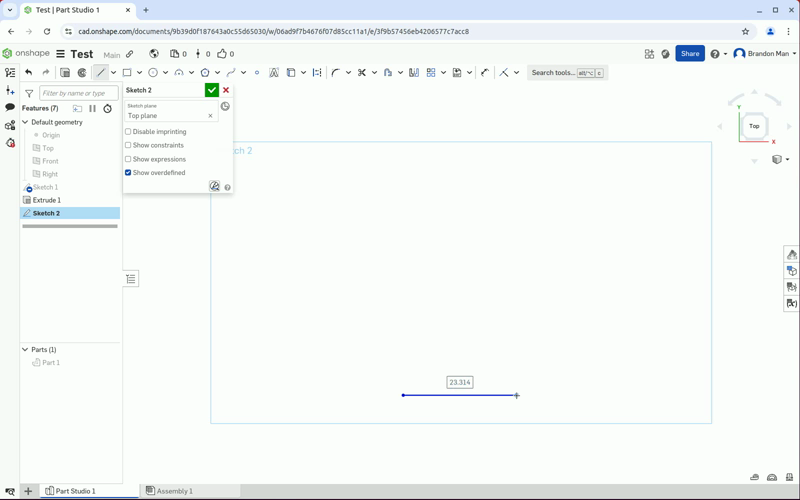
key_down(shift)
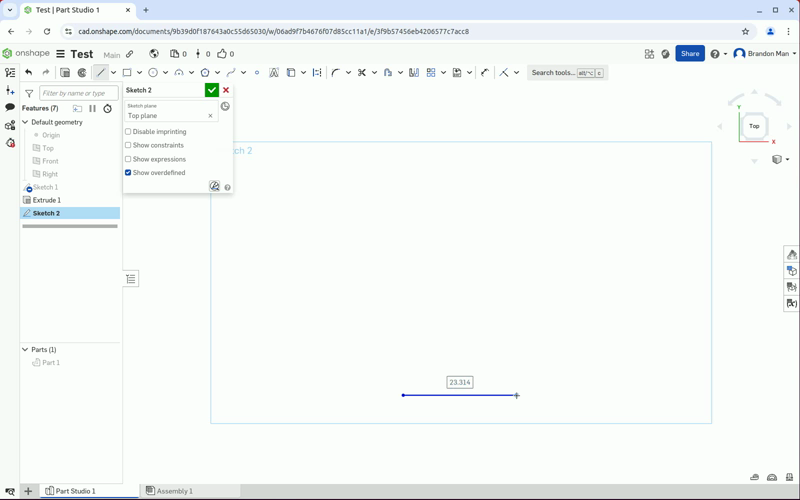
mouse_move(546, 395)
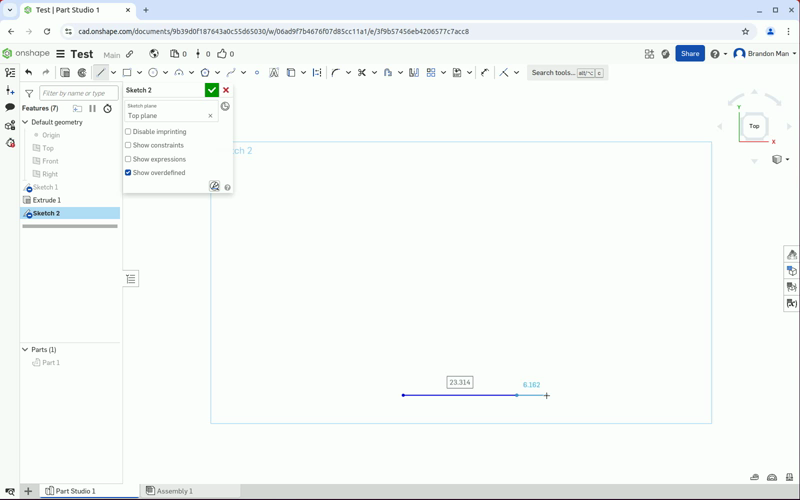
mouse_move(516, 367)
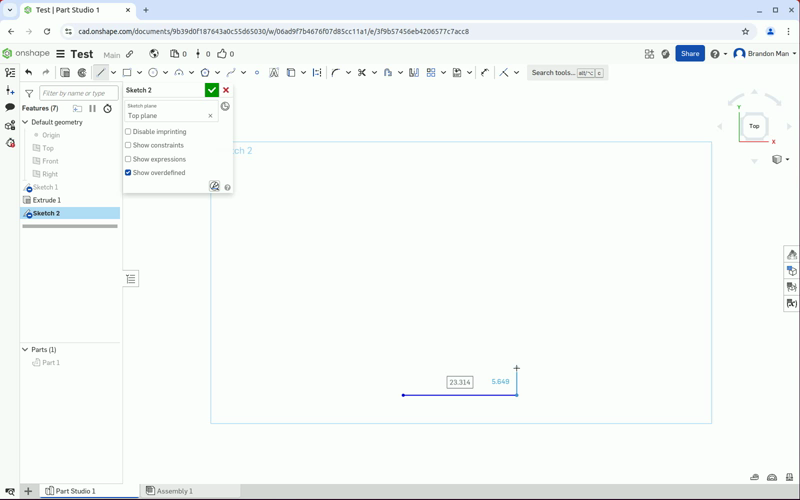
click(516, 367)
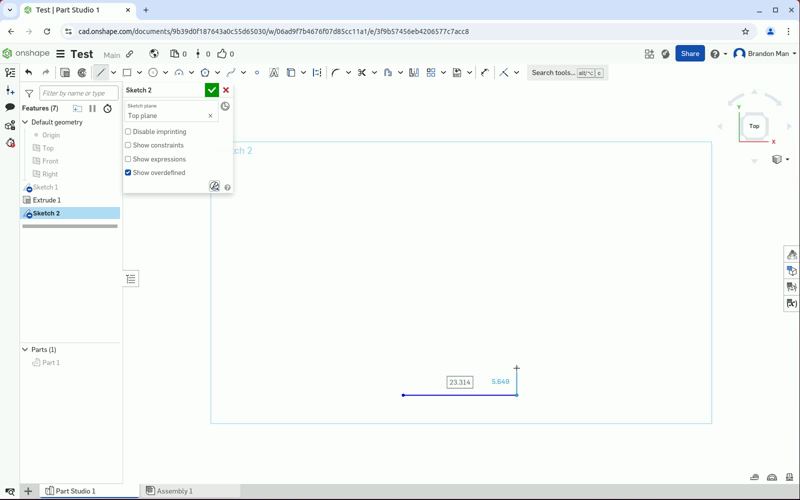
key_up(shift)
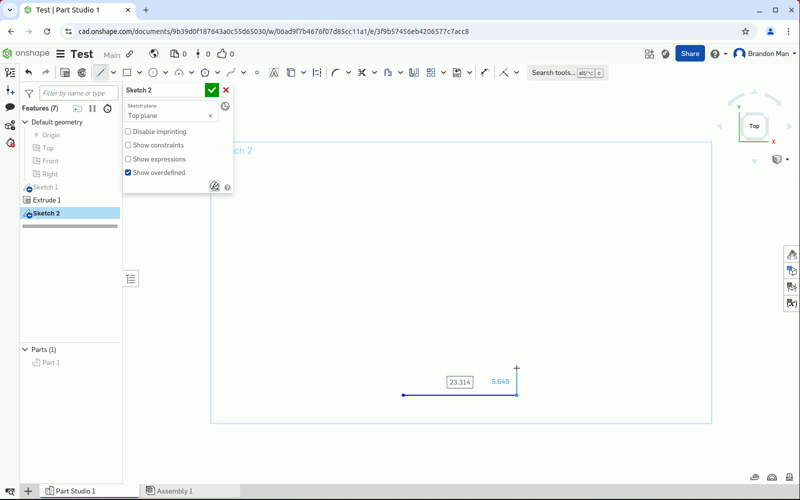
key_down(shift)
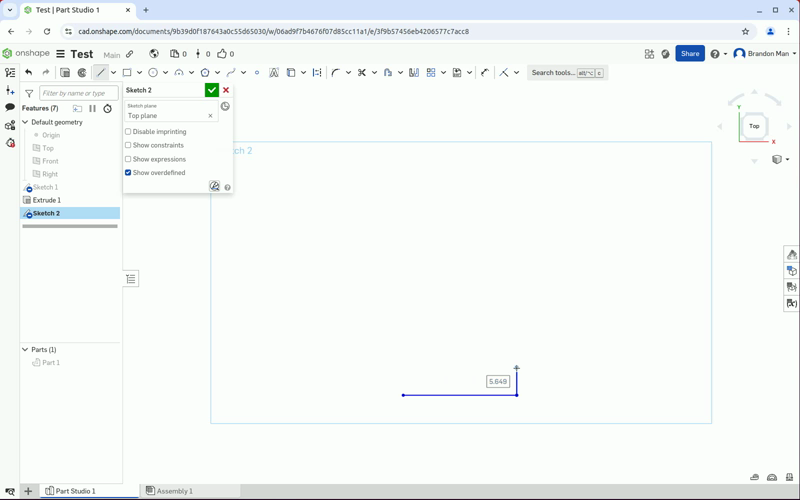
mouse_move(403, 367)
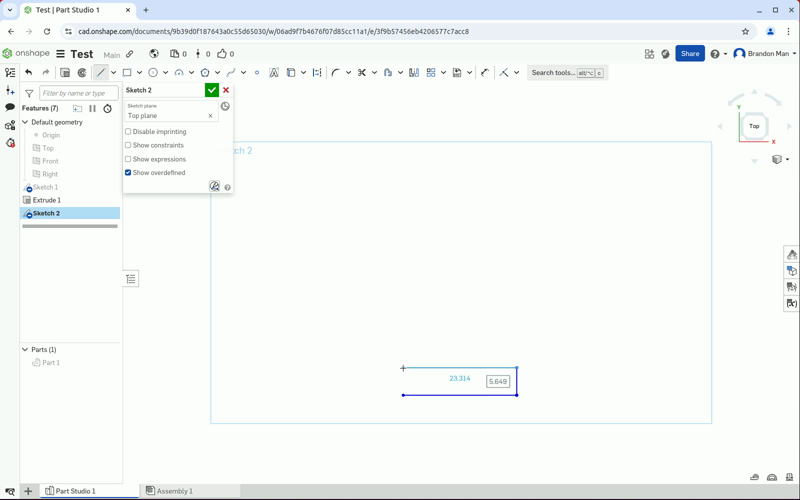
click(403, 367)
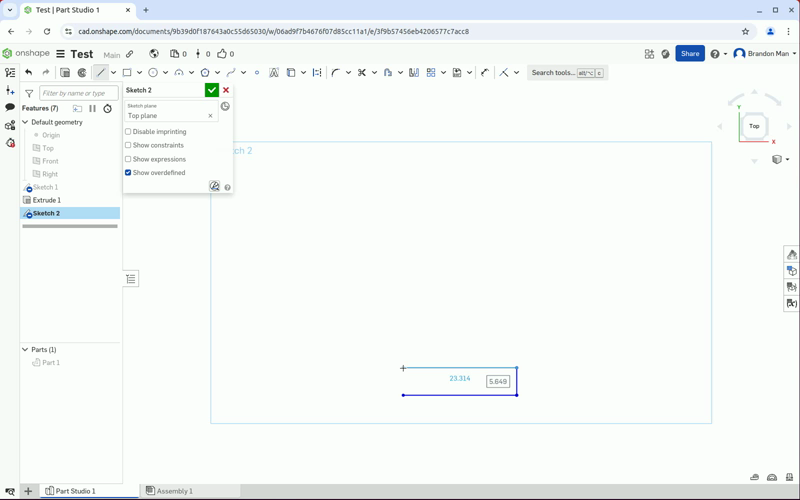
key_up(shift)
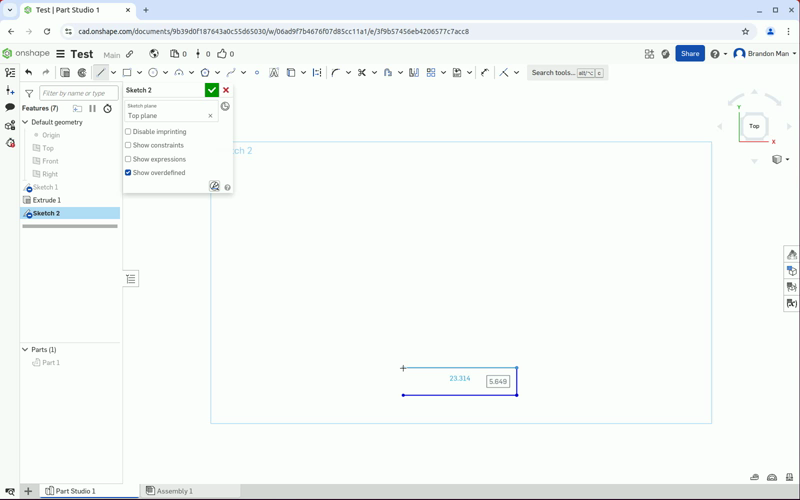
mouse_move(433, 367)
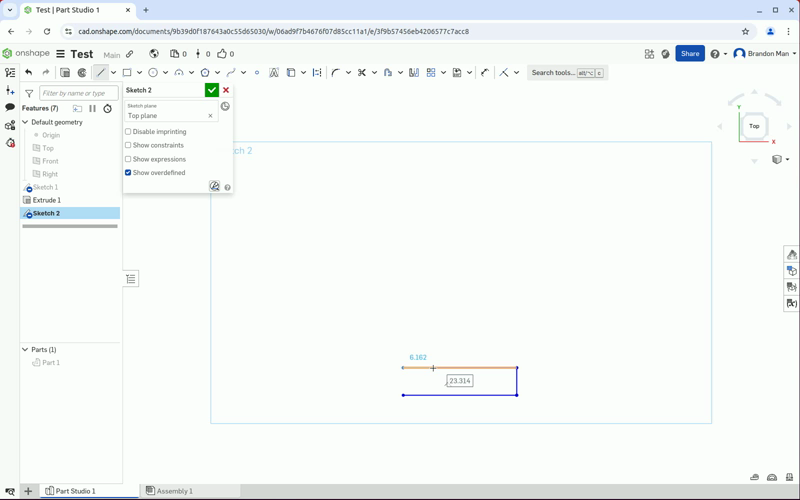
key_down(shift)
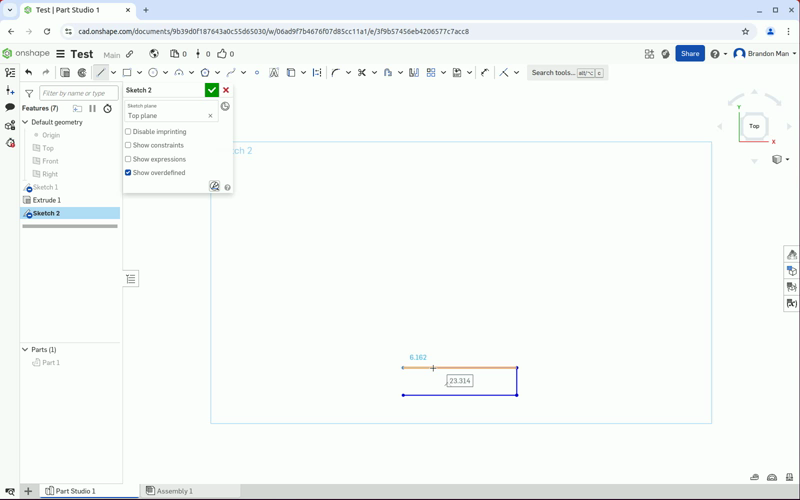
mouse_move(403, 395)
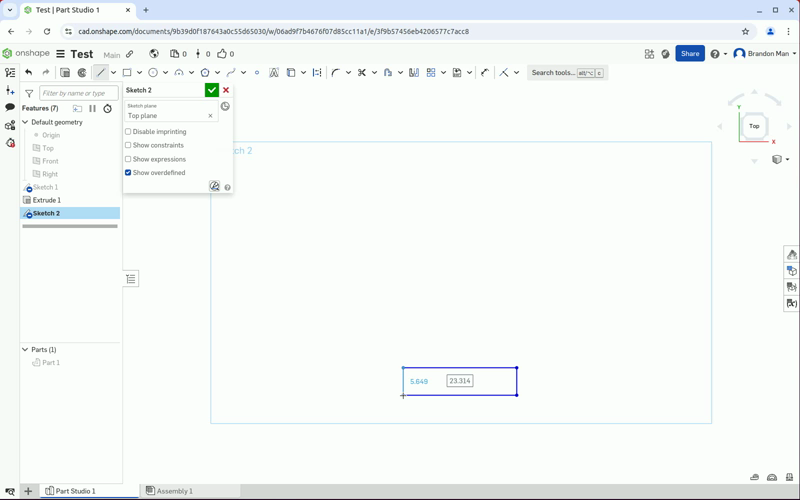
key_up(shift)
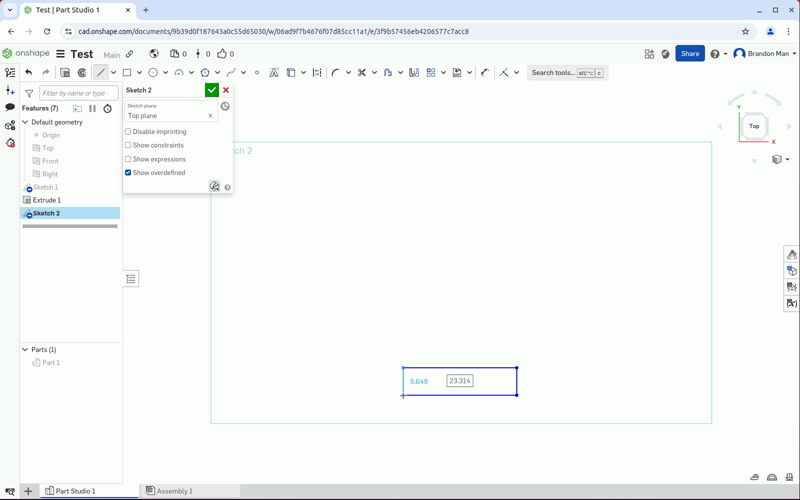
click(403, 395)
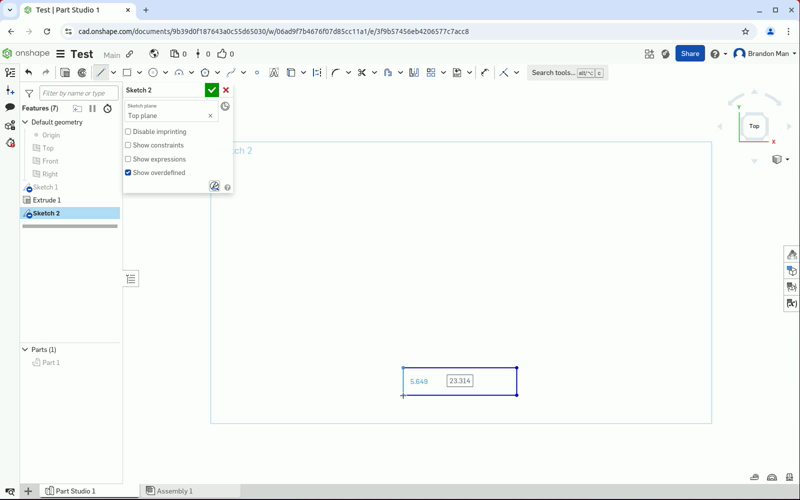
key(esc)
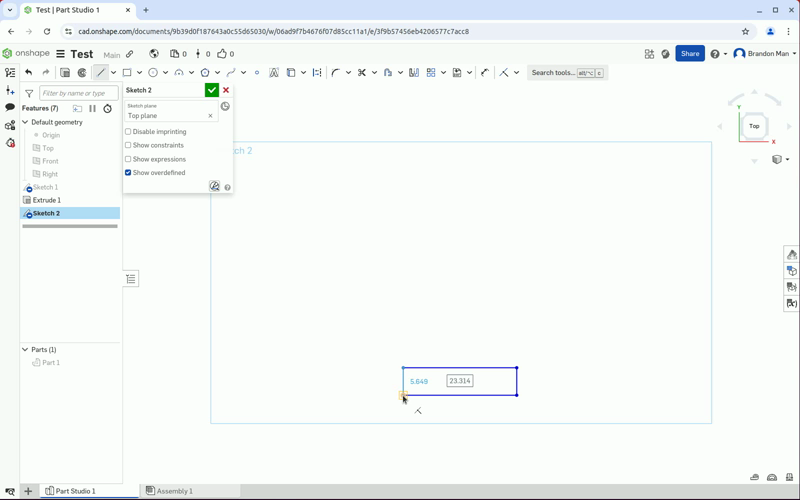
mouse_move(495, 374)
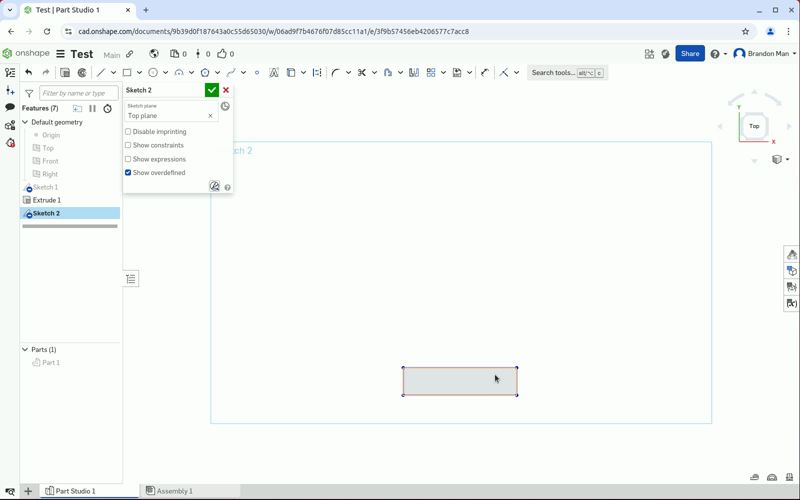
click(495, 374)
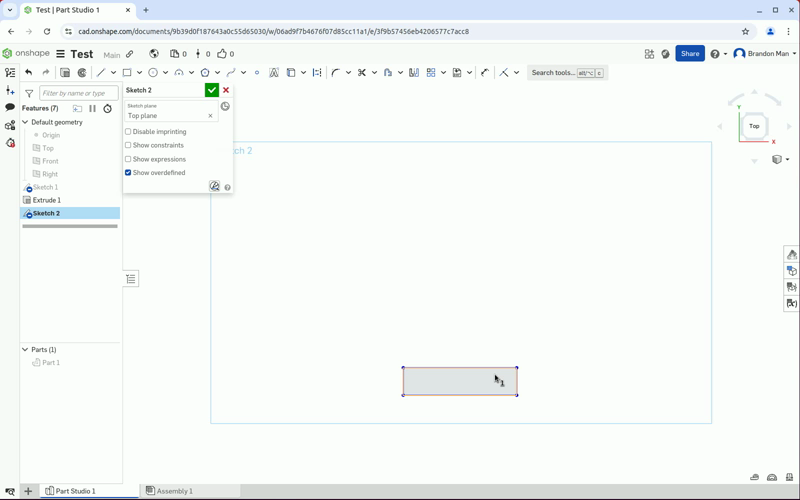
mouse_move(73, 352)
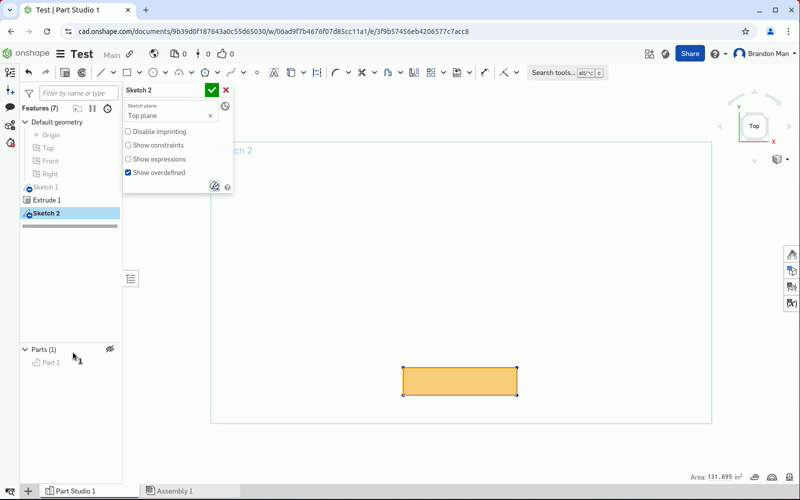
key(shift+y)
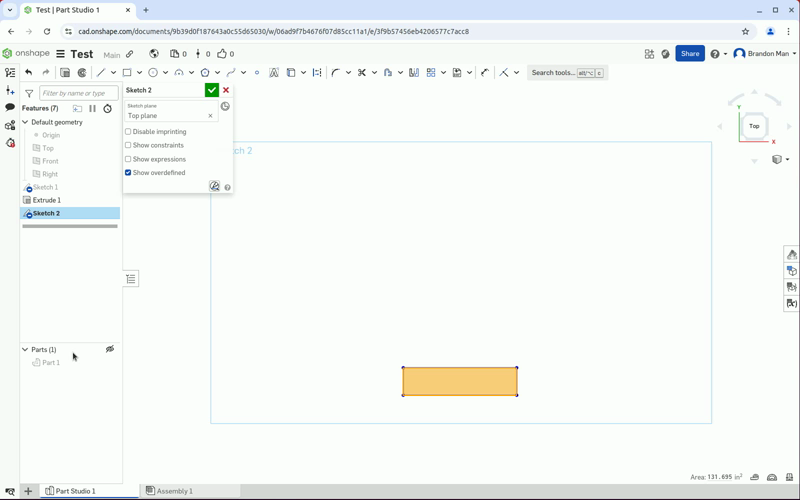
key(shift+e)
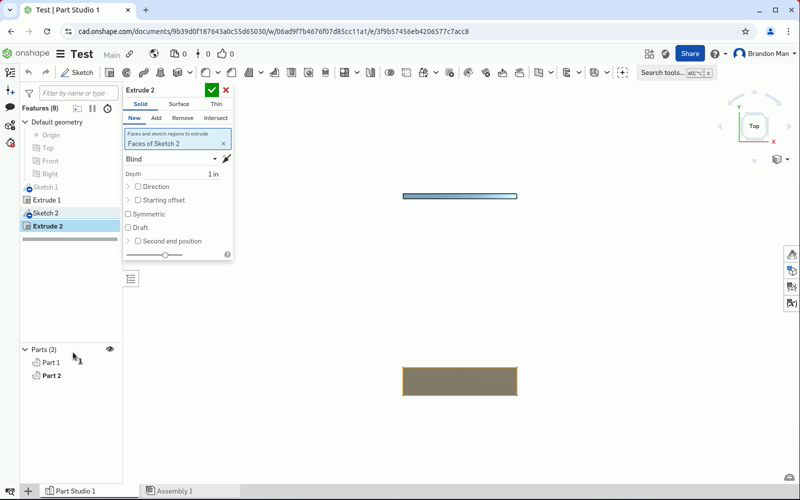
mouse_move(143, 106)
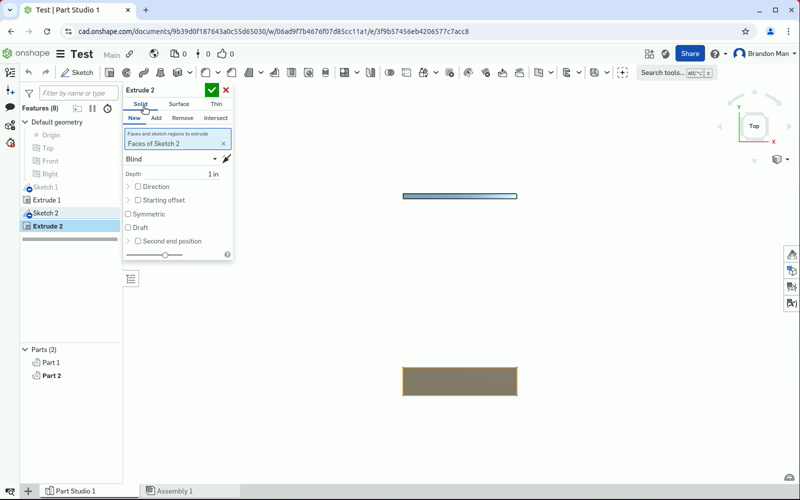
click(143, 106)
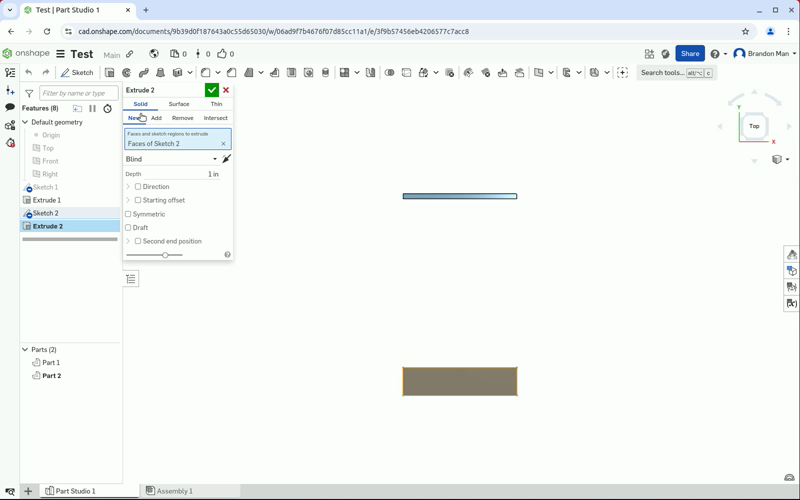
mouse_move(137, 120)
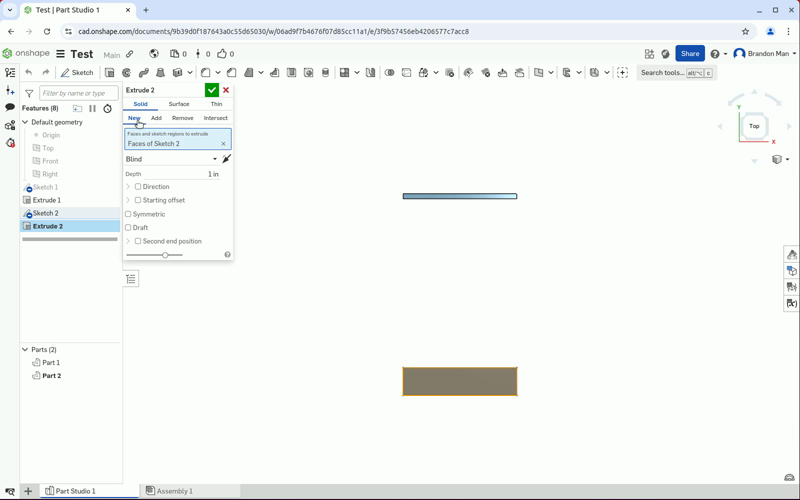
click(137, 120)
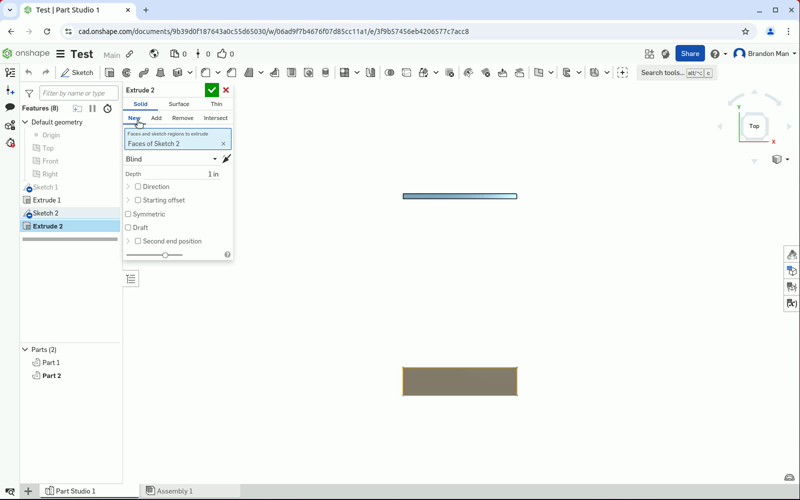
key(tab, 4)
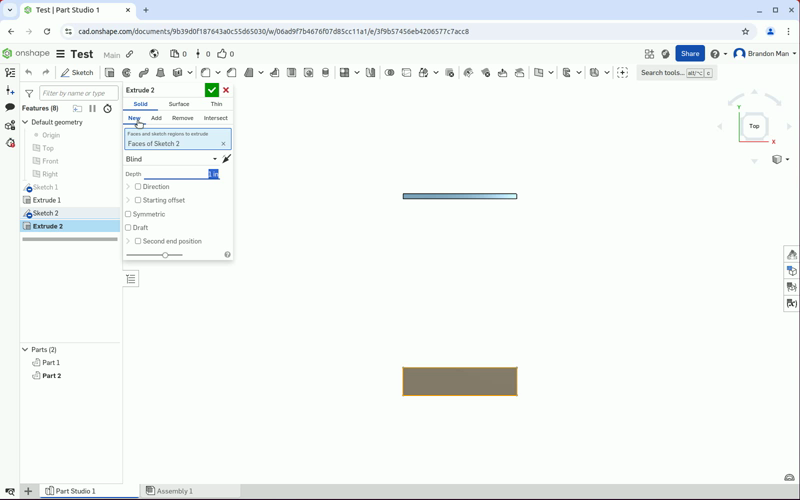
text(1.204)
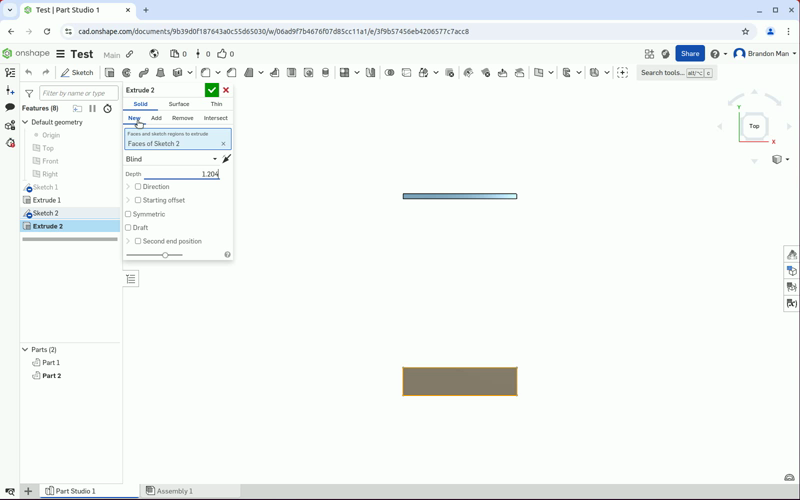
key(enter)
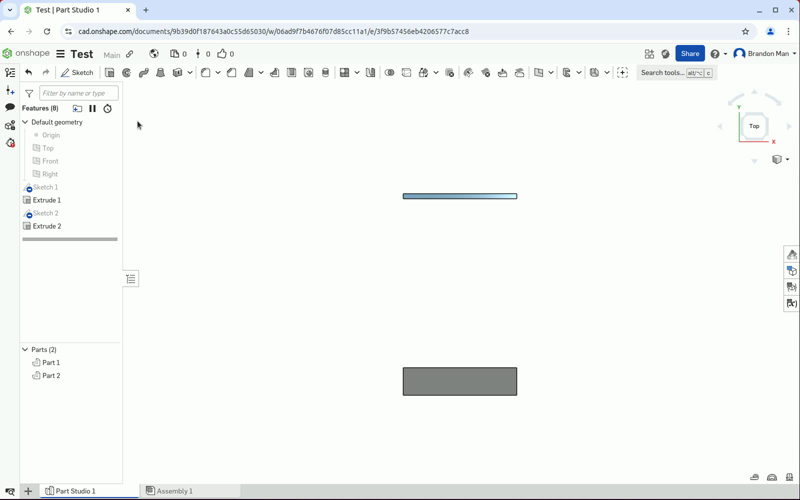
key(shift+h)
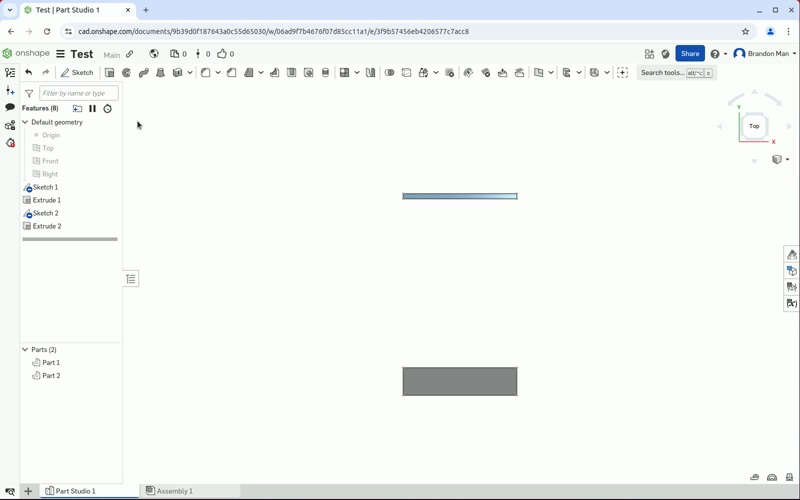
key(shift+h)
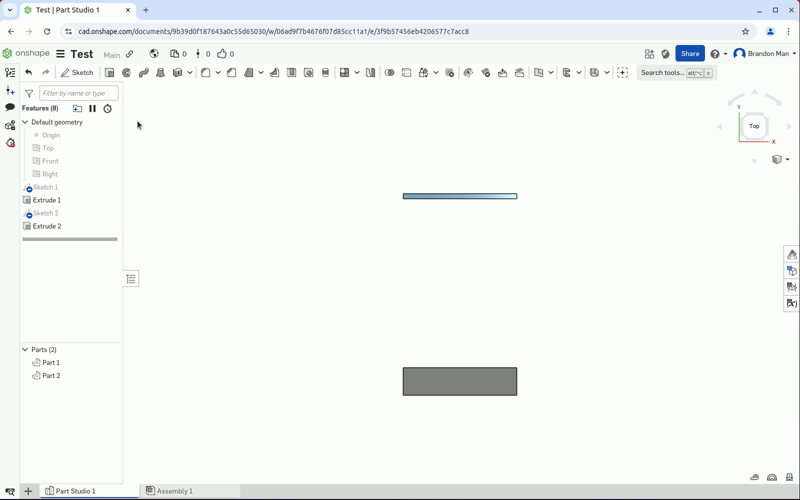
mouse_move(73, 189)
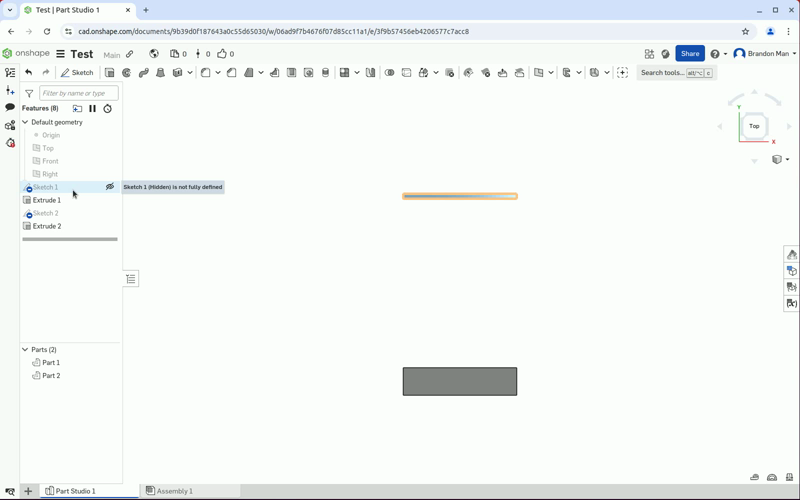
click(73, 189)
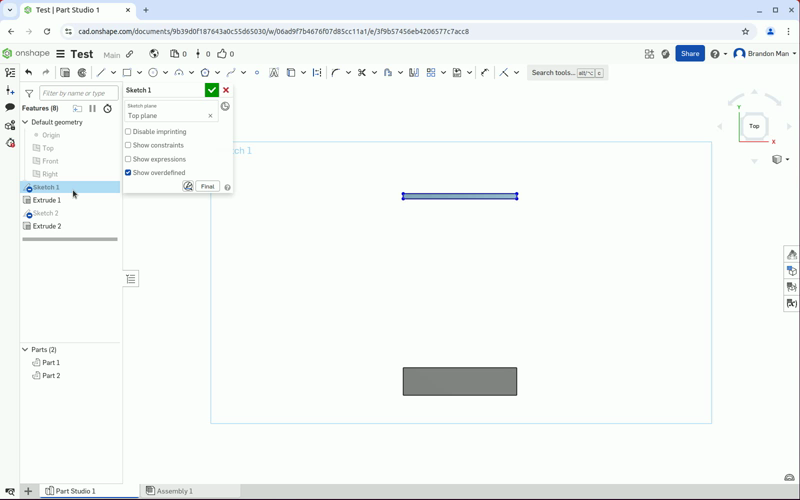
mouse_move(229, 92)
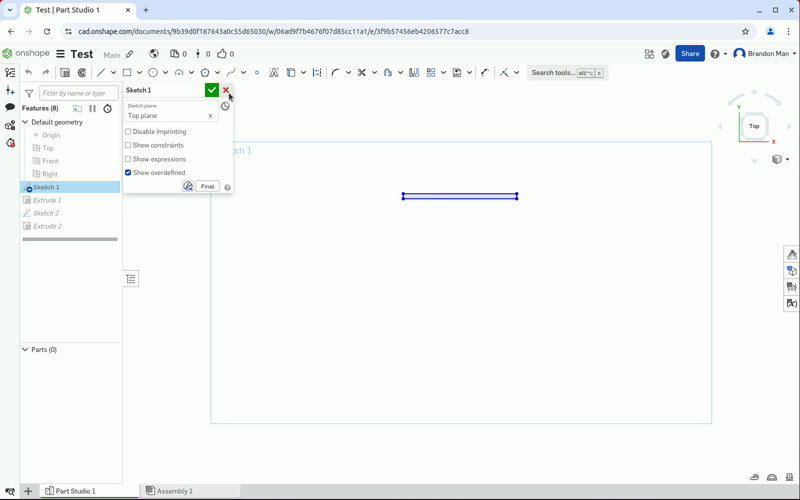
click(229, 92)
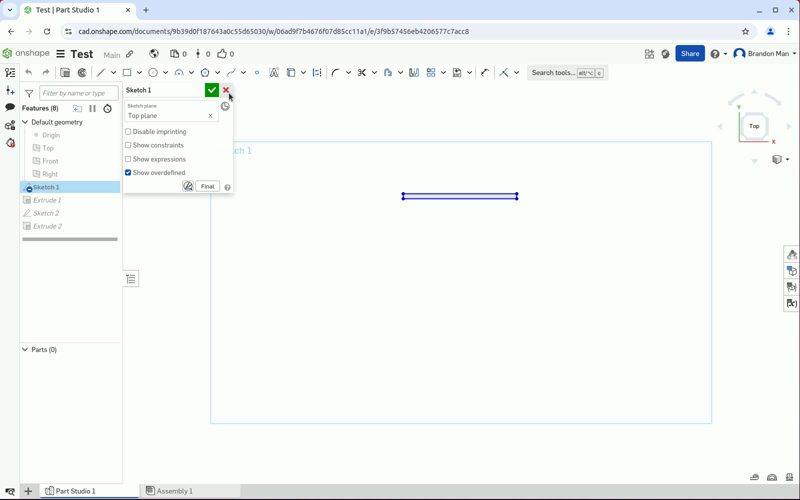
key(shift+s)
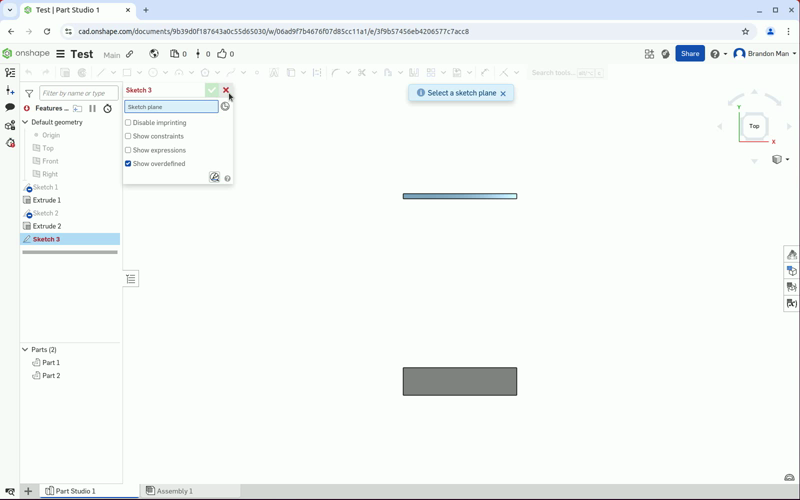
mouse_move(73, 150)
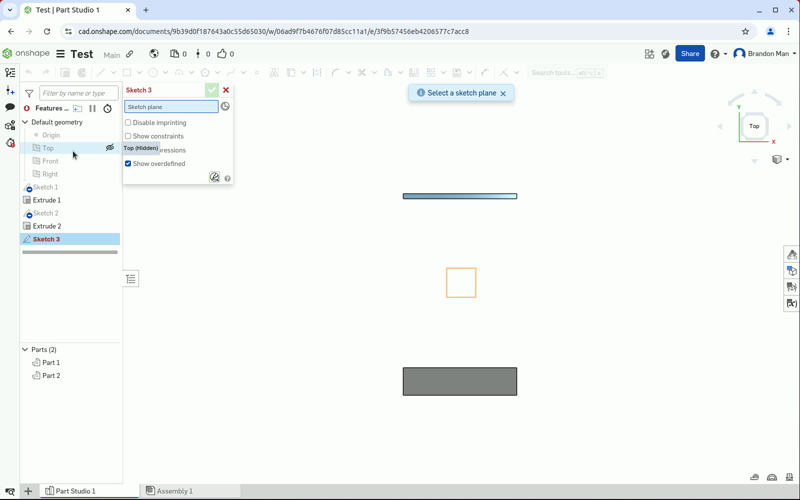
click(73, 150)
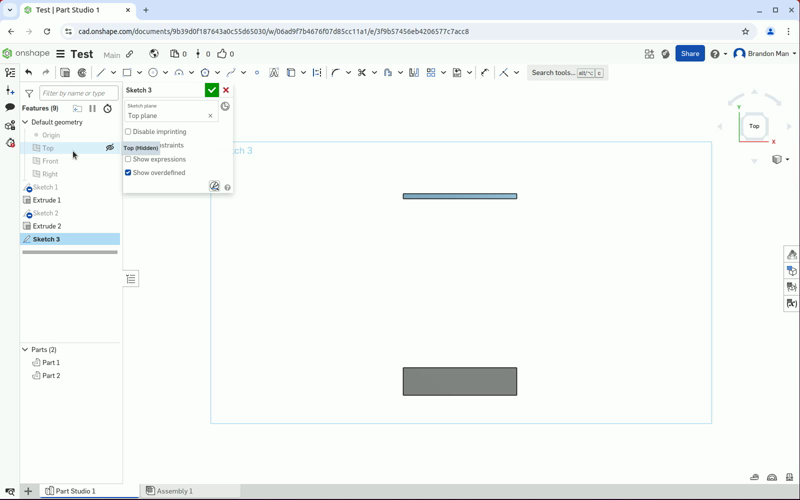
mouse_move(73, 352)
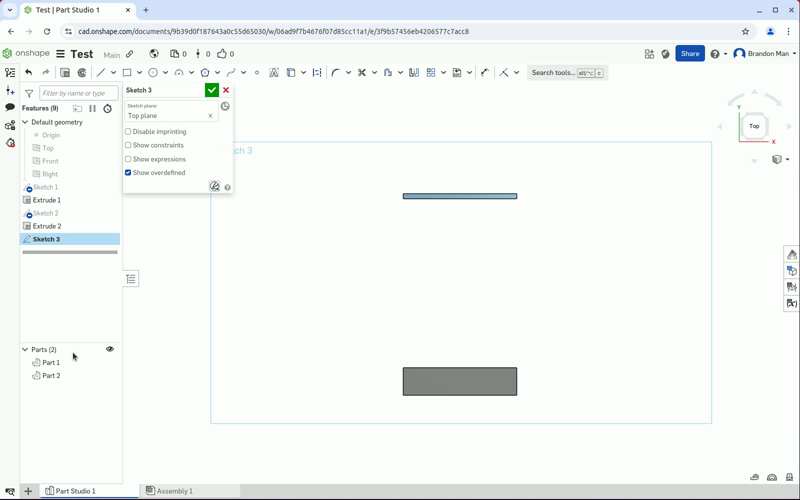
key(y)
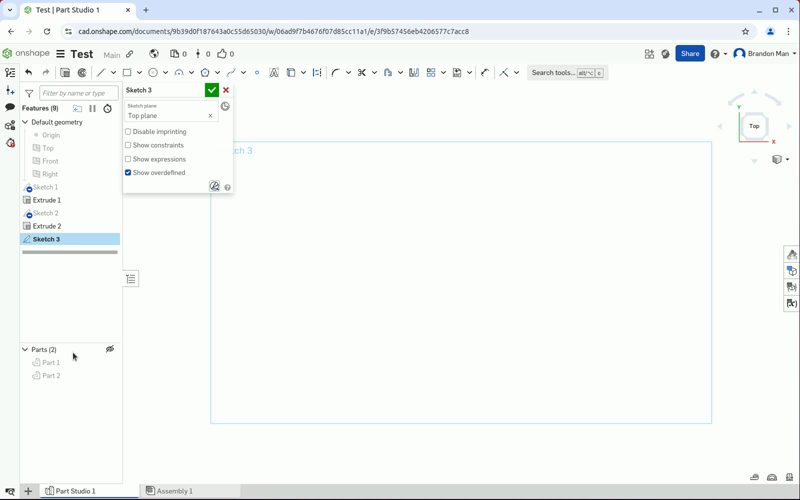
key(l)
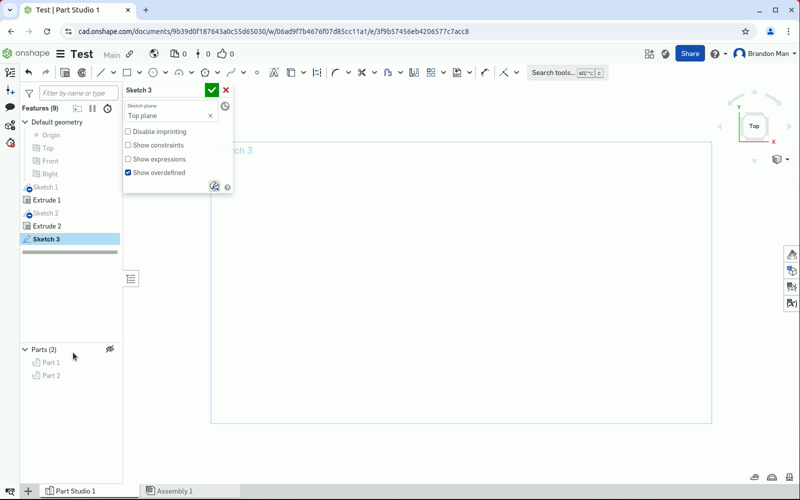
key_down(shift)
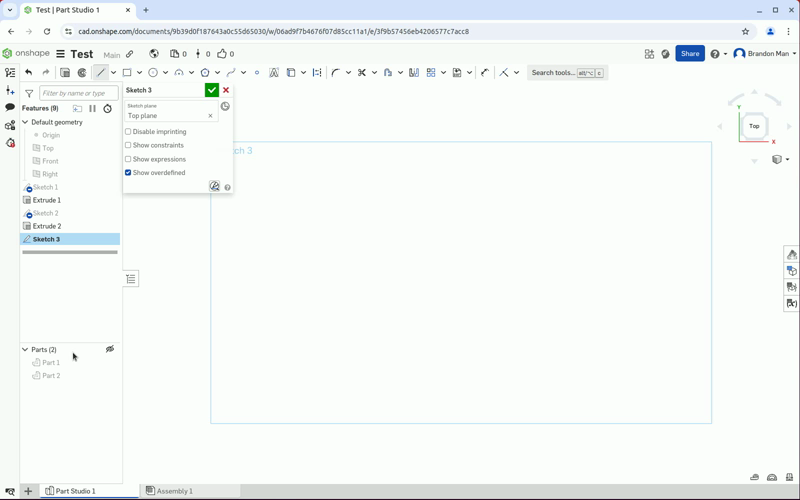
mouse_move(403, 367)
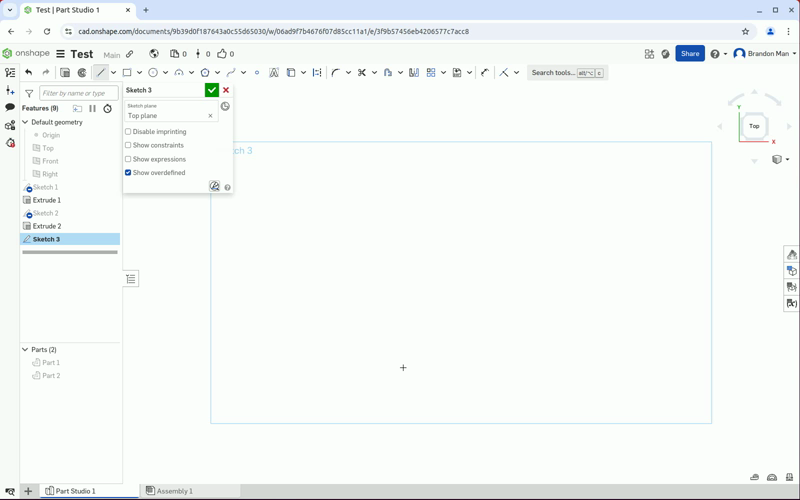
click(403, 367)
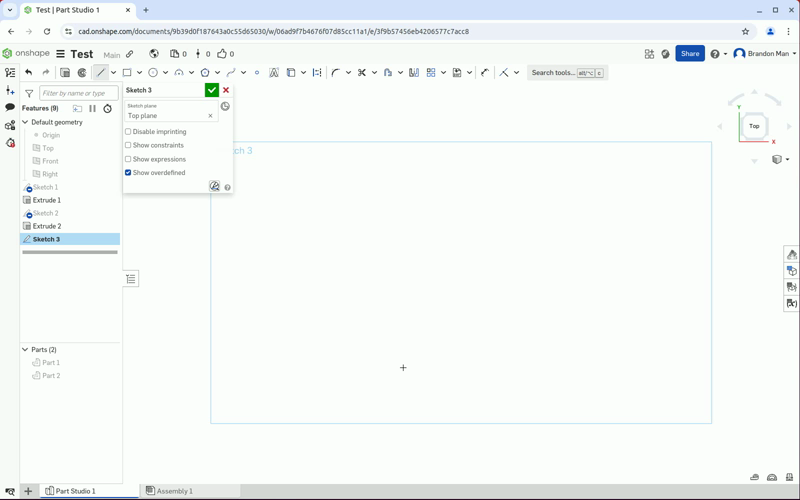
key_up(shift)
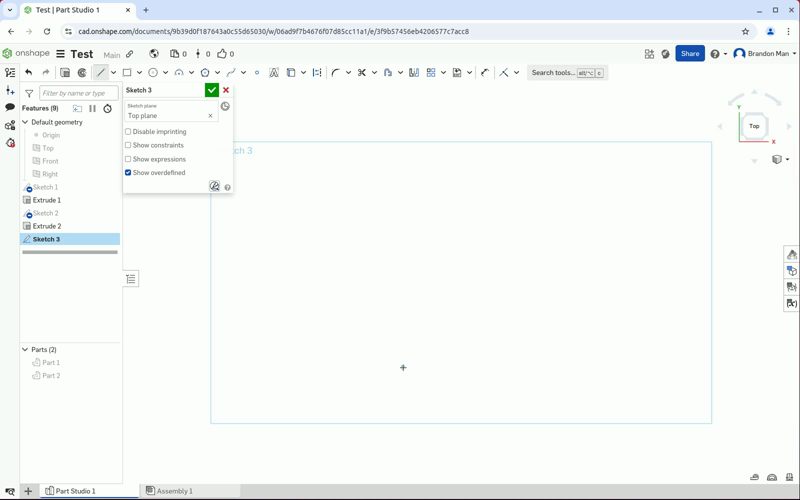
key_down(shift)
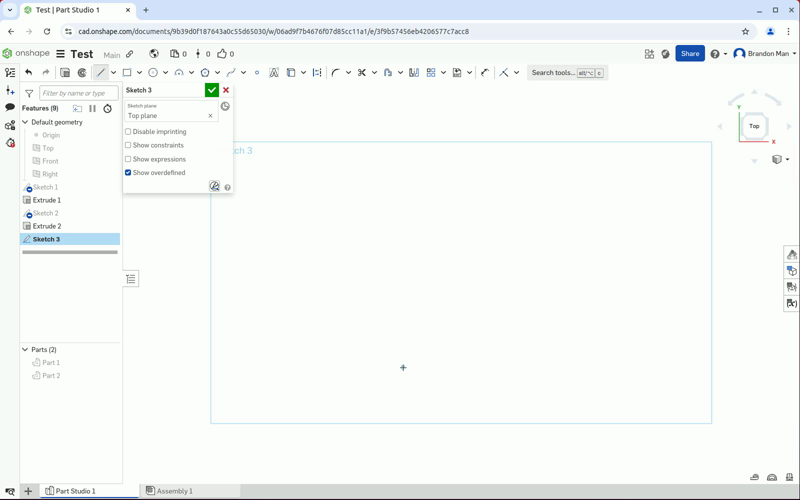
mouse_move(516, 367)
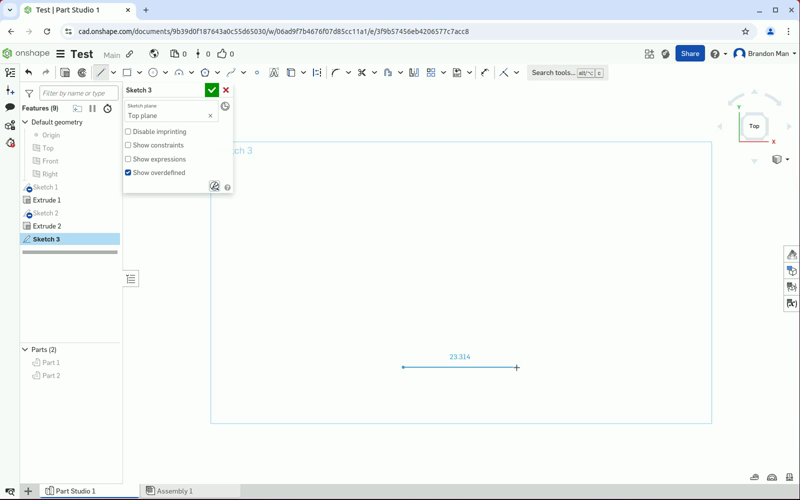
click(516, 367)
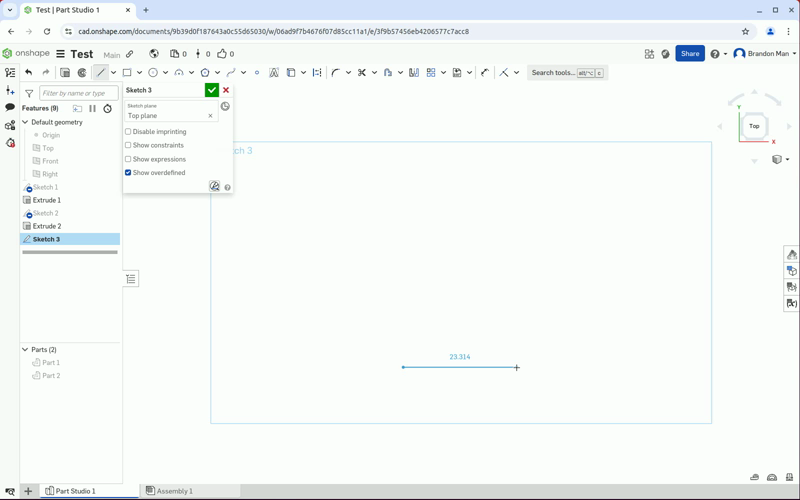
key_up(shift)
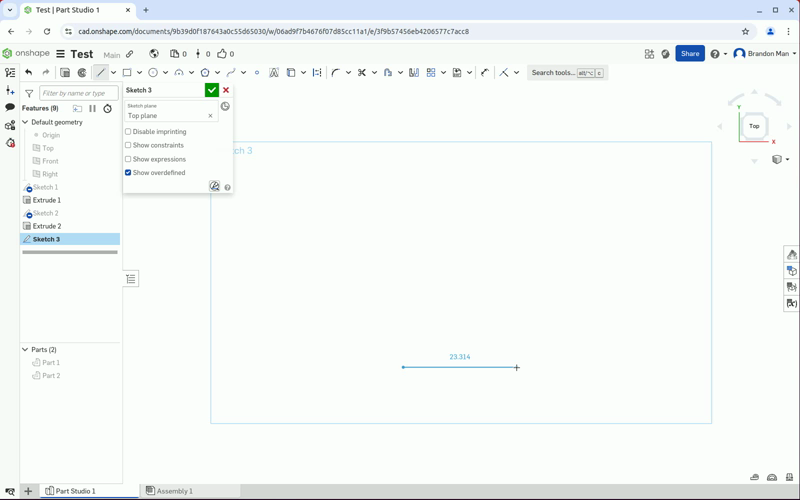
key_down(shift)
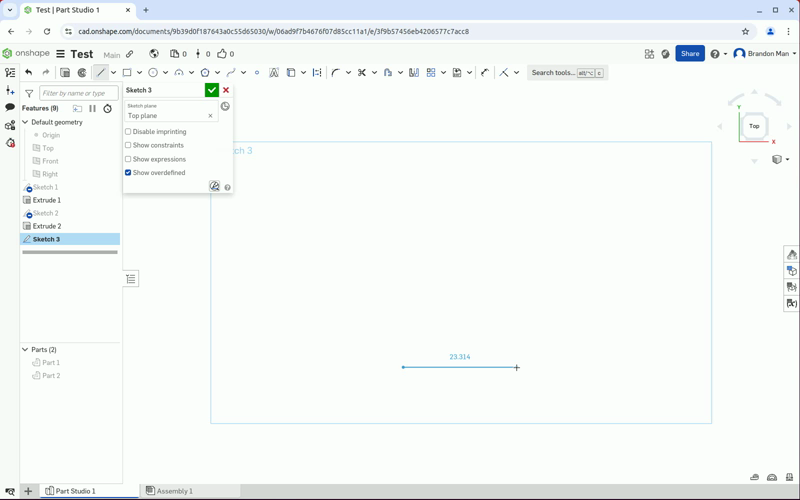
mouse_move(516, 198)
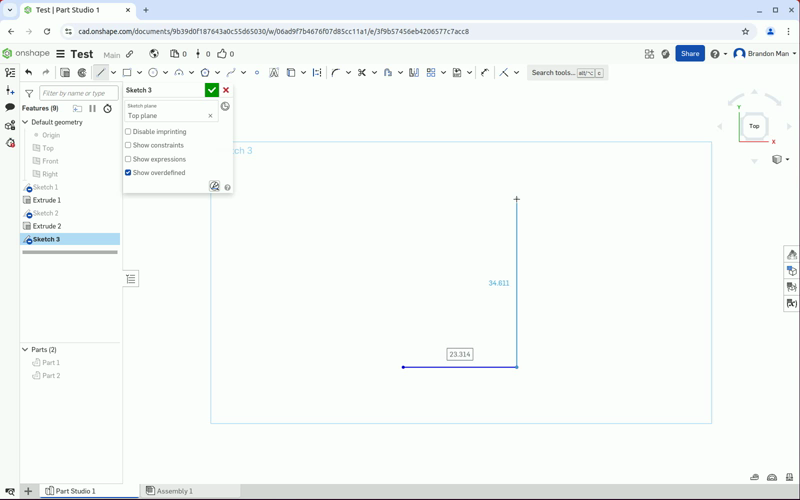
click(516, 198)
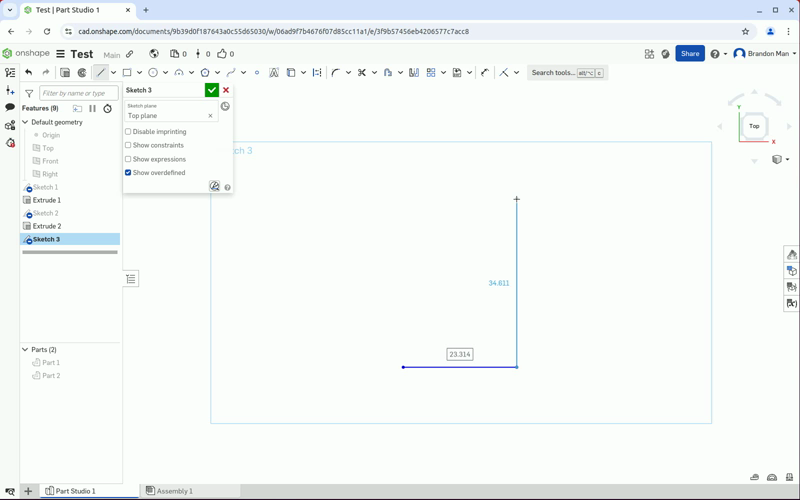
key_up(shift)
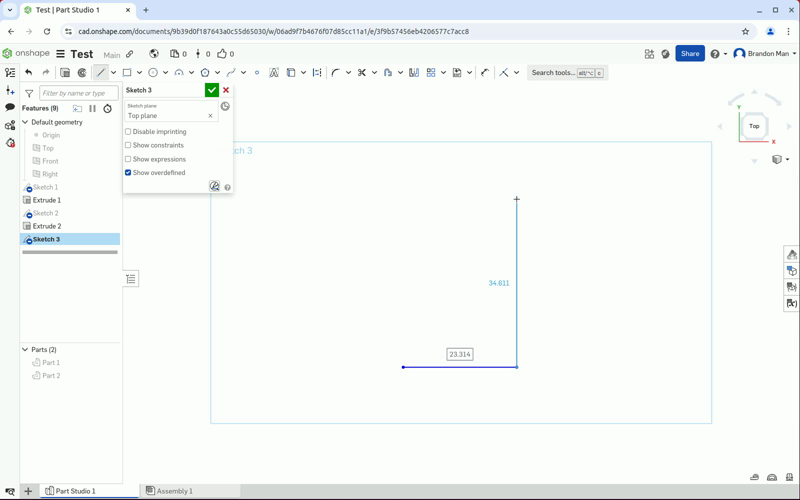
key_down(shift)
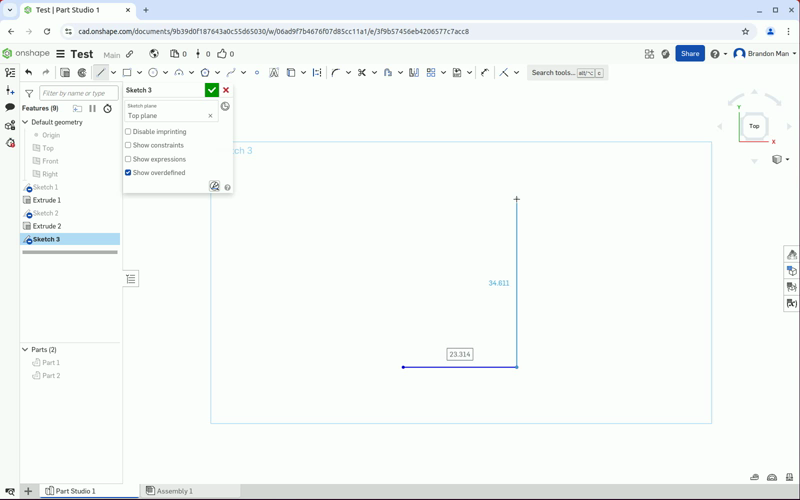
mouse_move(403, 198)
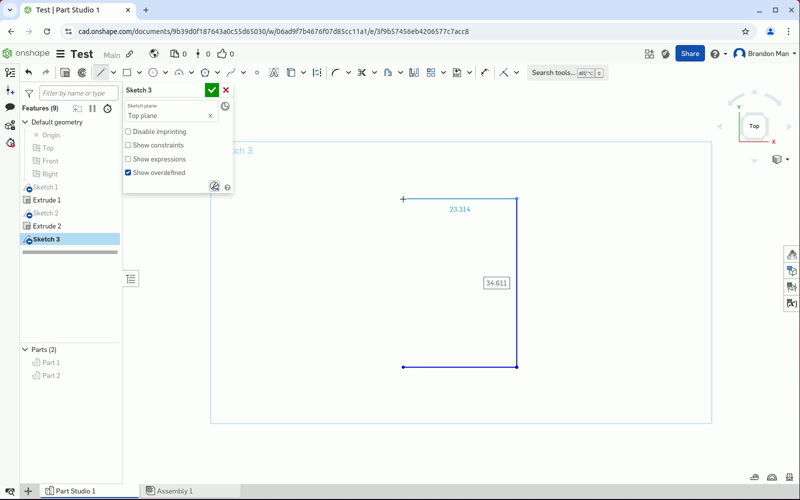
click(403, 198)
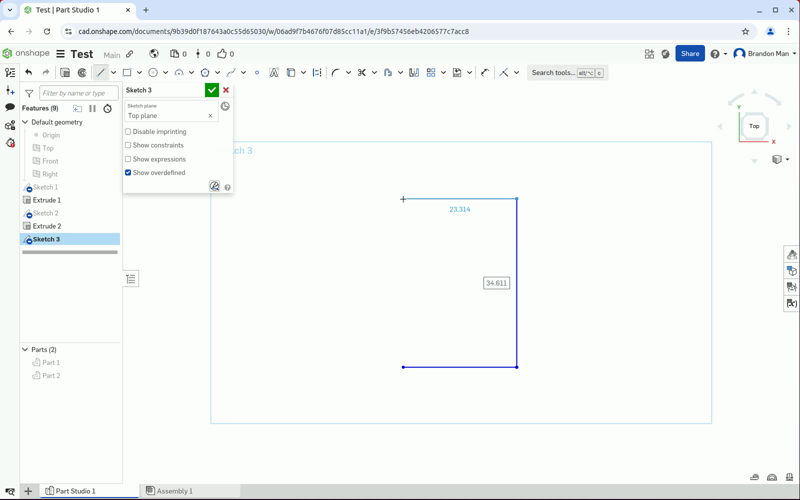
key_up(shift)
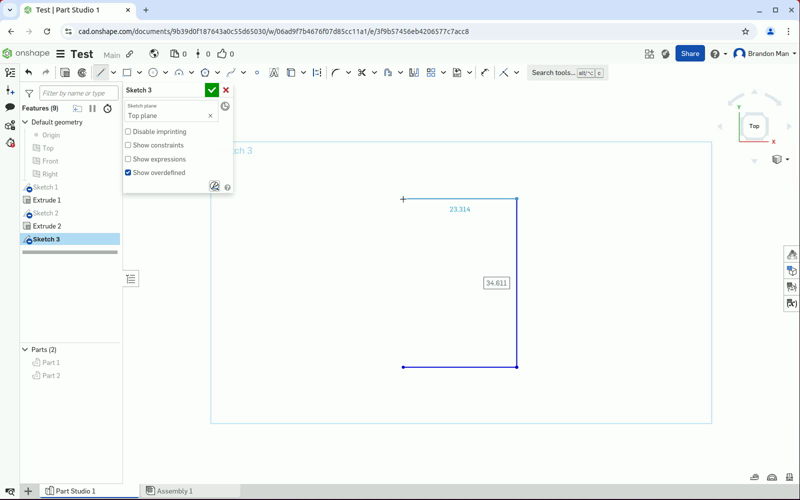
key_down(shift)
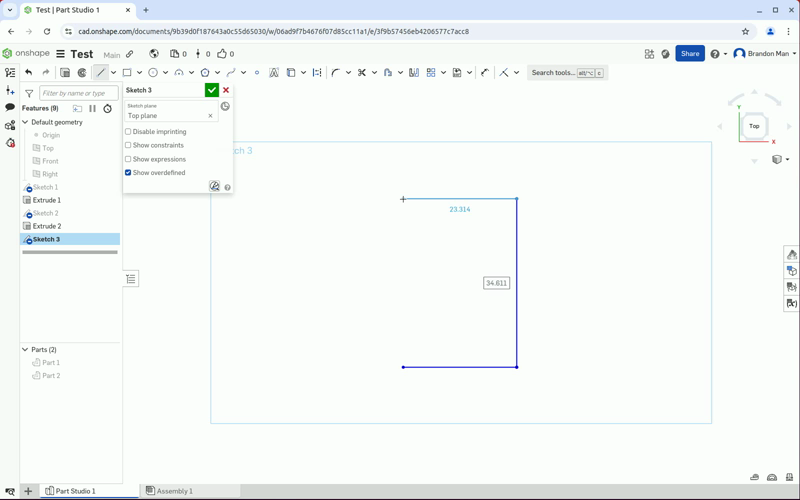
mouse_move(403, 367)
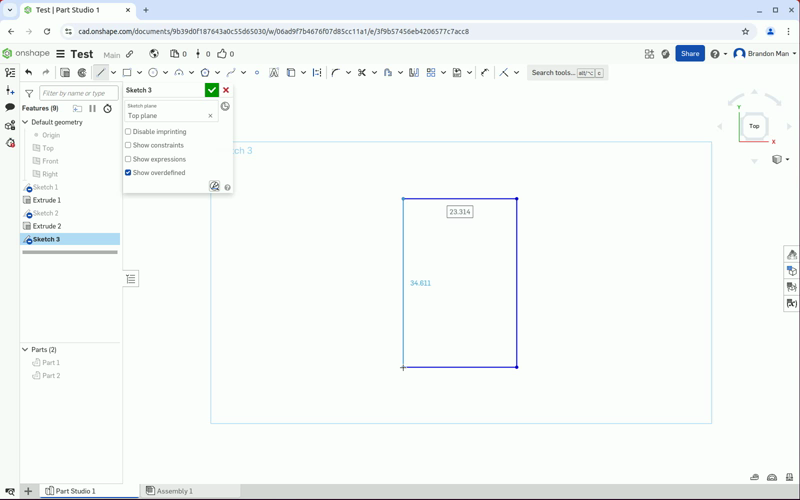
key_up(shift)
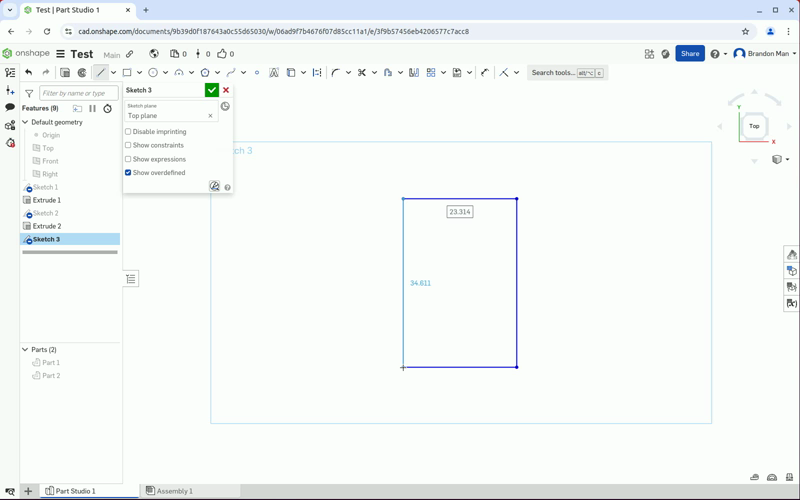
click(403, 367)
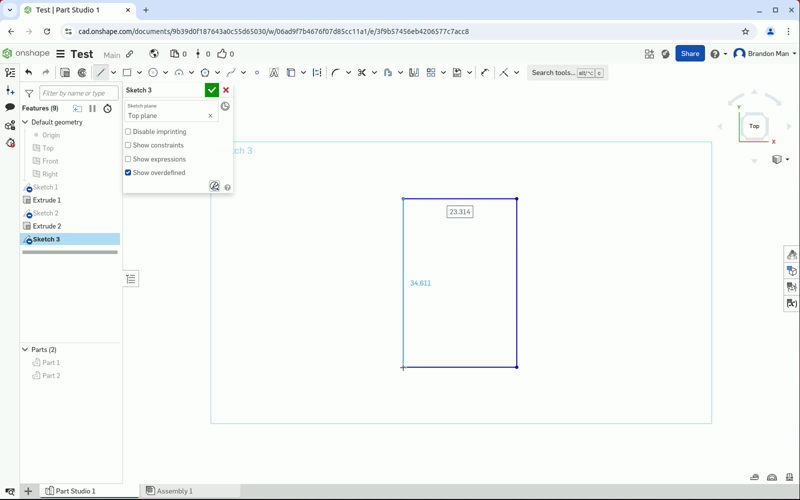
key(esc)
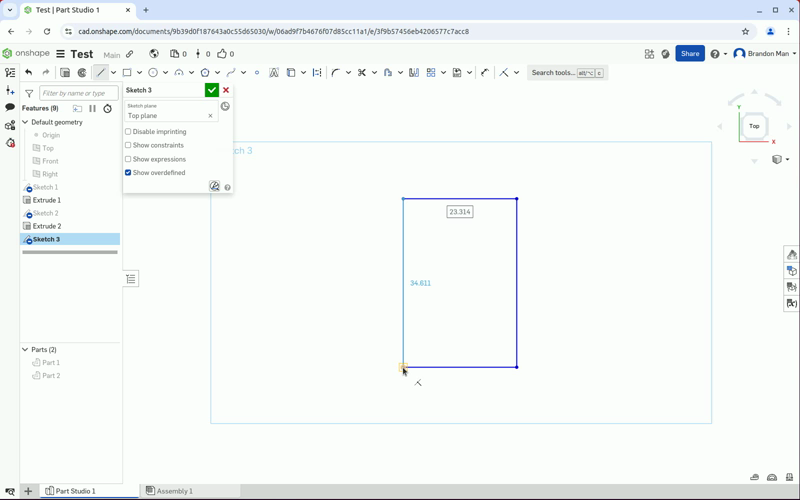
key(l)
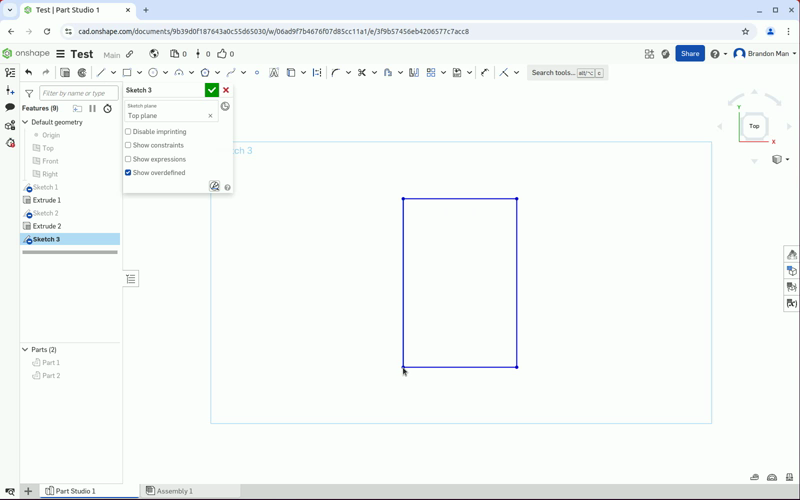
key_down(shift)
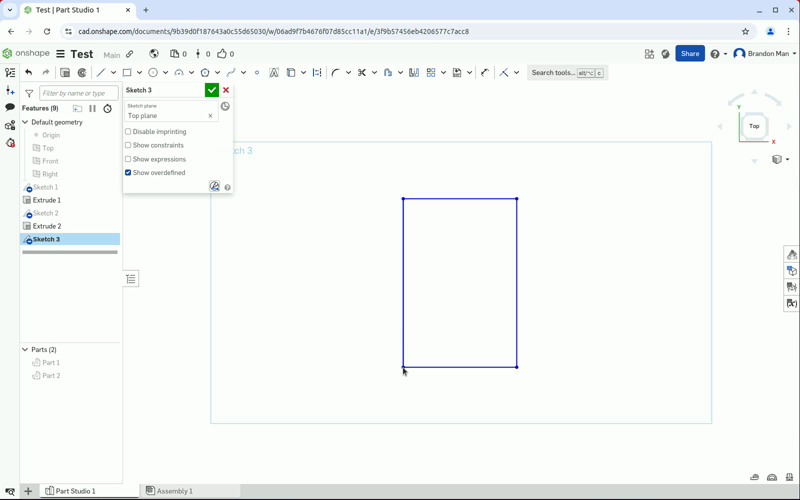
mouse_move(406, 363)
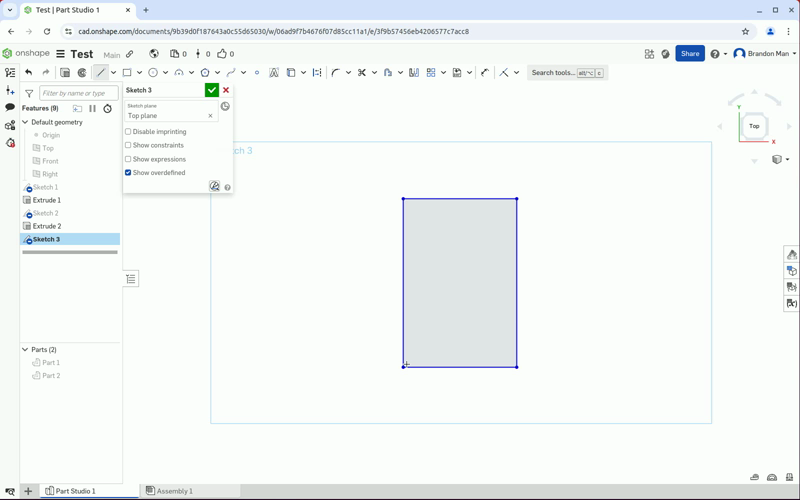
click(406, 363)
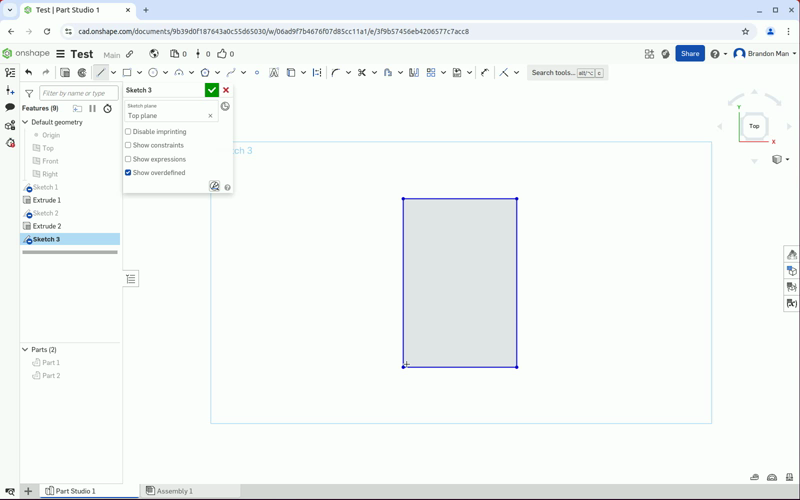
key_up(shift)
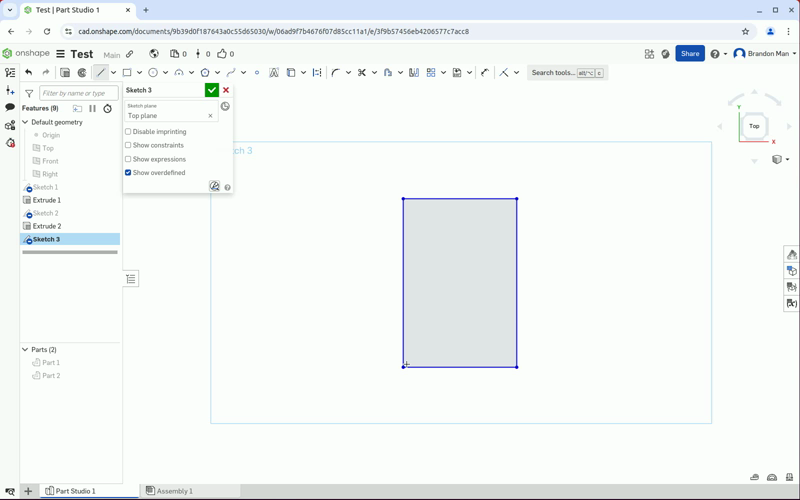
key_down(shift)
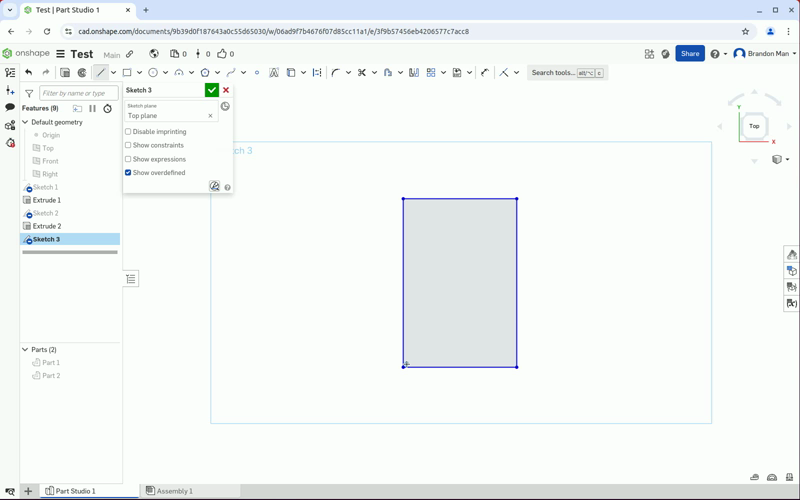
mouse_move(513, 363)
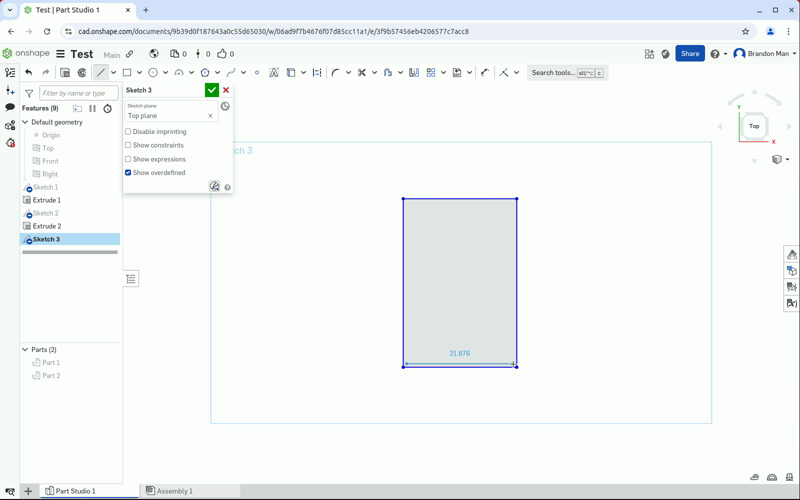
click(513, 363)
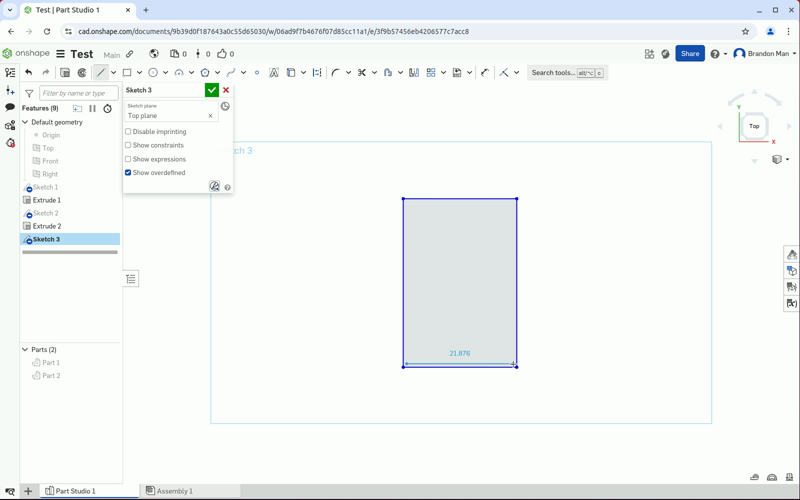
key_up(shift)
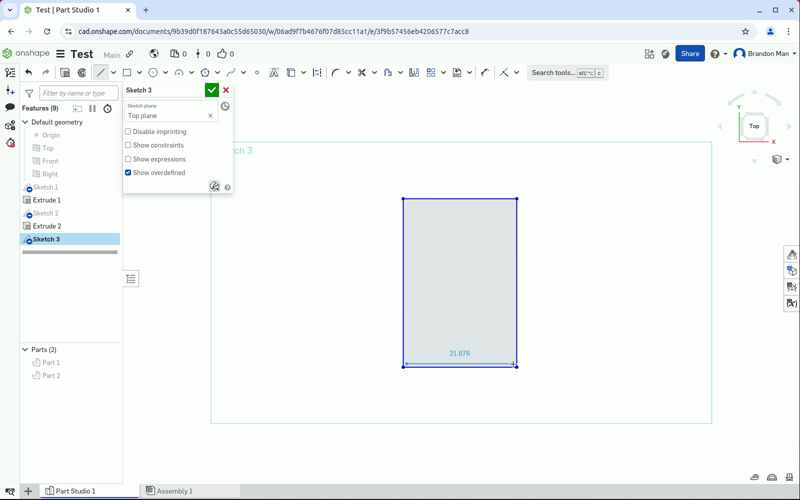
key_down(shift)
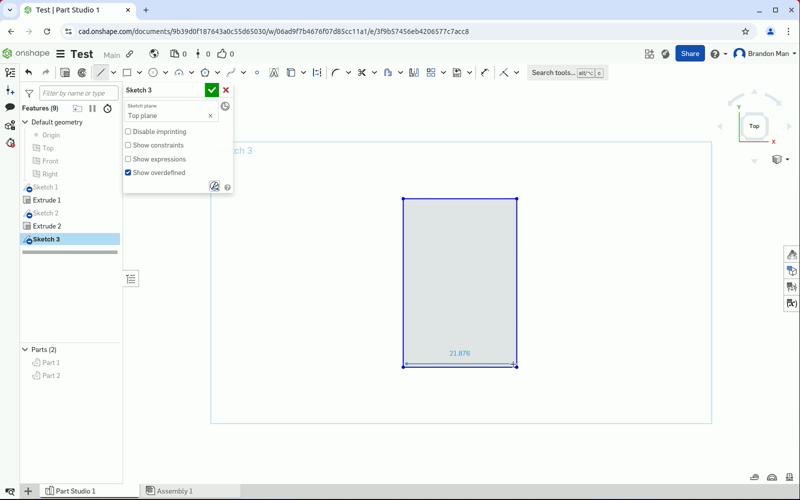
mouse_move(513, 202)
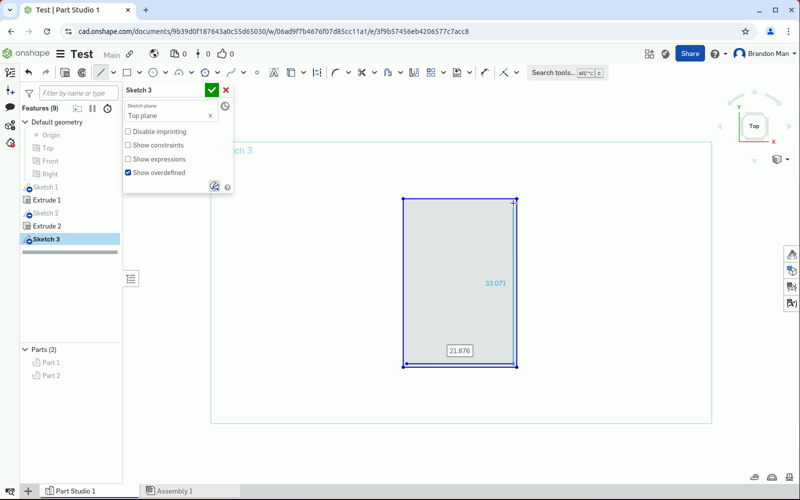
click(513, 202)
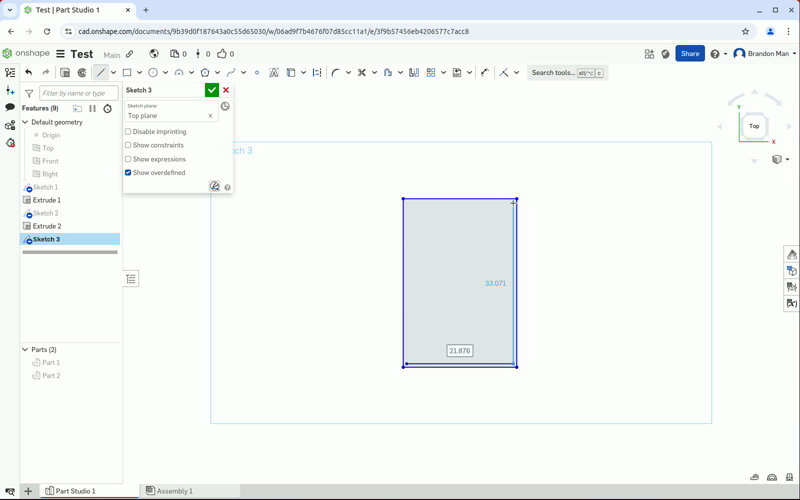
key_up(shift)
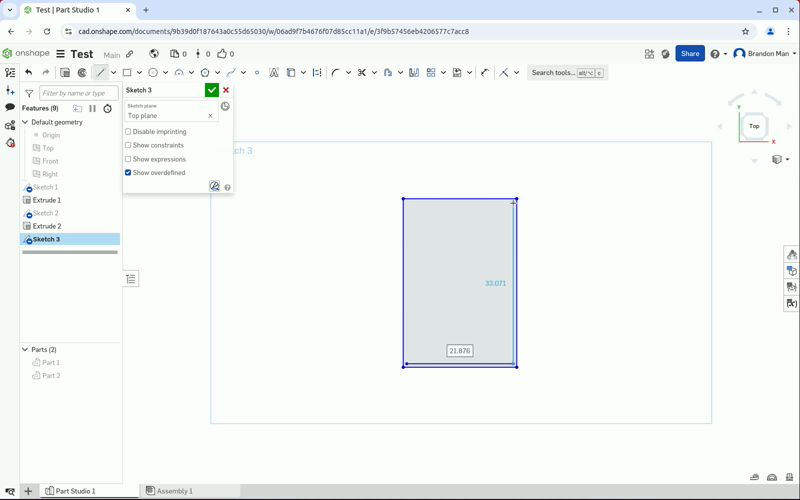
key_down(shift)
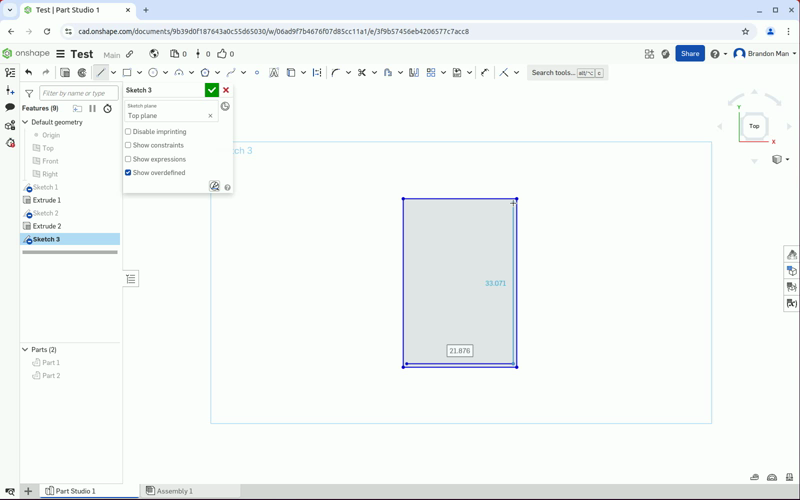
mouse_move(406, 202)
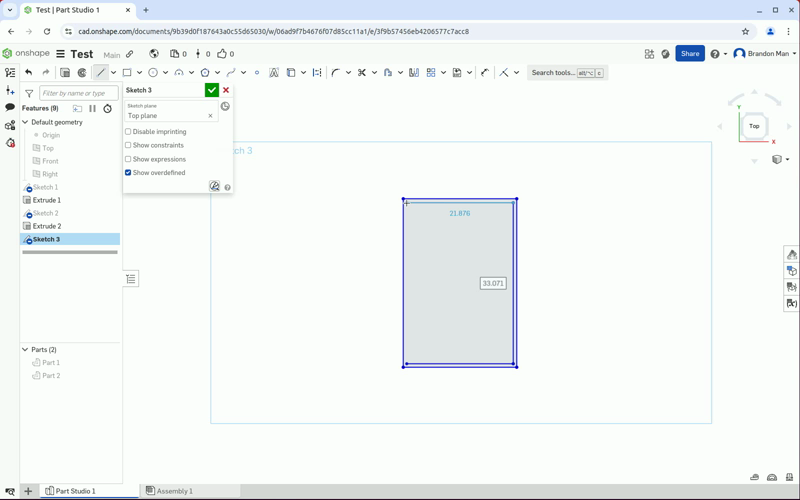
click(406, 202)
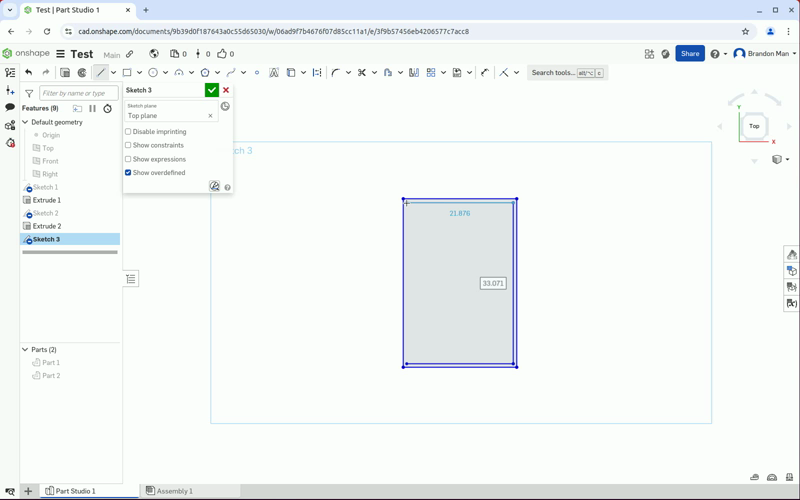
key_up(shift)
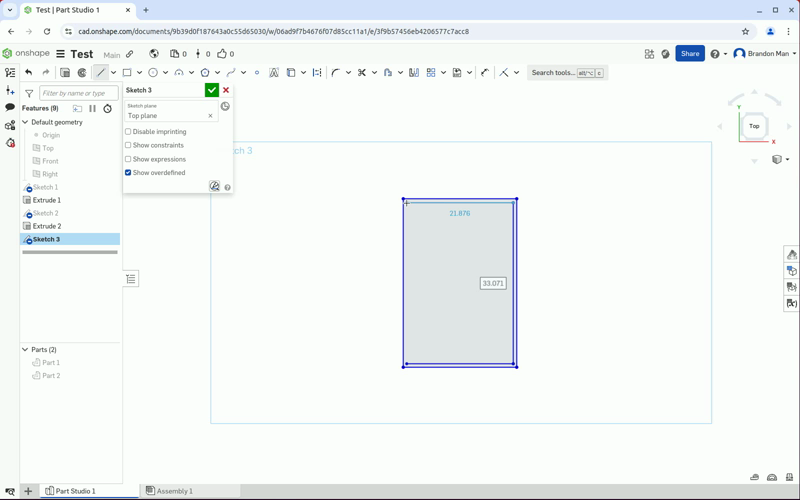
key_down(shift)
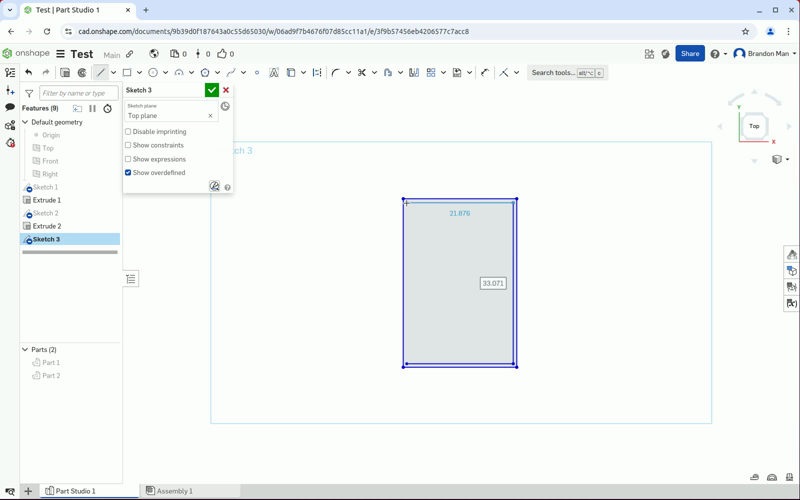
mouse_move(406, 363)
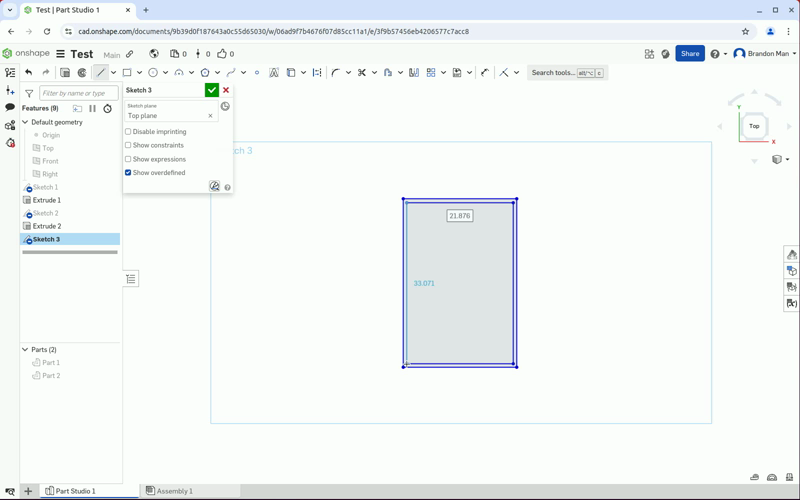
key_up(shift)
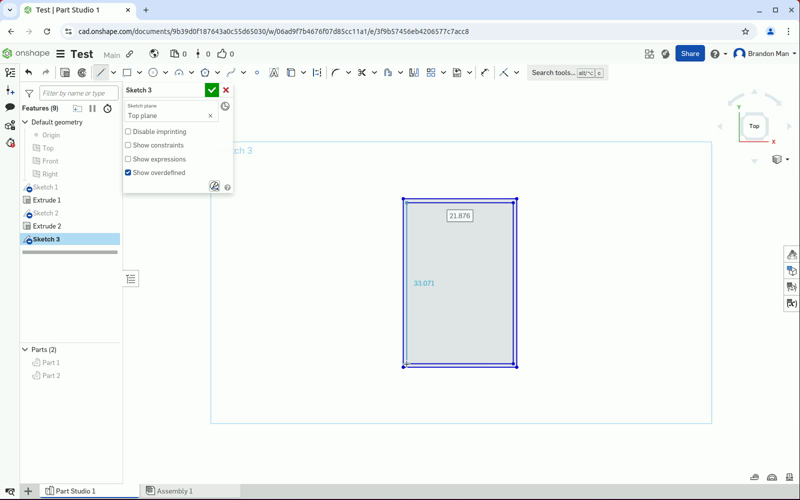
click(406, 363)
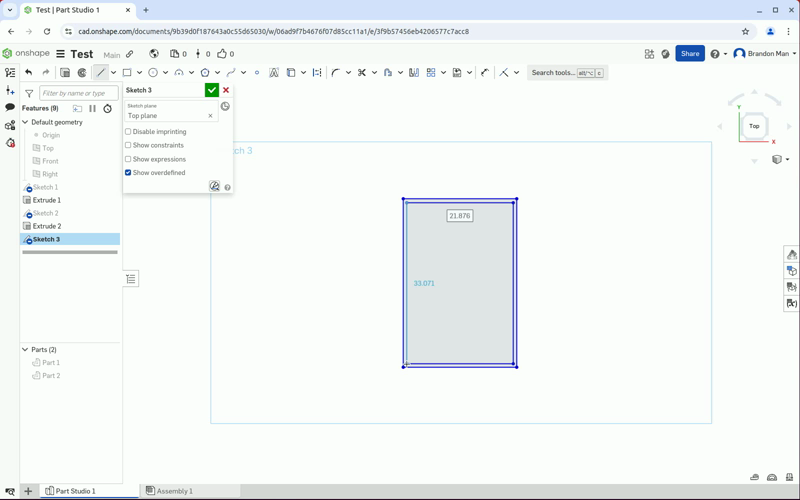
key(esc)
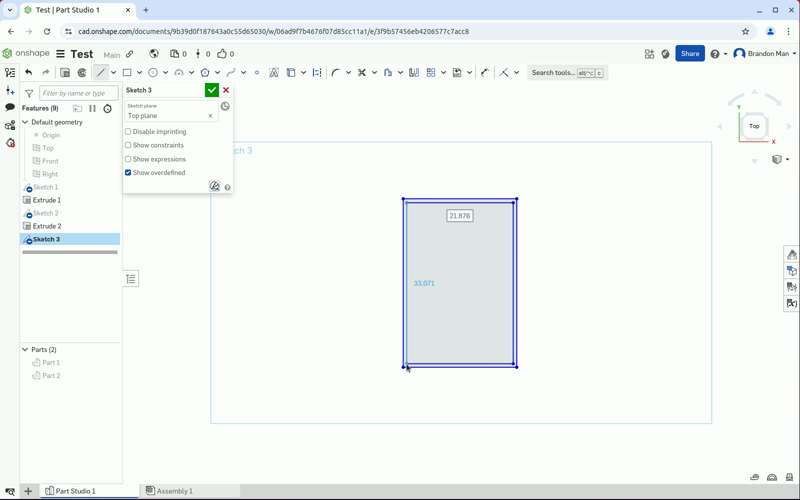
mouse_move(453, 365)
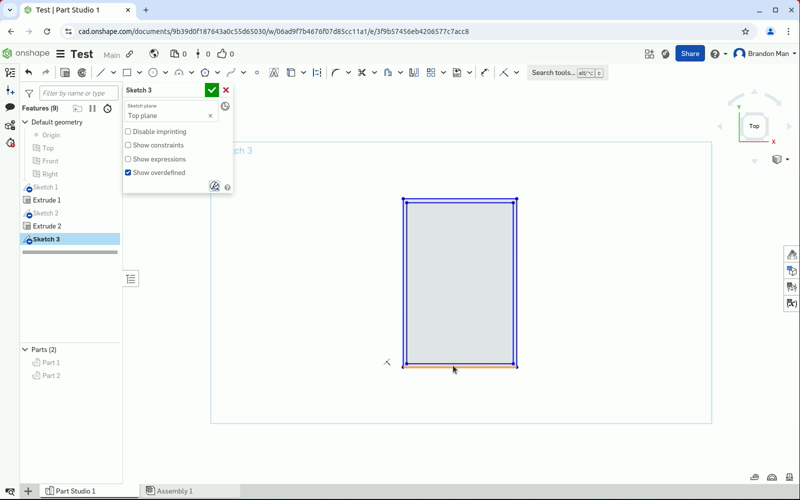
click(453, 365)
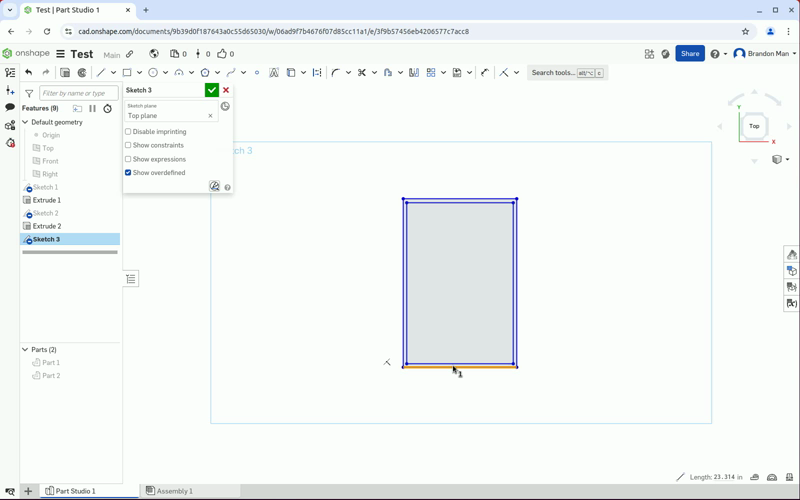
mouse_move(73, 352)
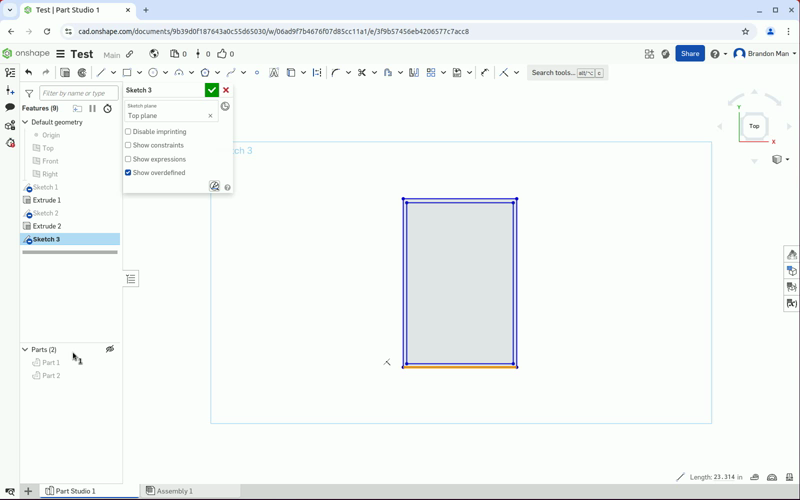
key(shift+y)
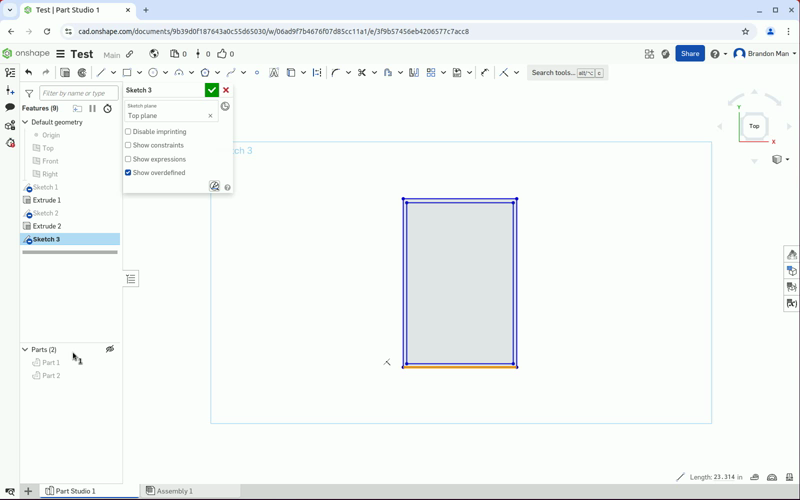
key(shift+e)
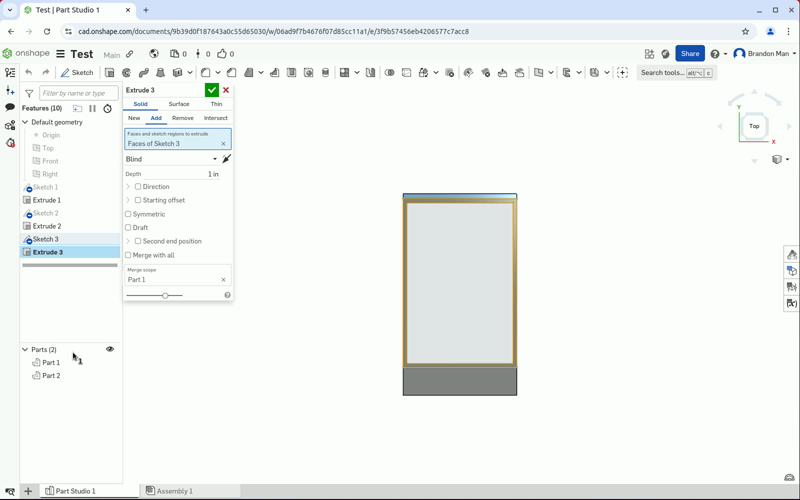
mouse_move(143, 106)
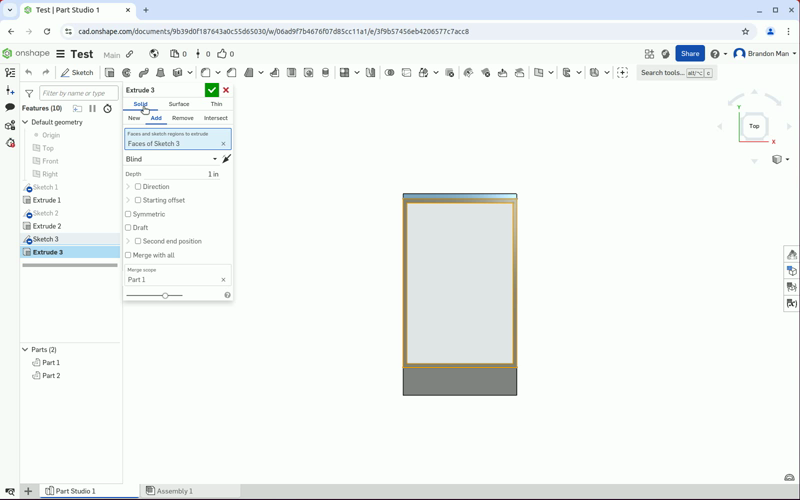
click(143, 106)
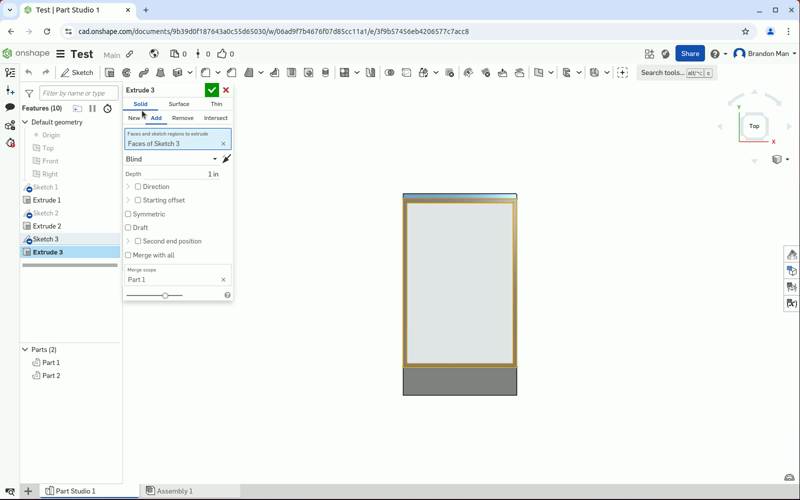
mouse_move(137, 120)
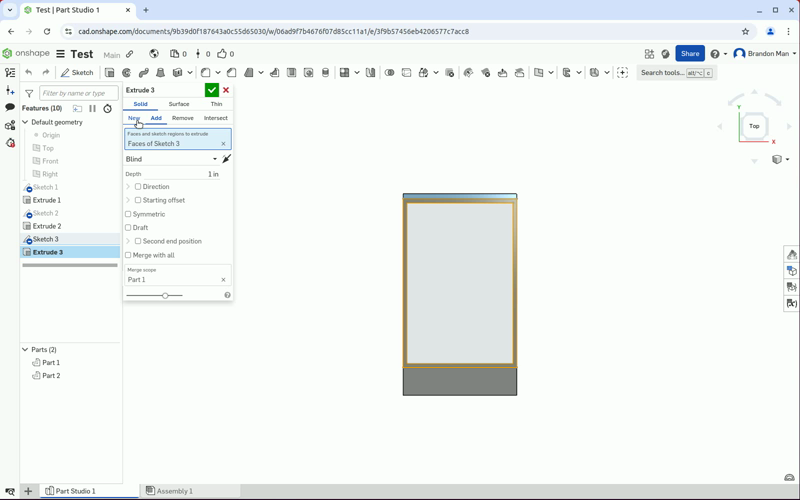
click(137, 120)
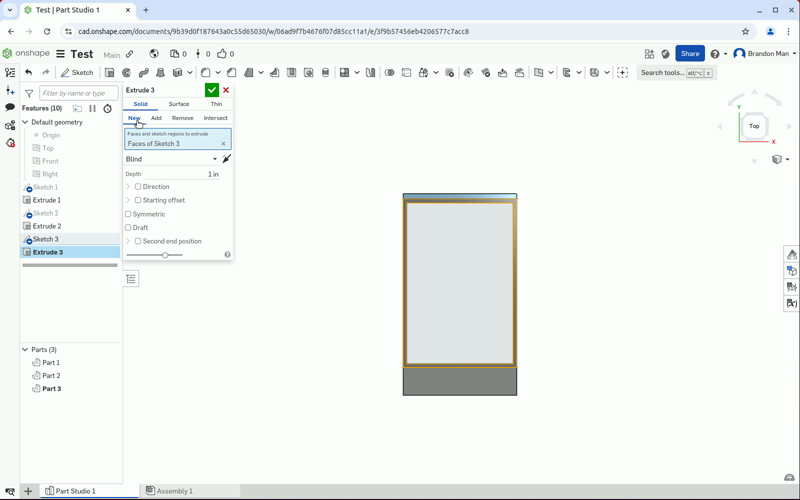
key(tab, 4)
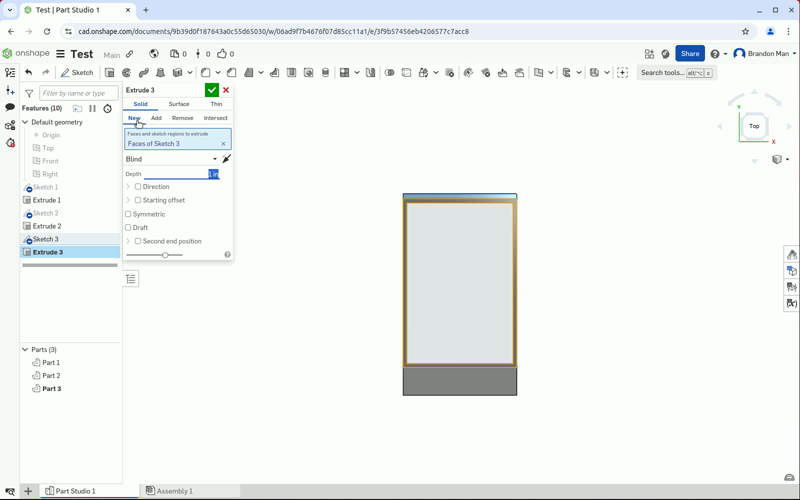
text(1.204)
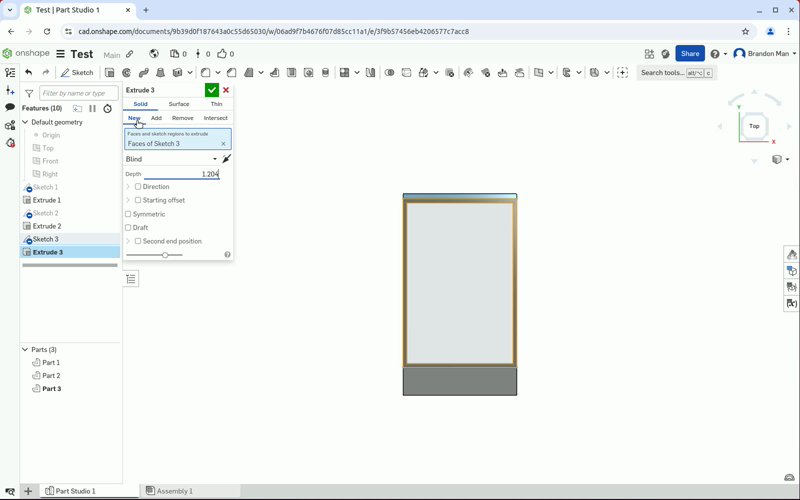
key(enter)
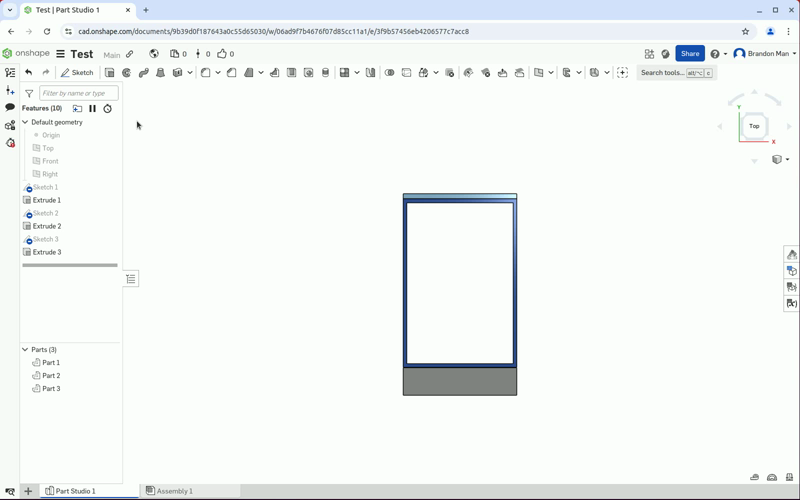
key(shift+h)
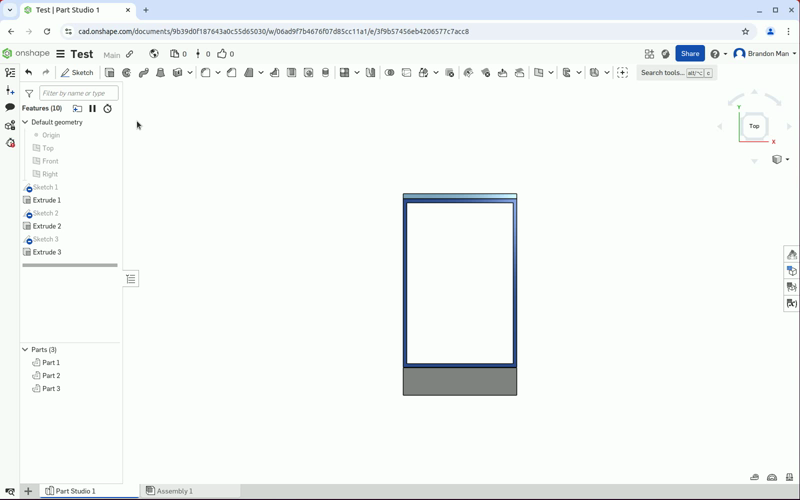
key(shift+h)
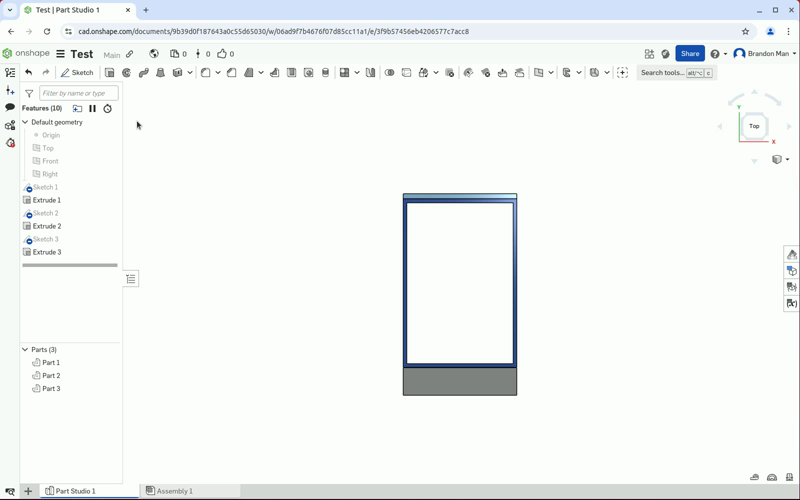
mouse_move(73, 189)
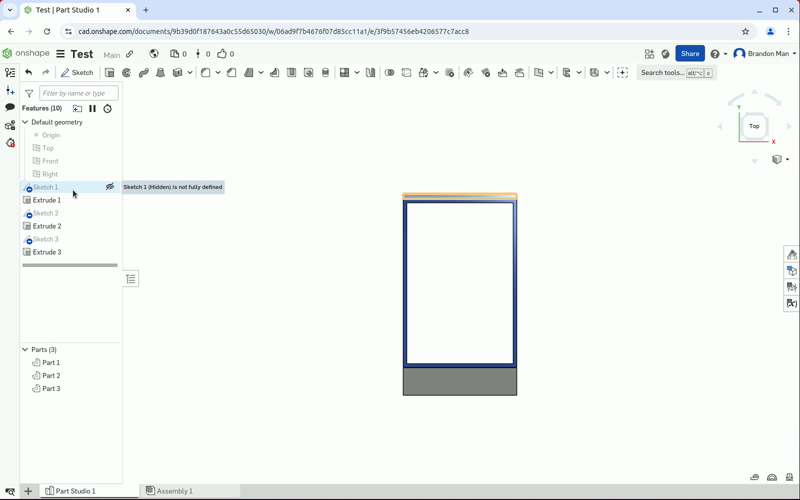
click(73, 189)
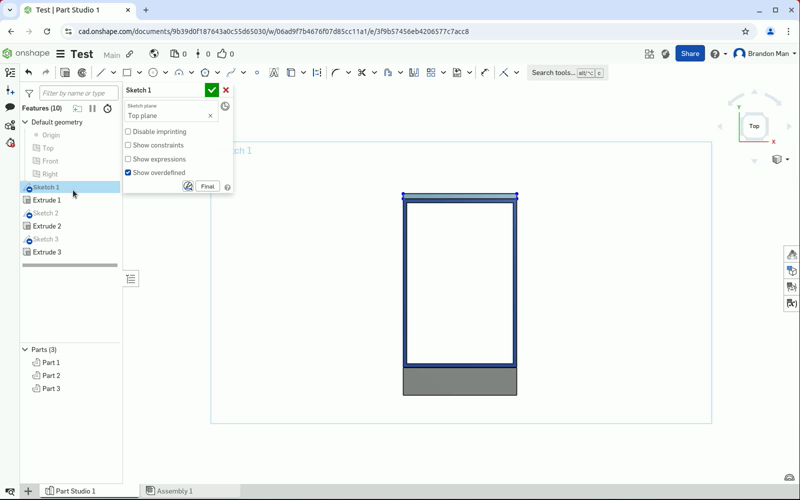
mouse_move(229, 92)
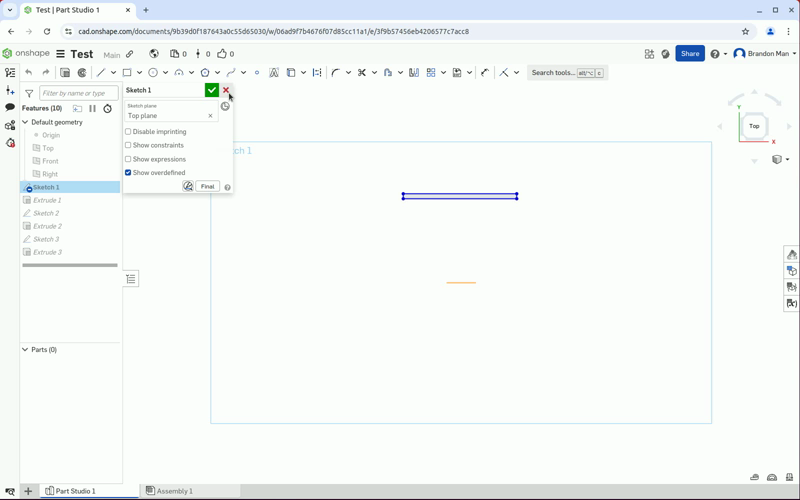
click(229, 92)
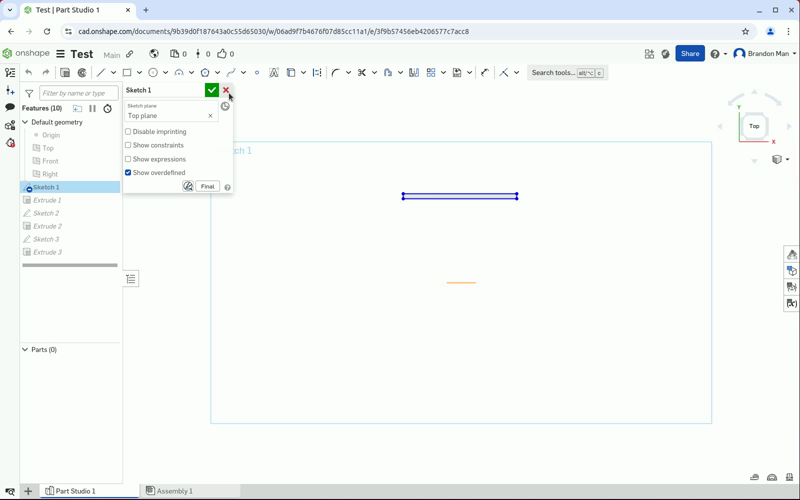
key(shift+s)
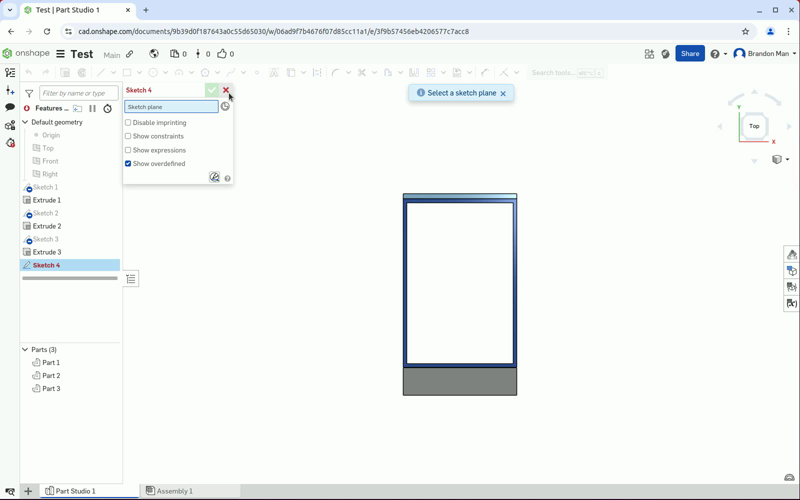
mouse_move(73, 150)
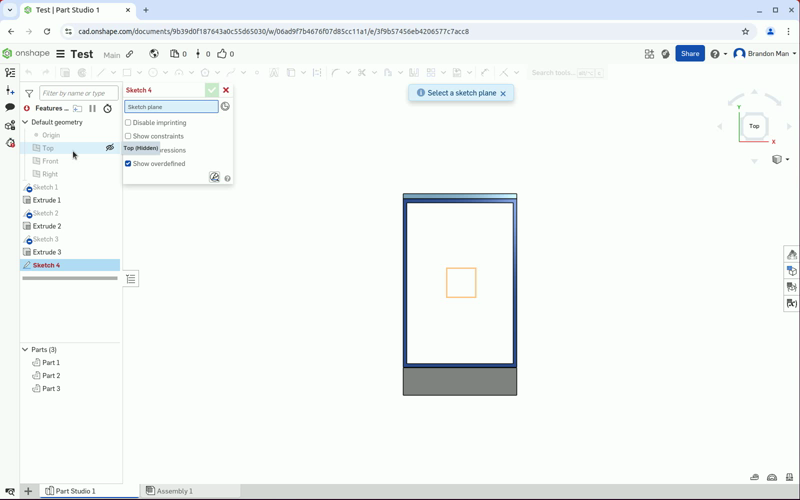
click(73, 150)
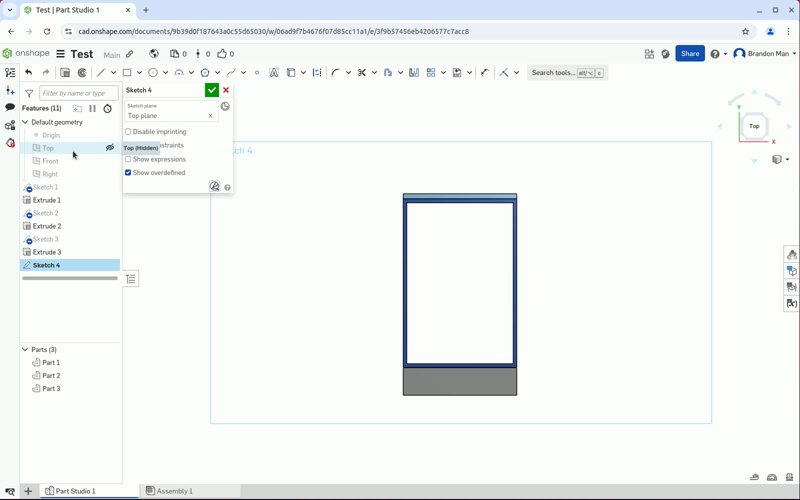
mouse_move(73, 352)
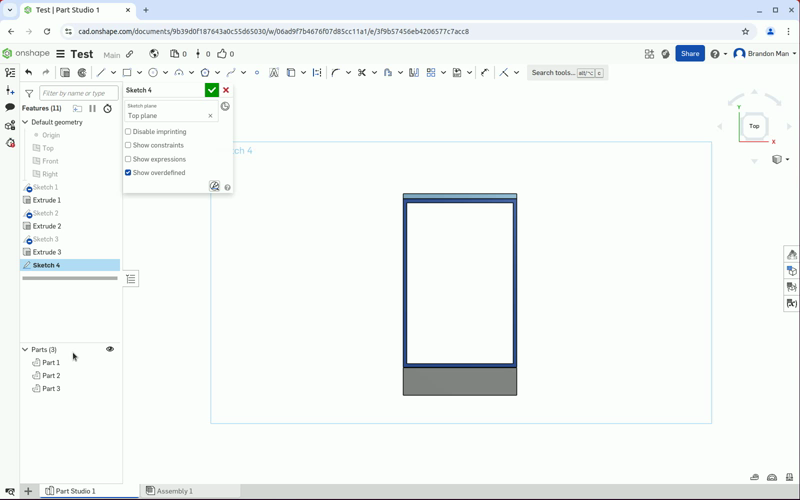
key(y)
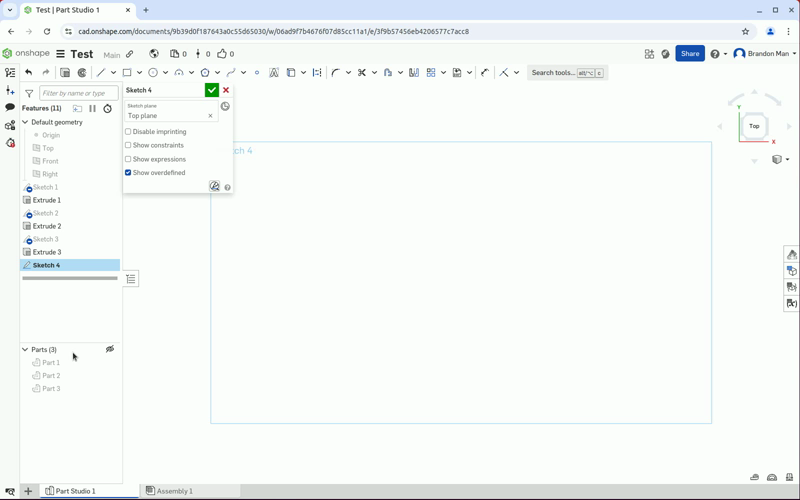
key(l)
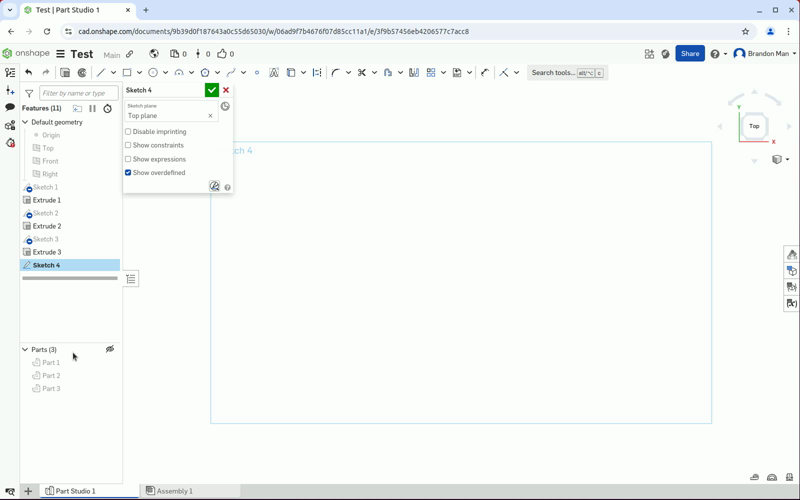
key_down(shift)
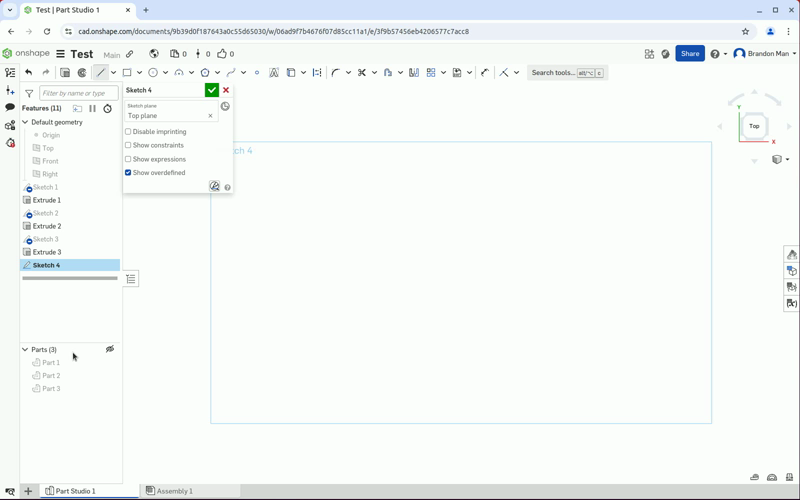
mouse_move(406, 365)
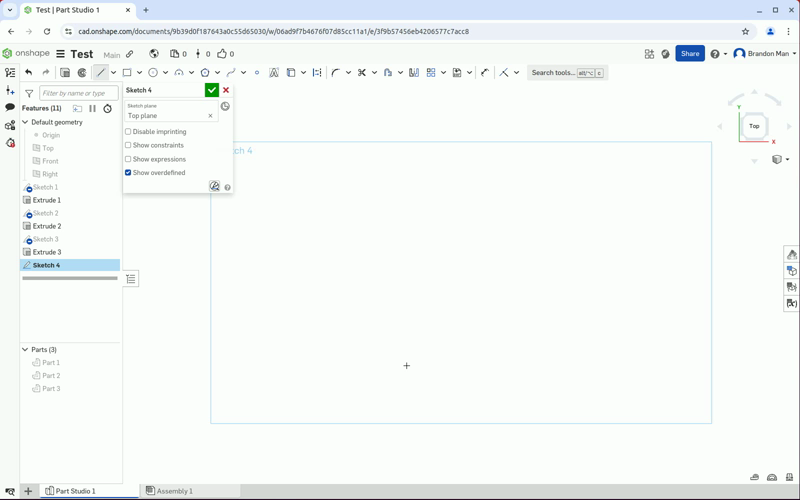
click(406, 365)
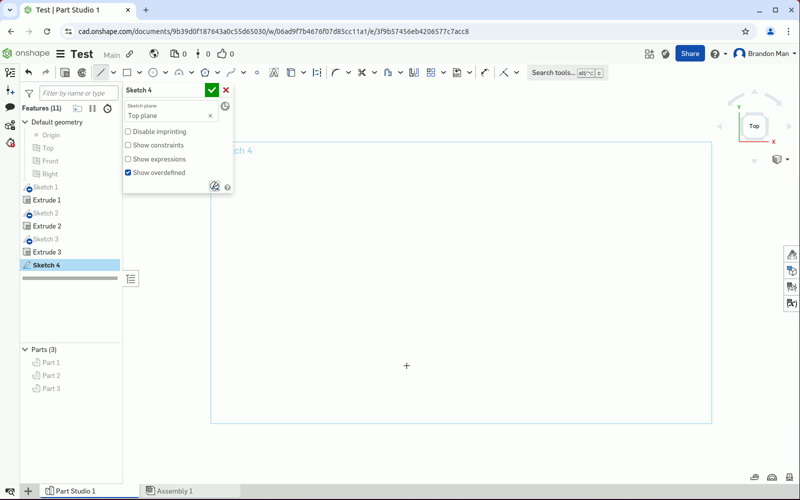
key_up(shift)
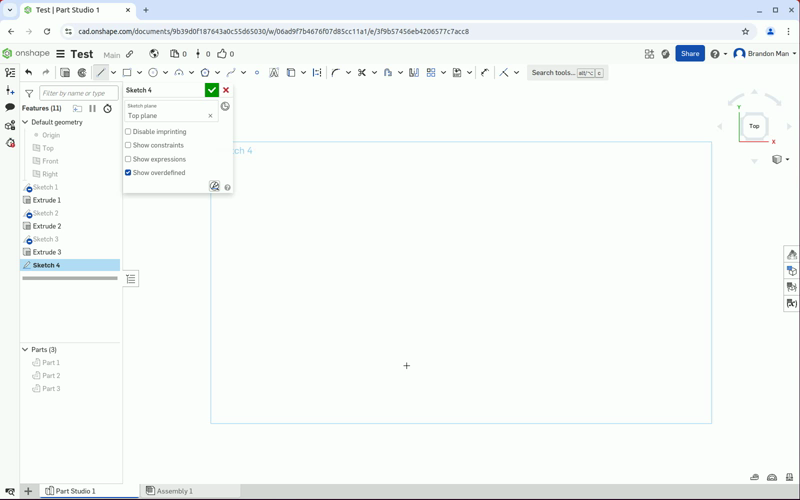
key_down(shift)
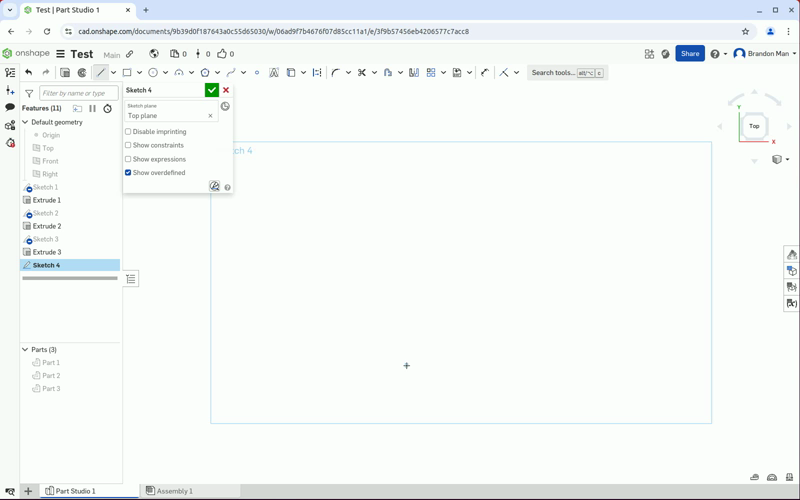
mouse_move(514, 365)
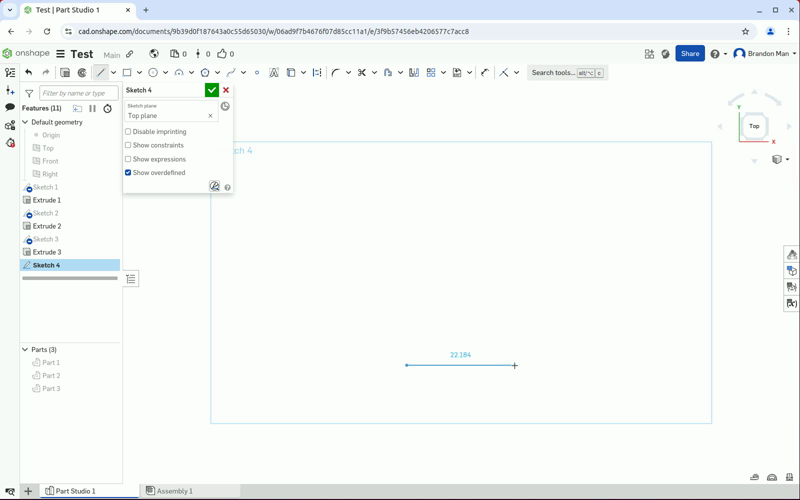
click(514, 365)
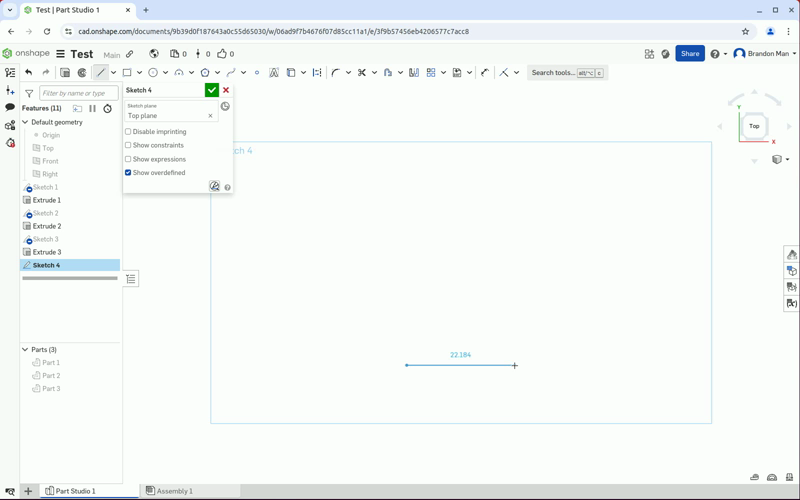
key_up(shift)
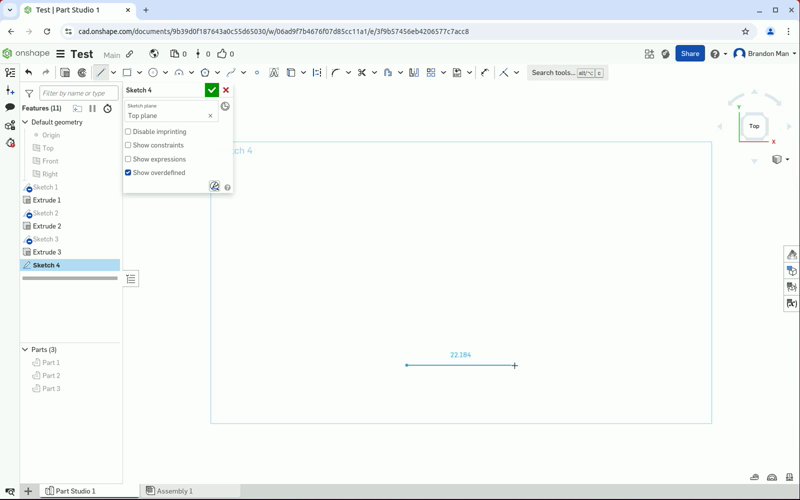
key_down(shift)
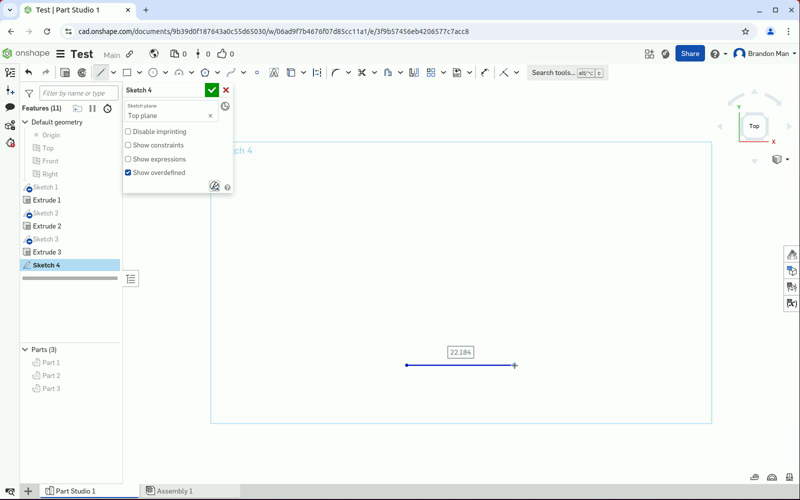
mouse_move(514, 202)
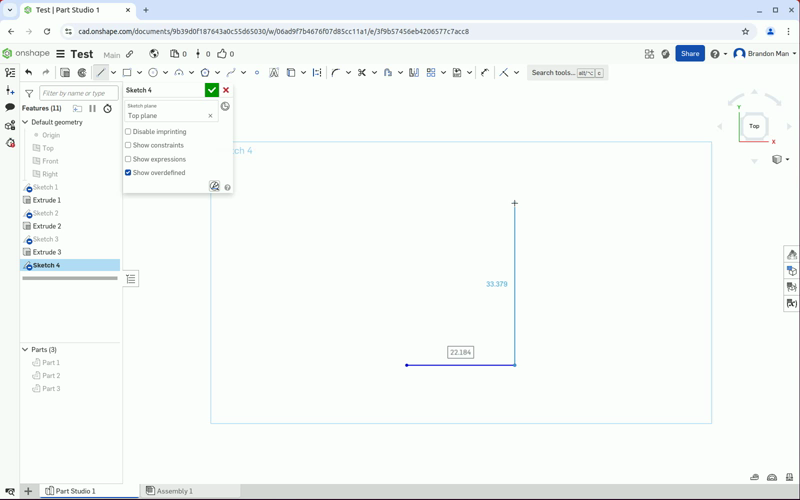
click(514, 202)
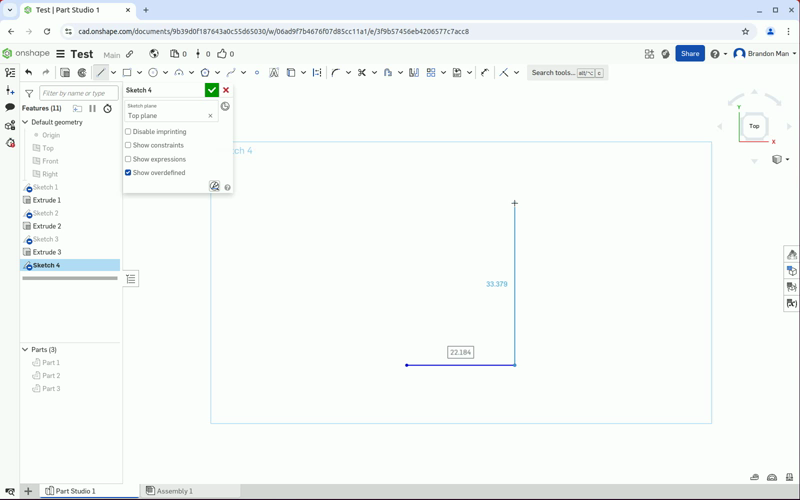
key_up(shift)
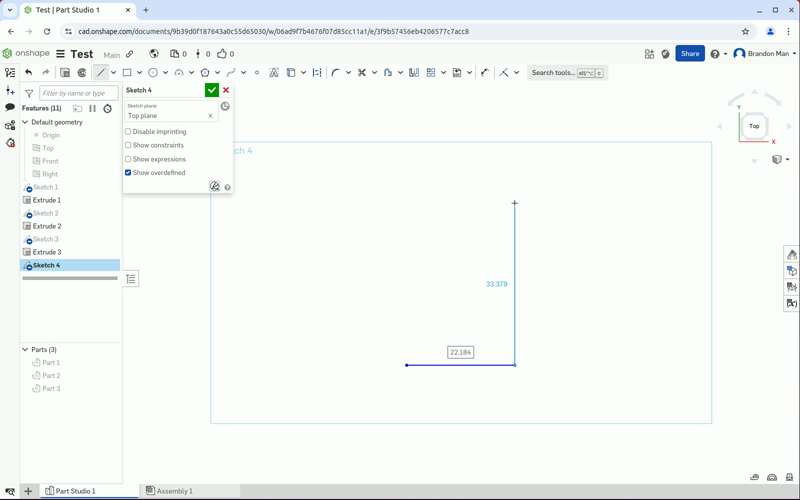
key_down(shift)
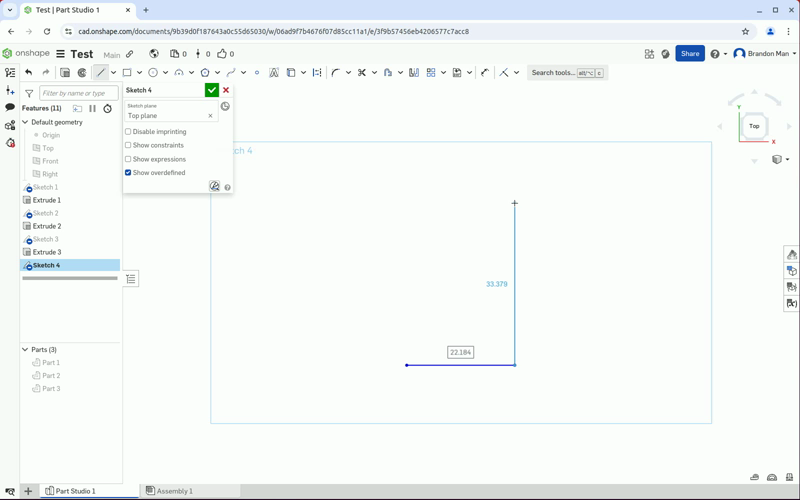
mouse_move(406, 202)
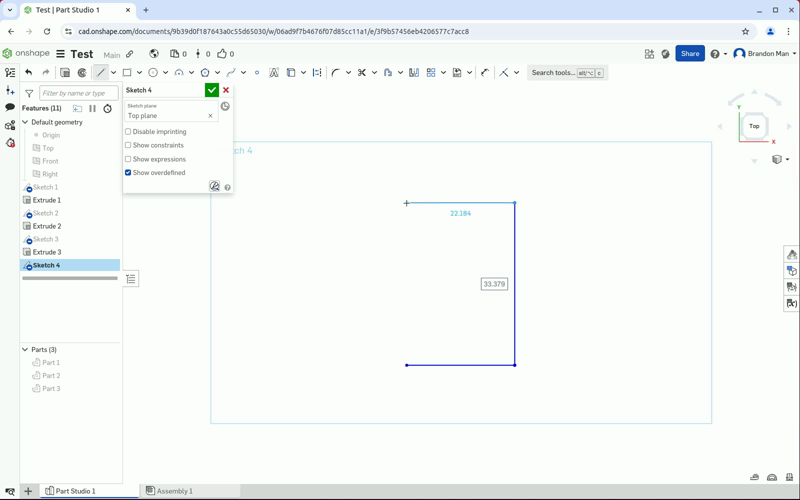
click(406, 202)
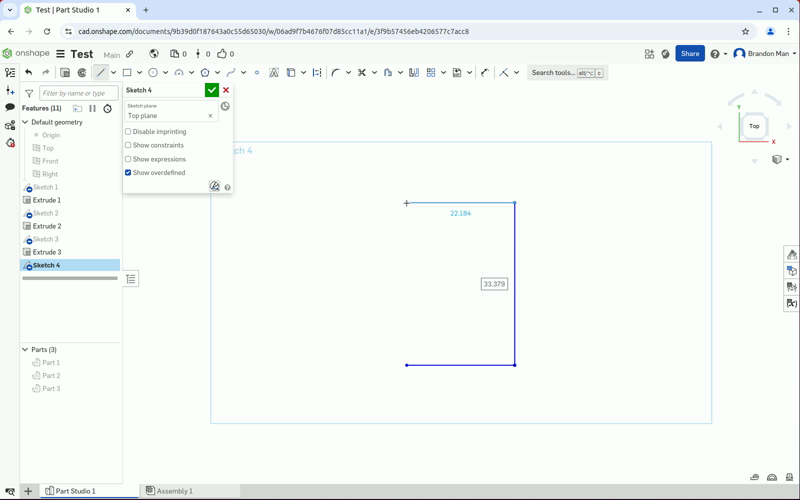
key_up(shift)
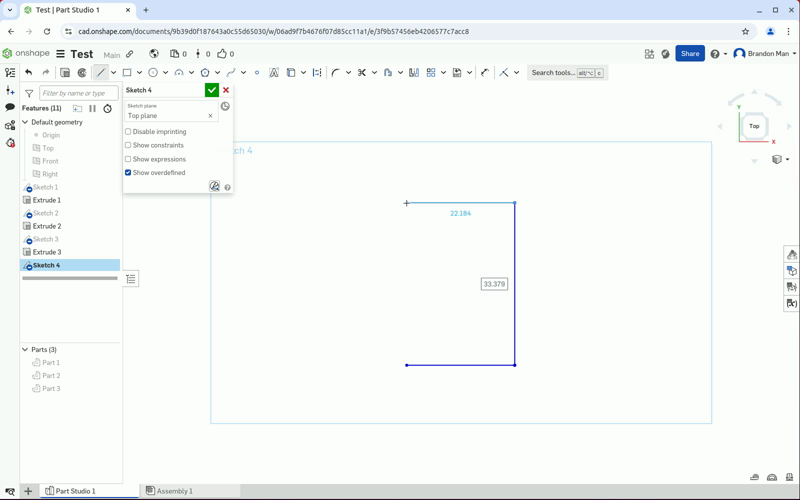
key_down(shift)
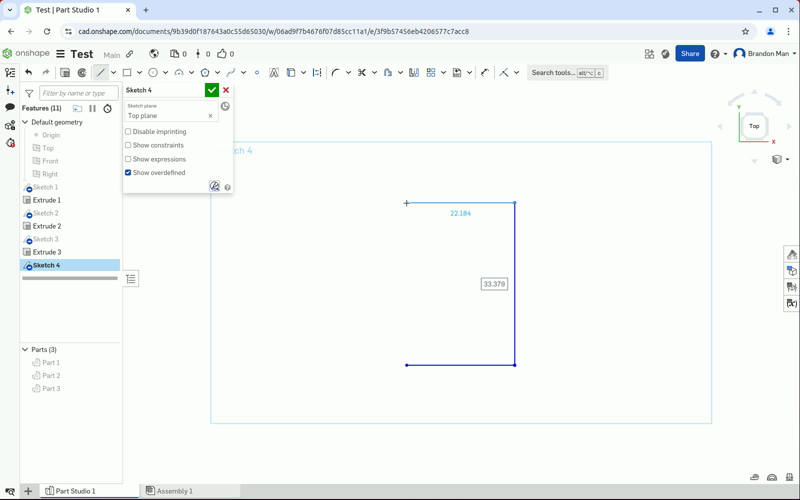
mouse_move(406, 365)
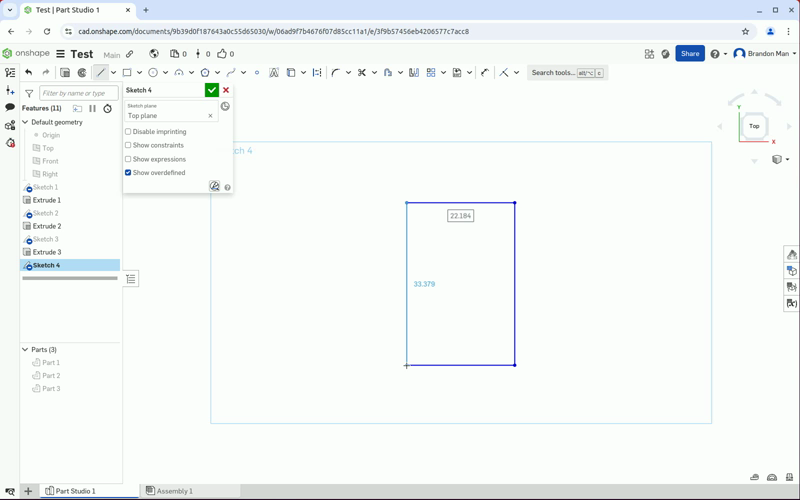
key_up(shift)
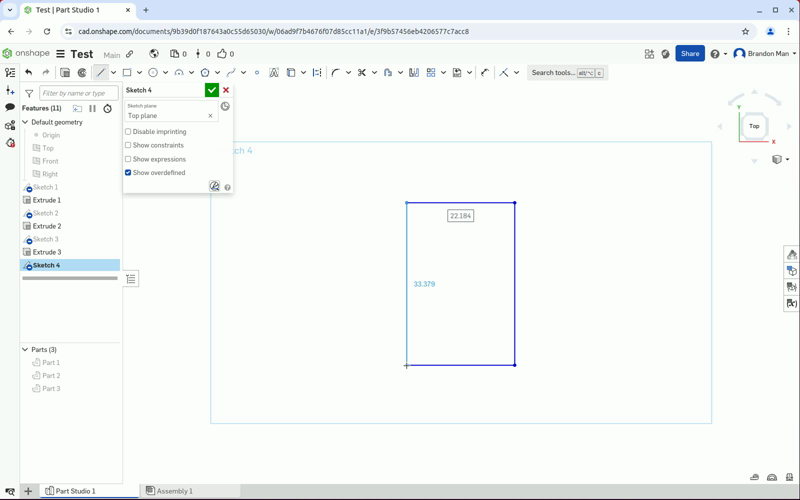
click(406, 365)
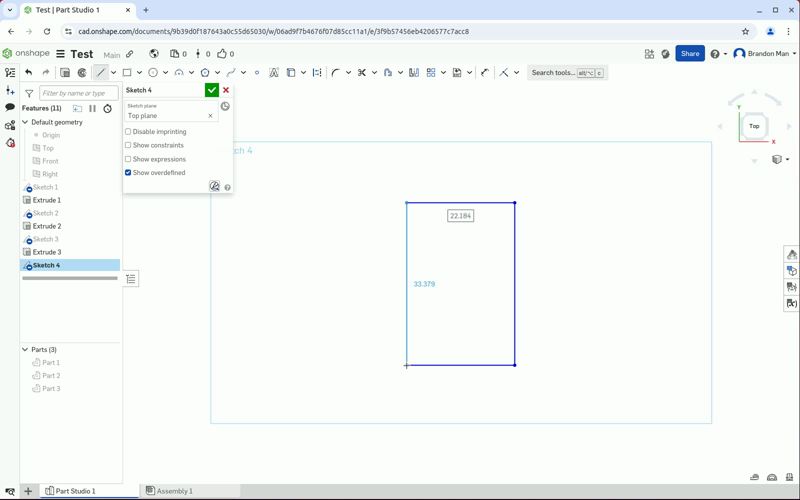
key(esc)
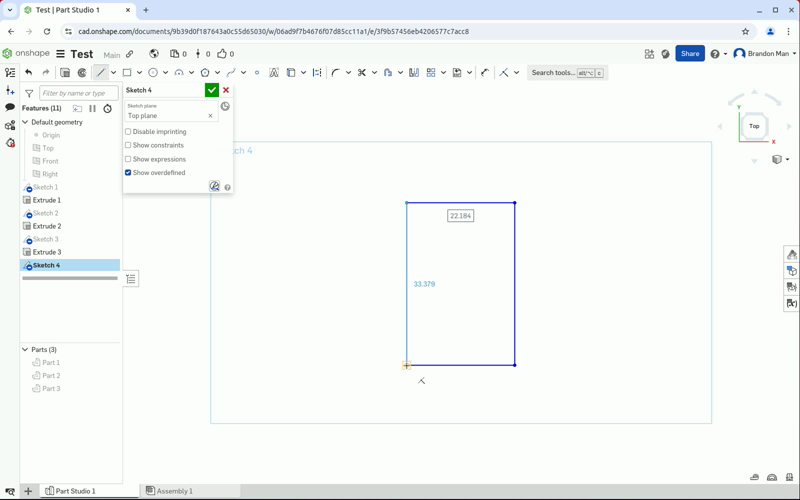
key(l)
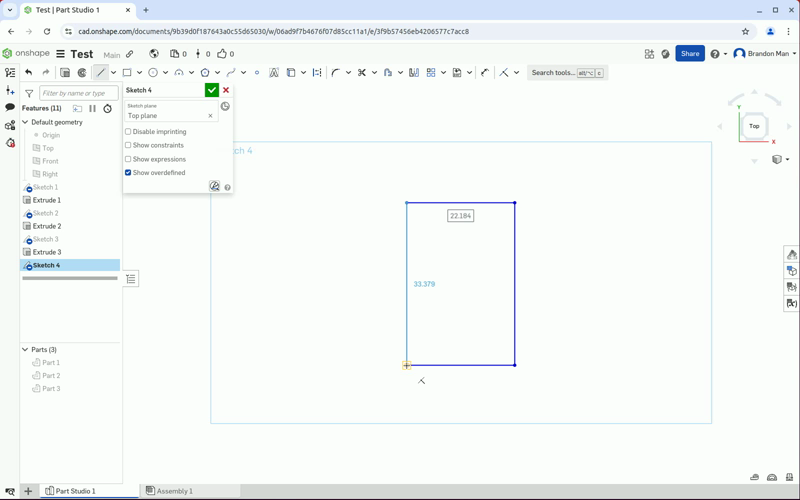
key_down(shift)
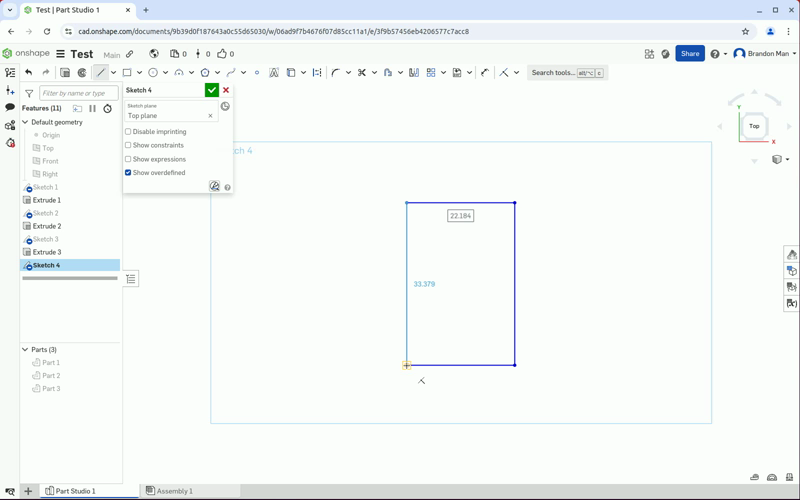
mouse_move(410, 361)
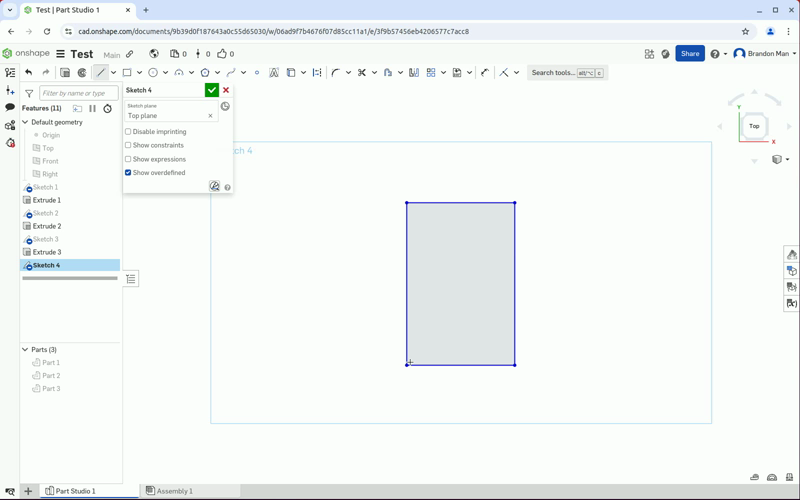
click(410, 361)
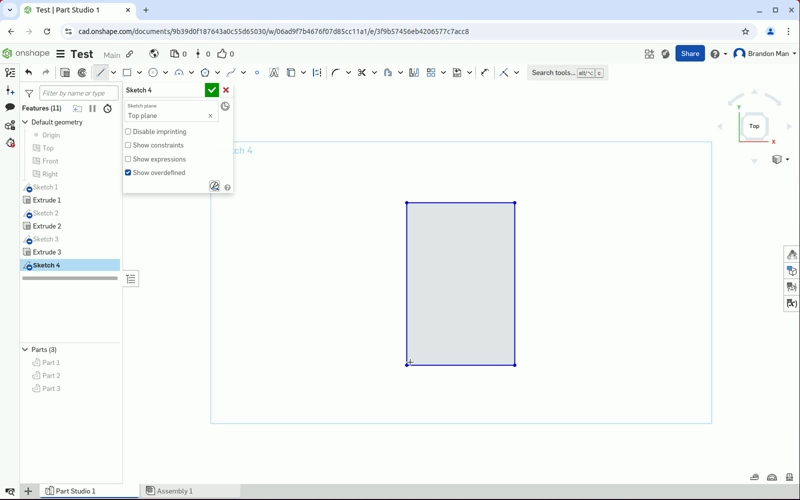
key_up(shift)
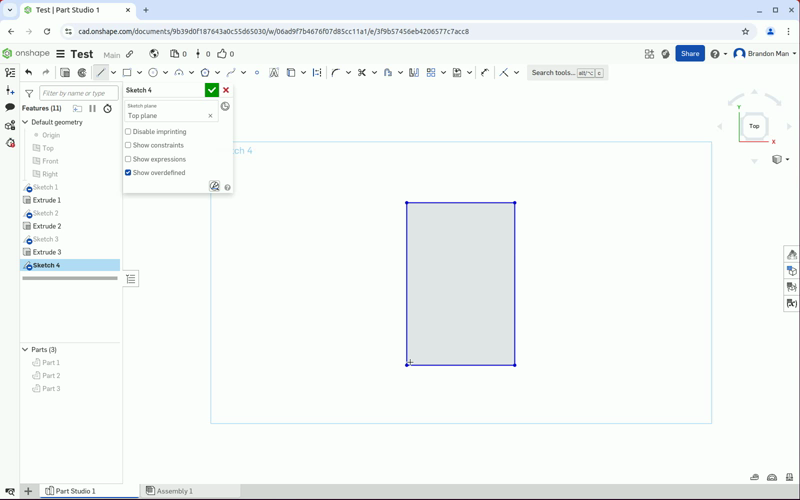
key_down(shift)
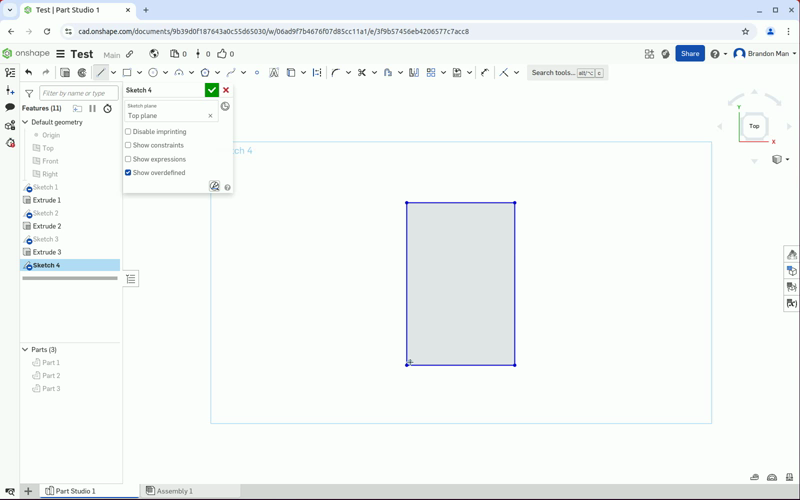
mouse_move(511, 361)
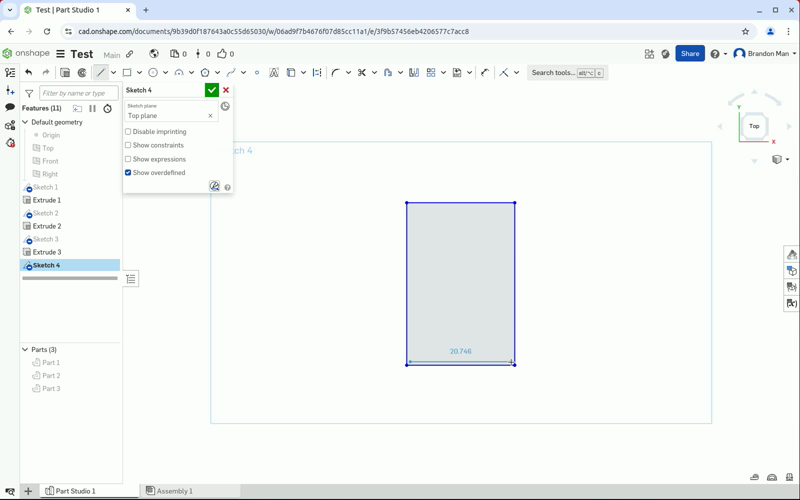
click(511, 361)
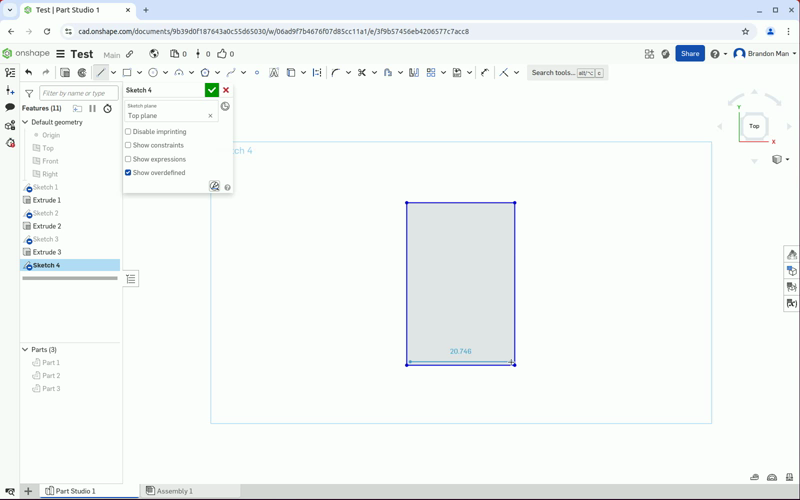
key_up(shift)
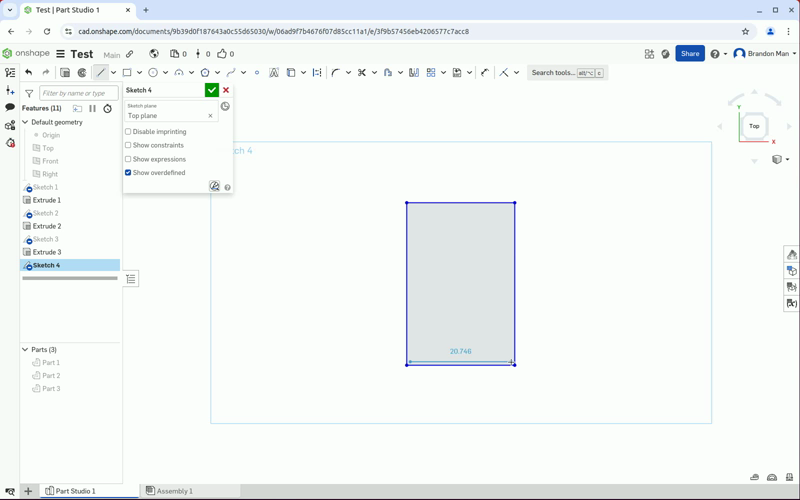
key_down(shift)
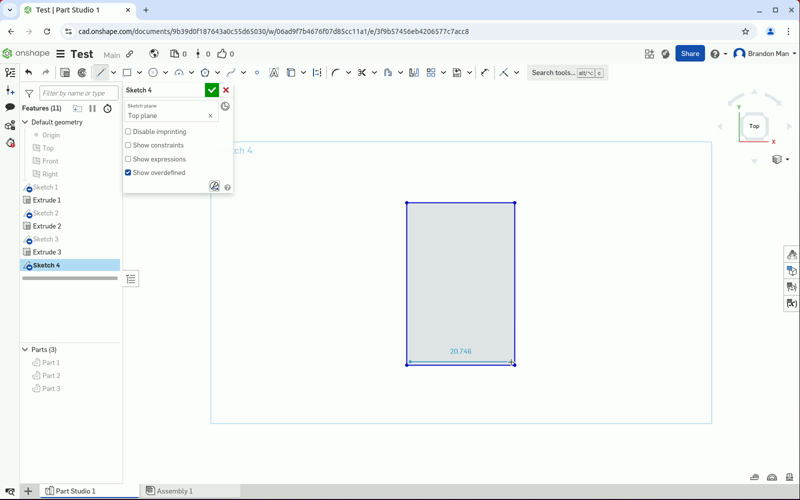
mouse_move(511, 206)
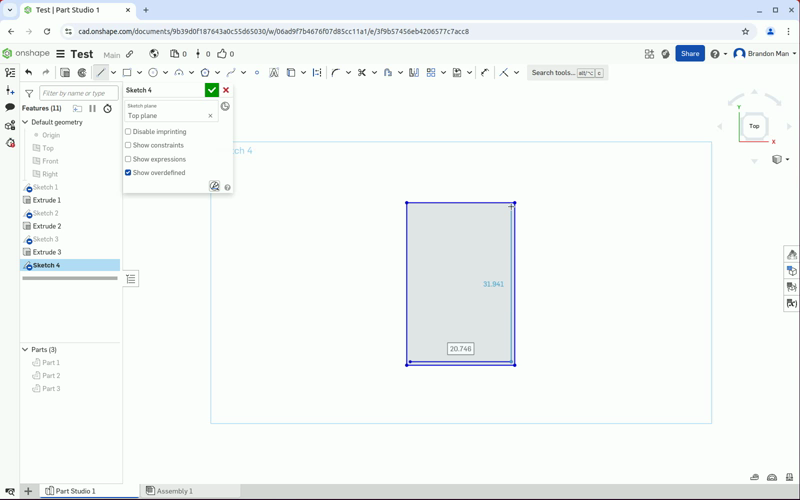
click(511, 206)
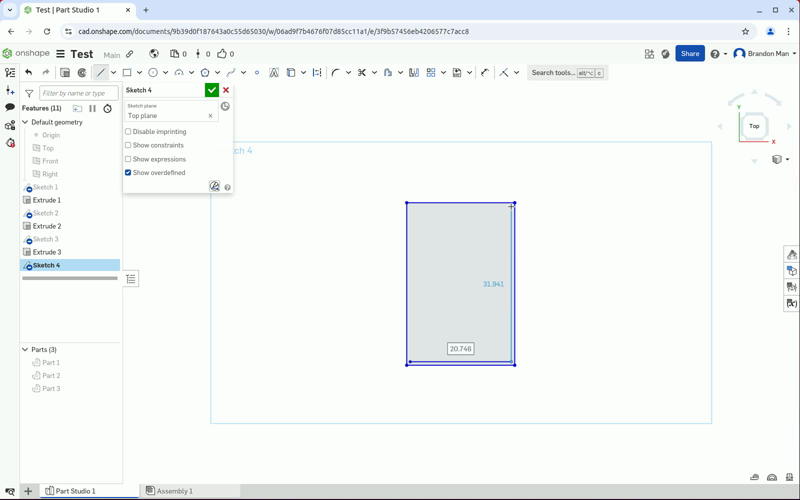
key_up(shift)
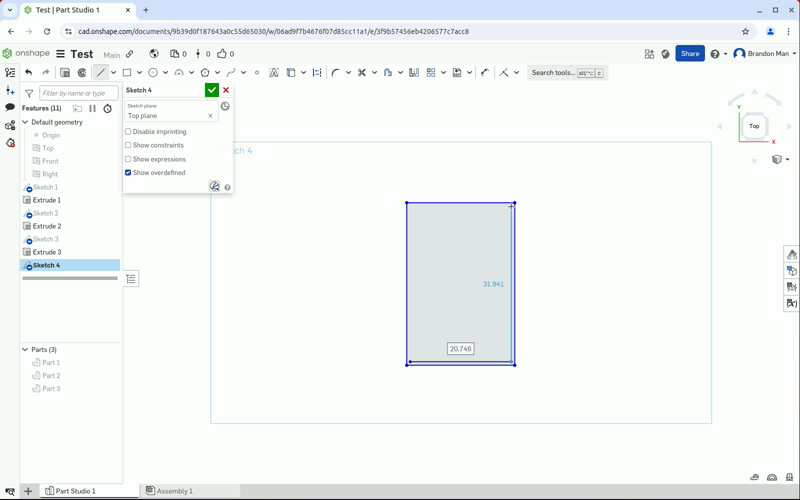
key_down(shift)
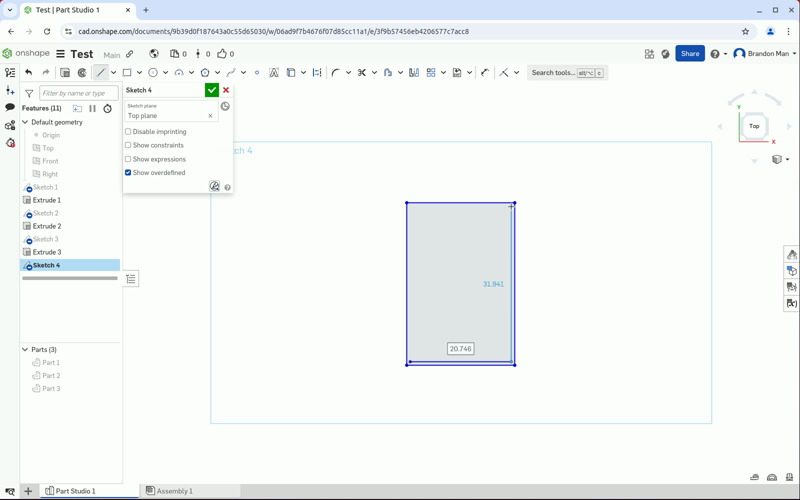
mouse_move(410, 206)
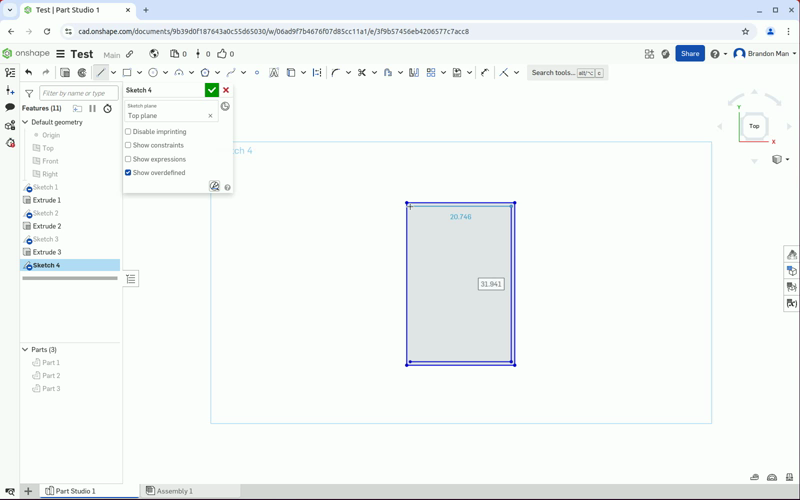
click(410, 206)
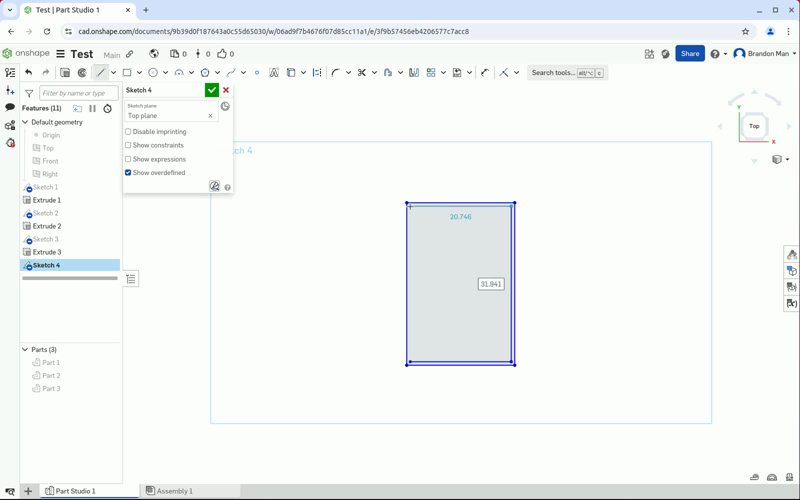
key_up(shift)
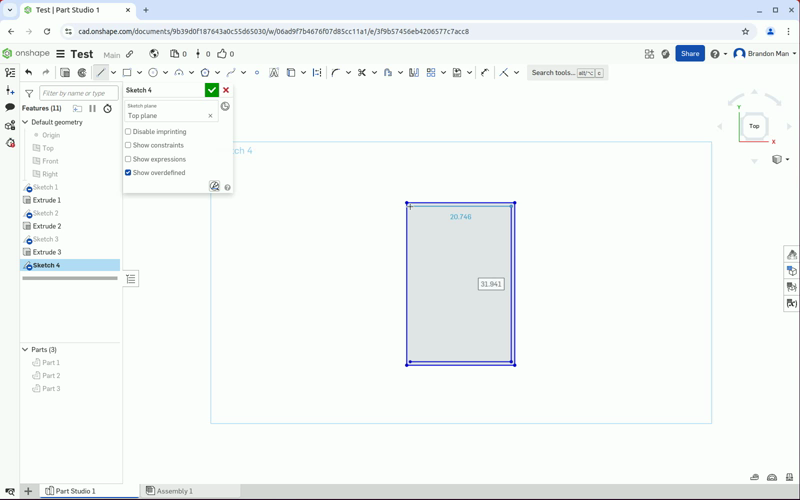
key_down(shift)
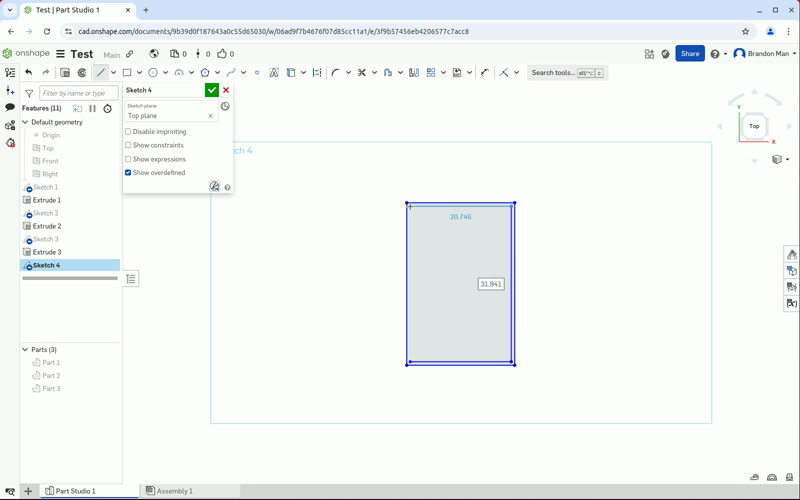
mouse_move(410, 361)
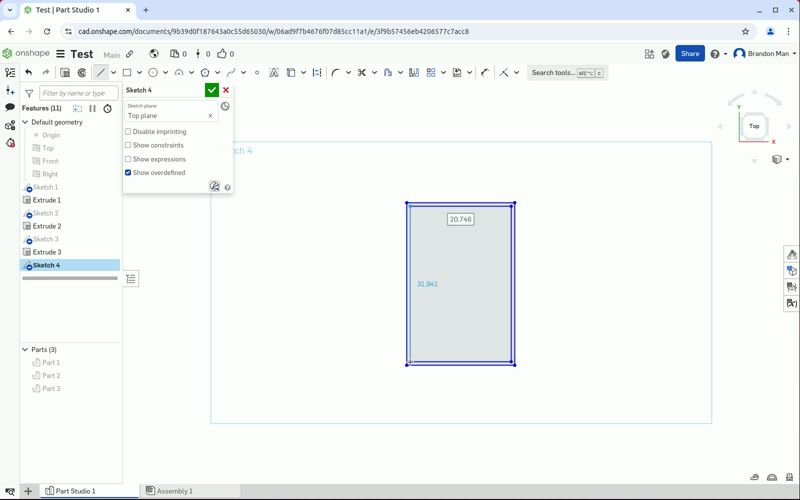
key_up(shift)
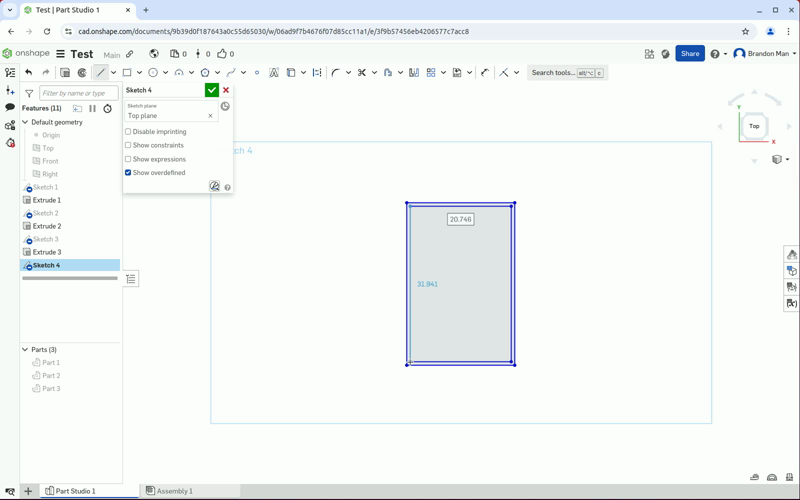
click(410, 361)
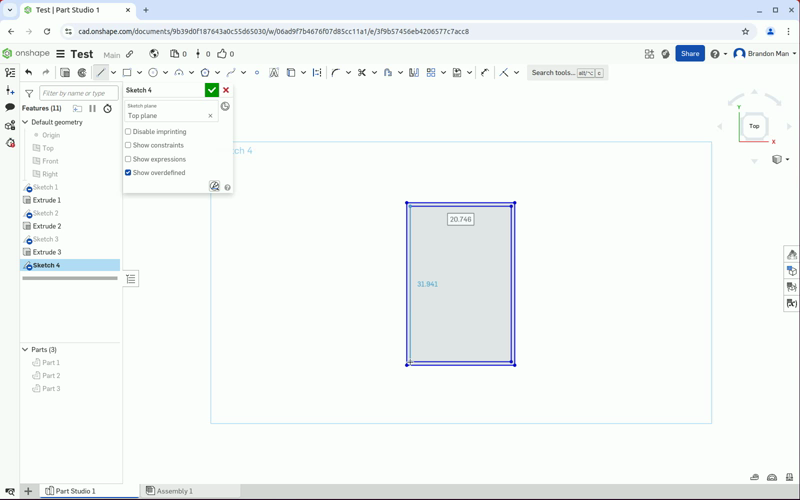
key(esc)
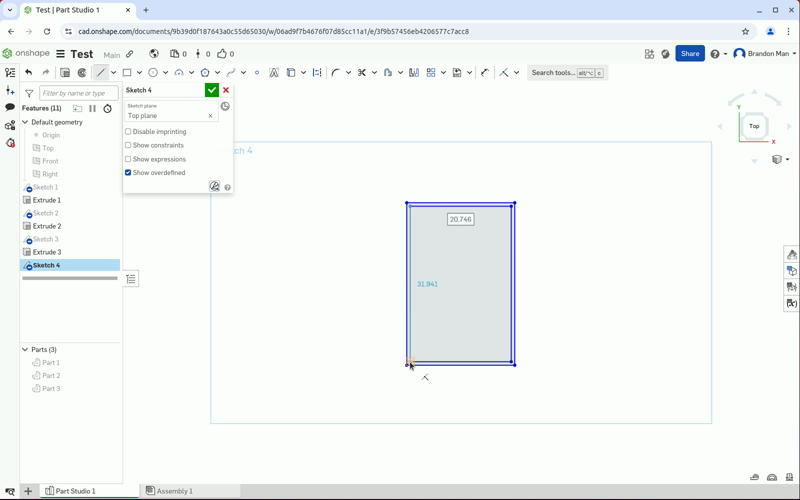
mouse_move(506, 363)
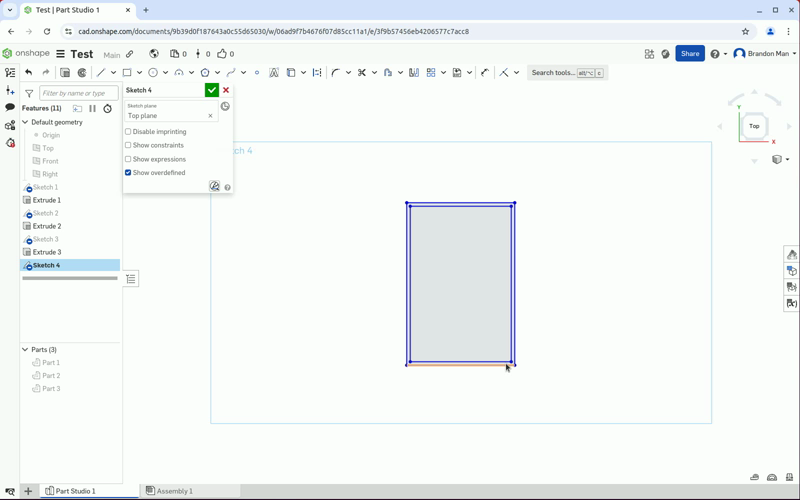
click(506, 363)
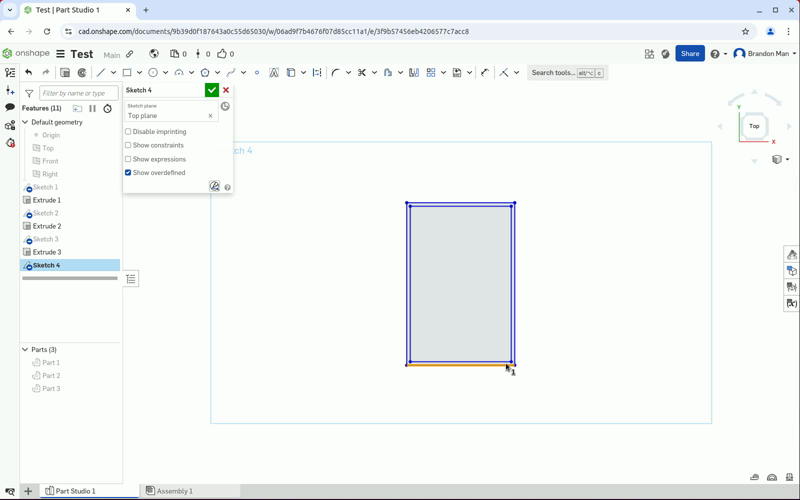
mouse_move(73, 352)
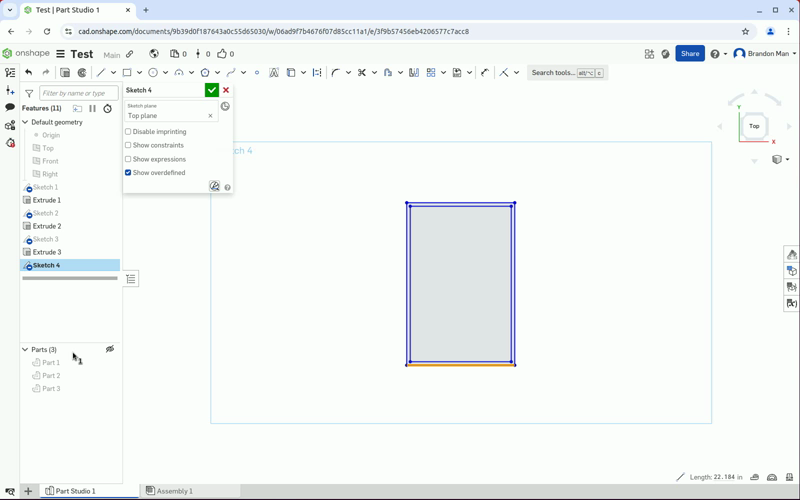
key(shift+y)
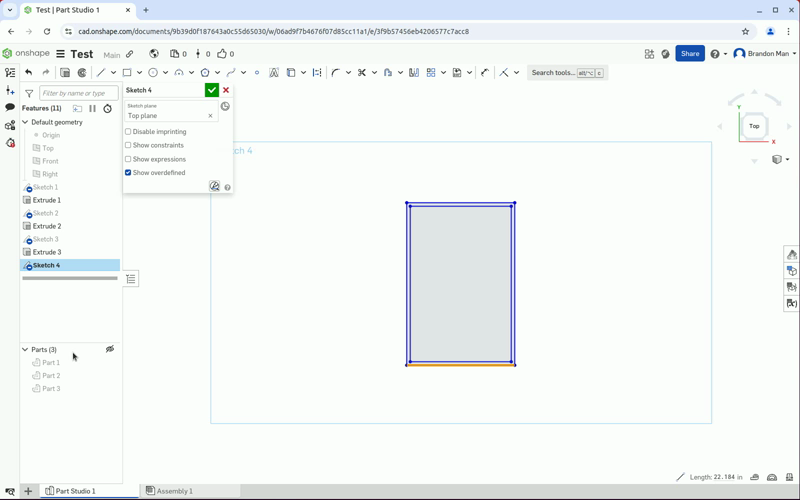
key(shift+e)
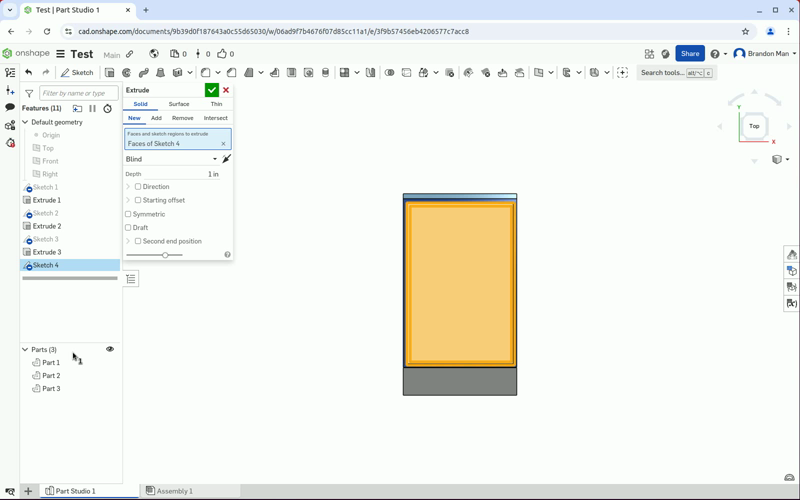
mouse_move(143, 106)
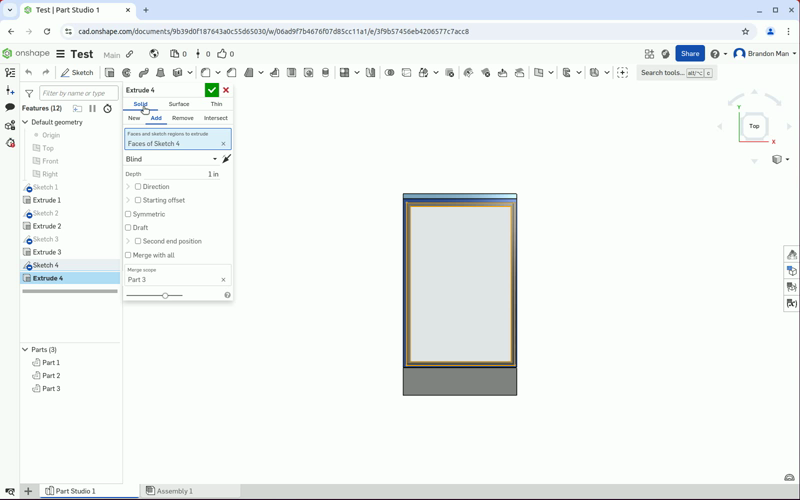
click(143, 106)
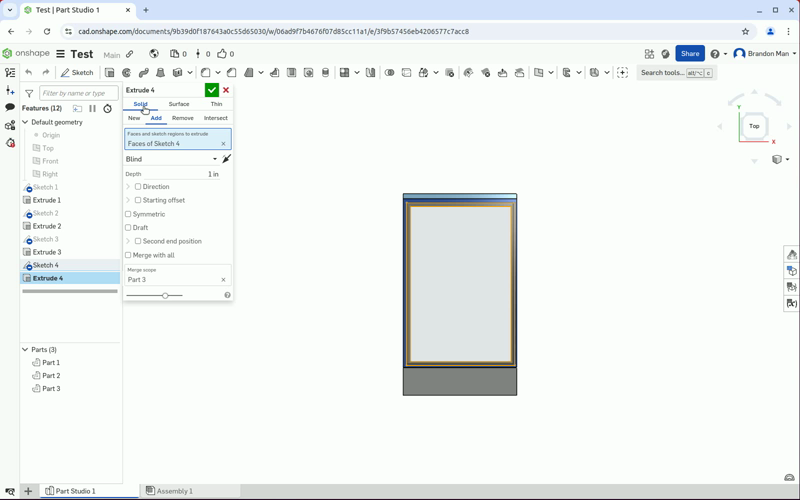
mouse_move(137, 120)
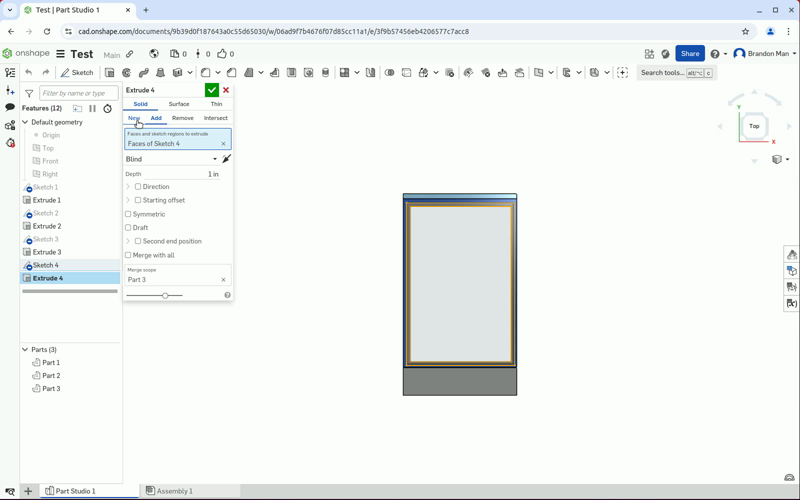
click(137, 120)
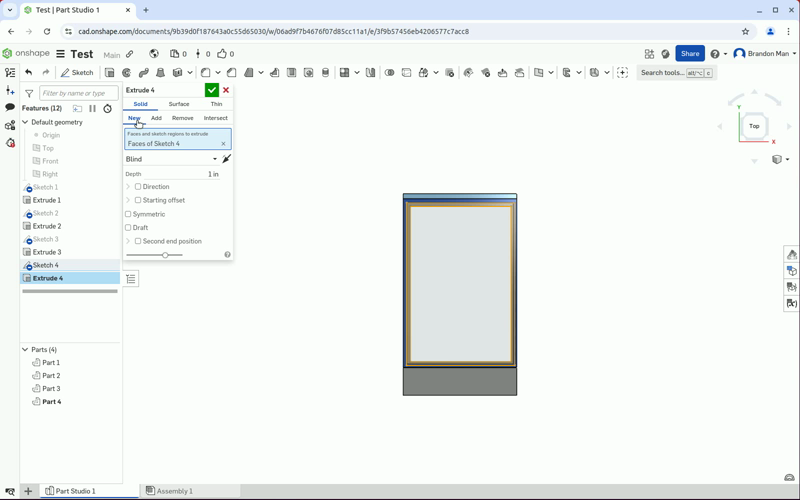
key(tab, 4)
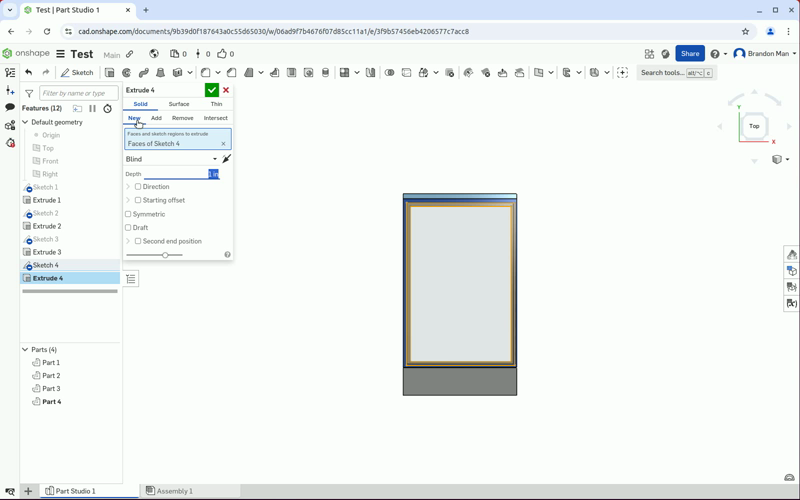
text(1.204)
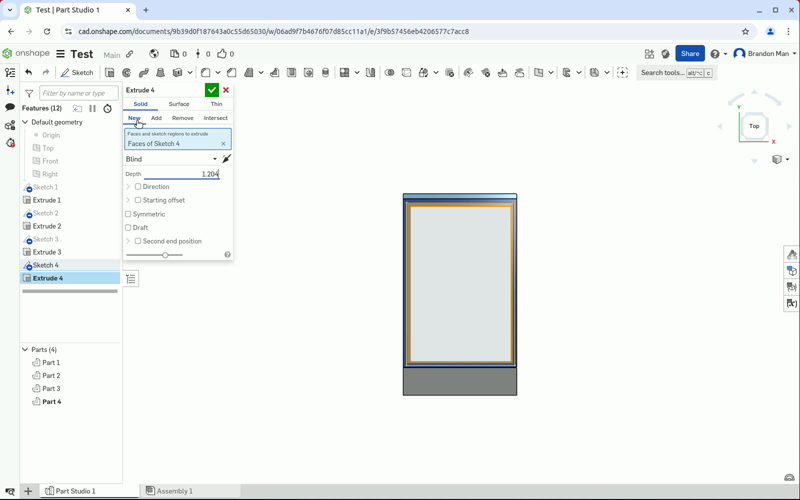
key(enter)
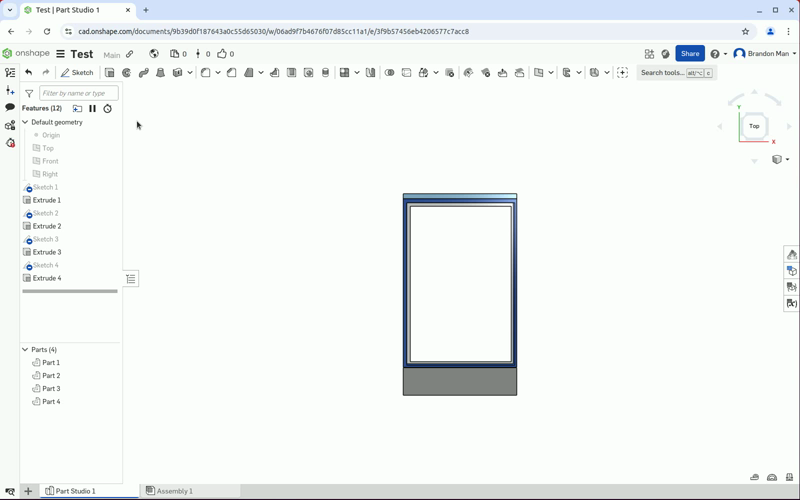
key(shift+h)
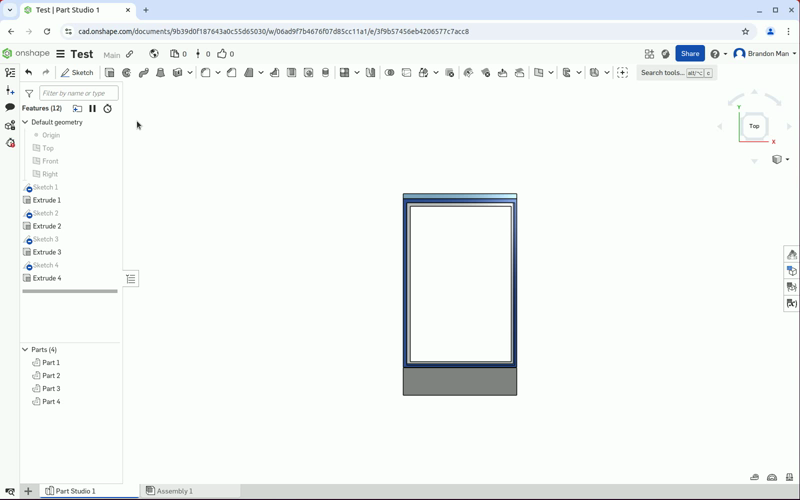
key(shift+h)
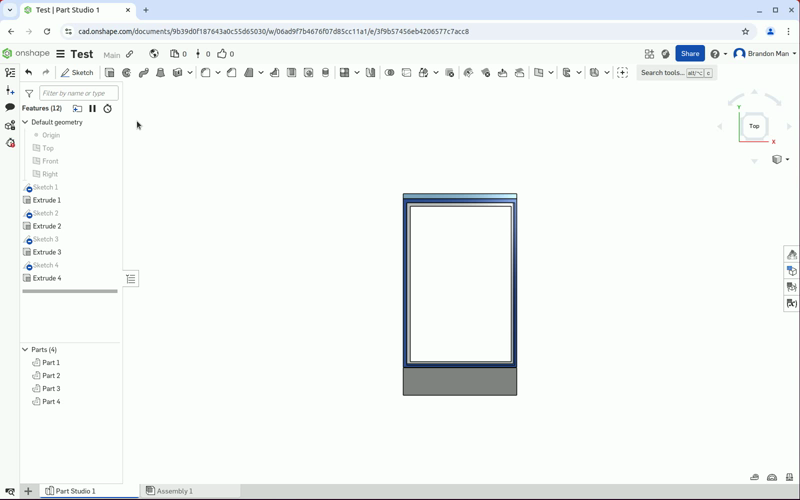
mouse_move(73, 189)
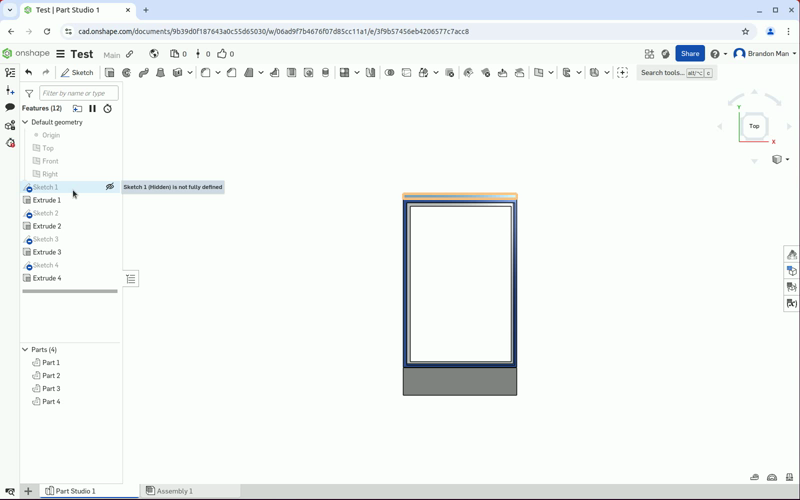
click(73, 189)
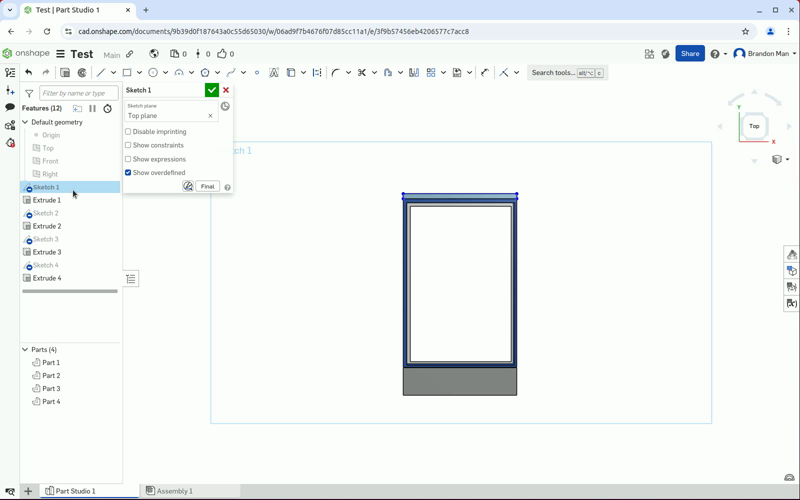
mouse_move(229, 92)
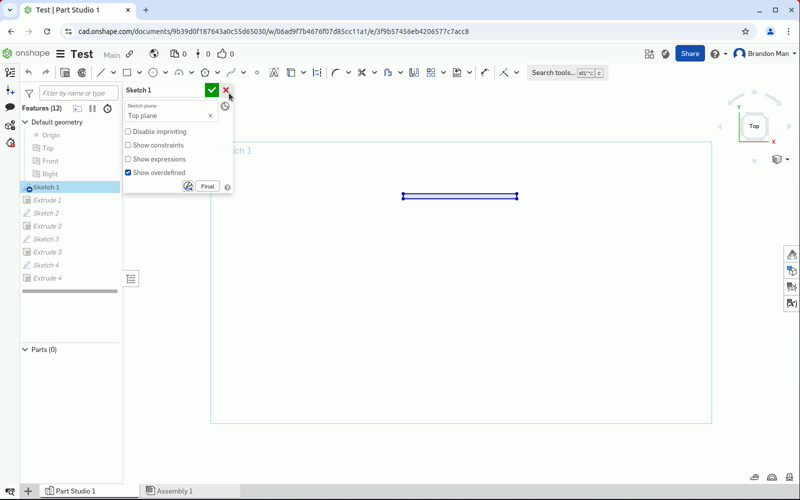
click(229, 92)
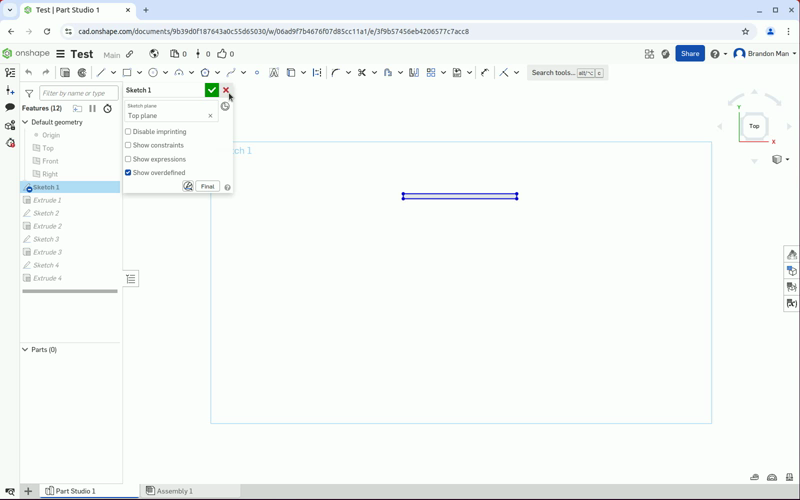
key(shift+s)
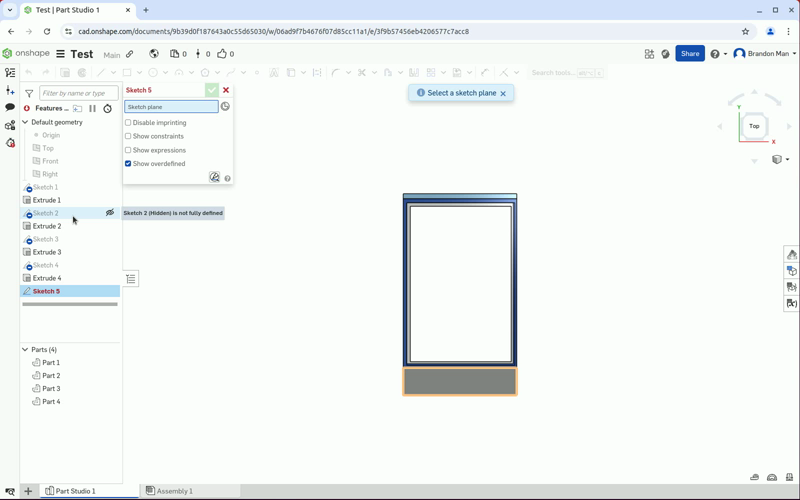
scroll(3)
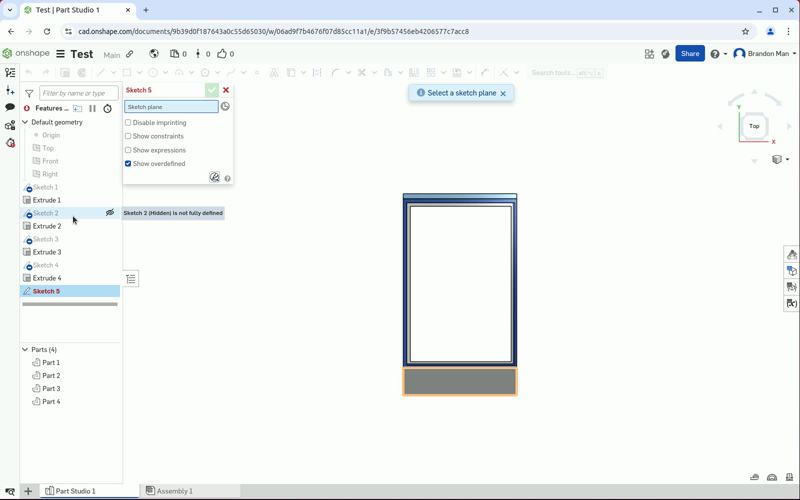
mouse_move(73, 150)
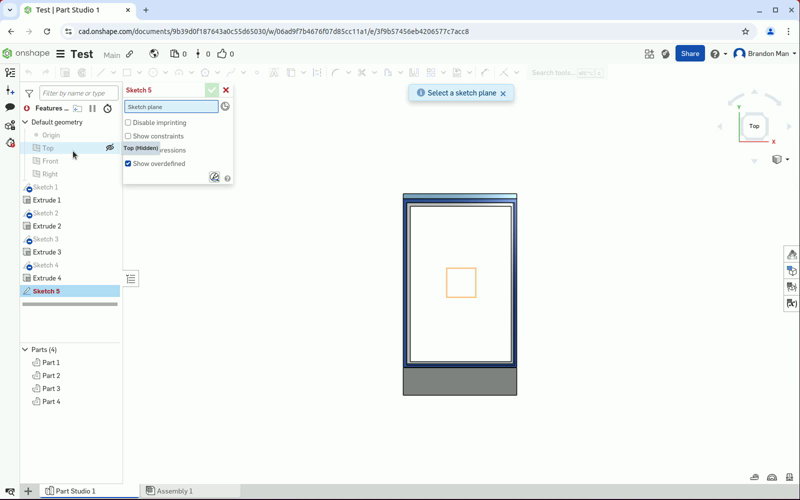
click(73, 150)
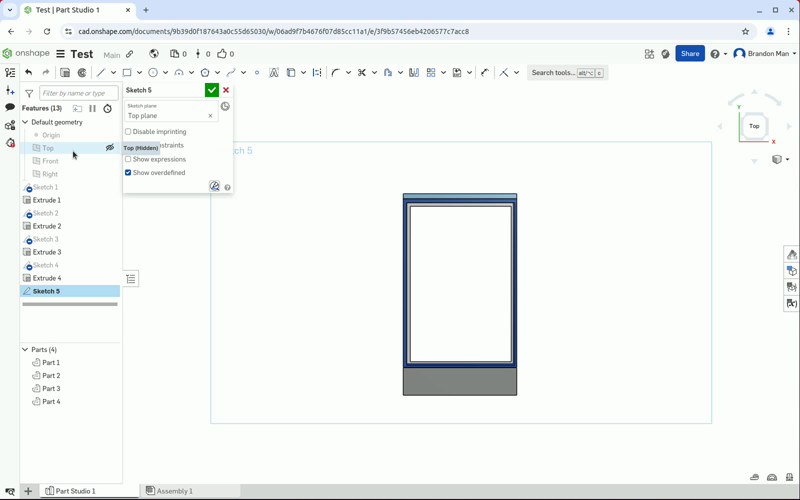
mouse_move(73, 352)
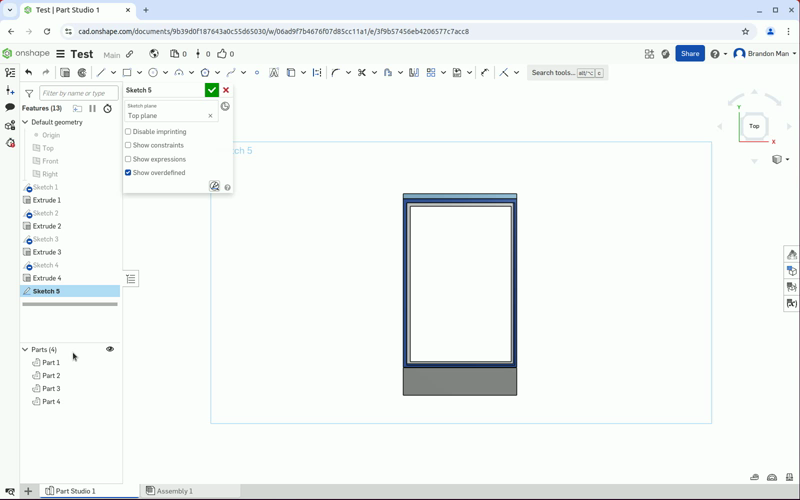
key(y)
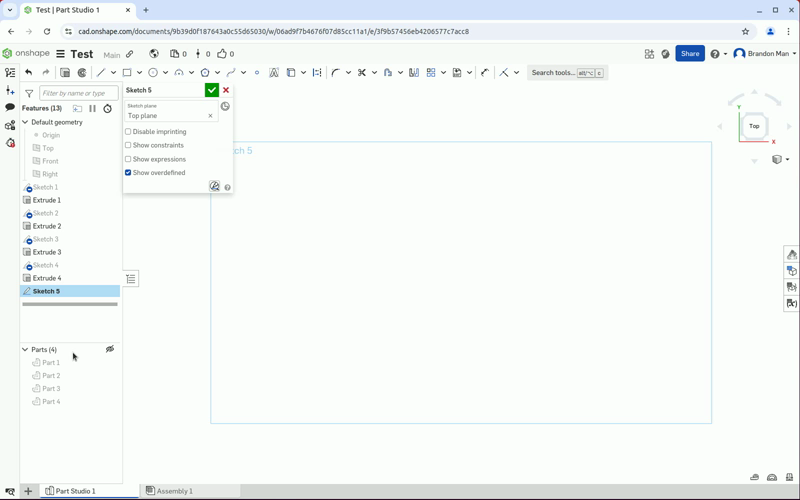
key(l)
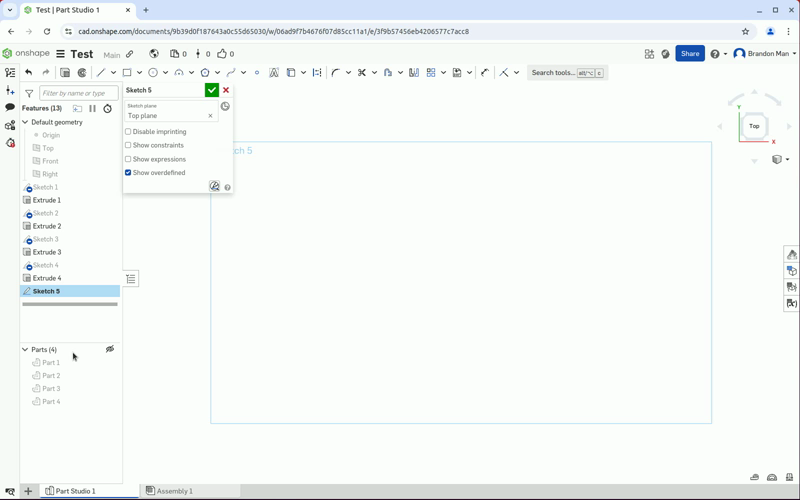
key_down(shift)
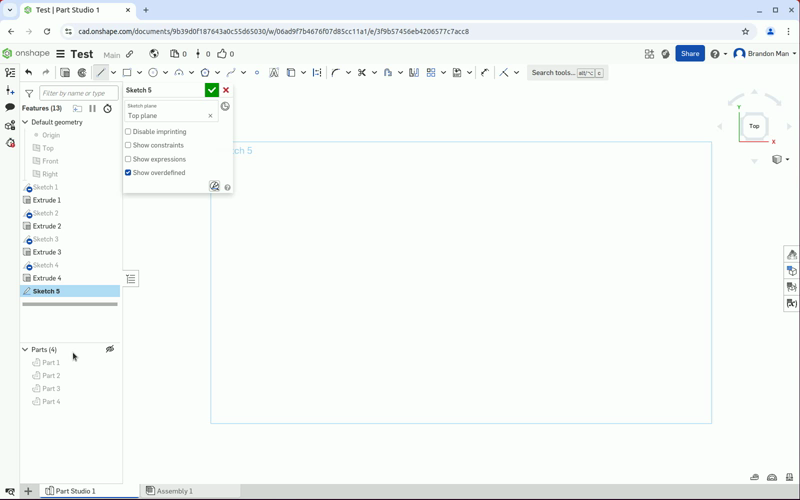
mouse_move(403, 367)
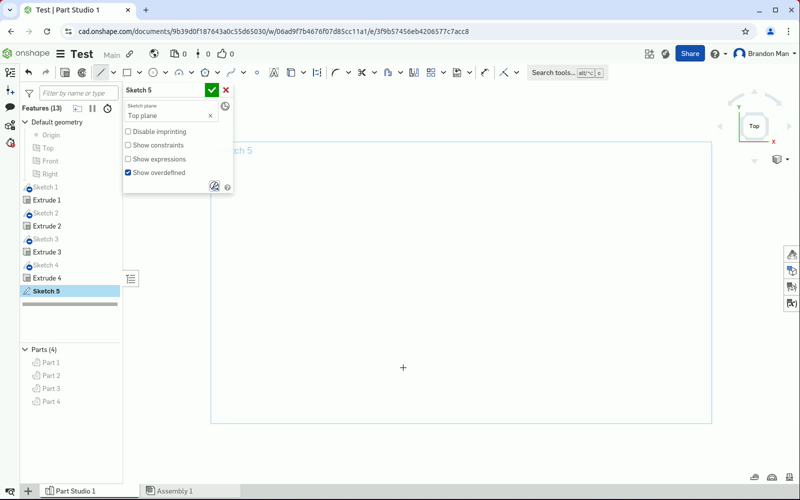
click(403, 367)
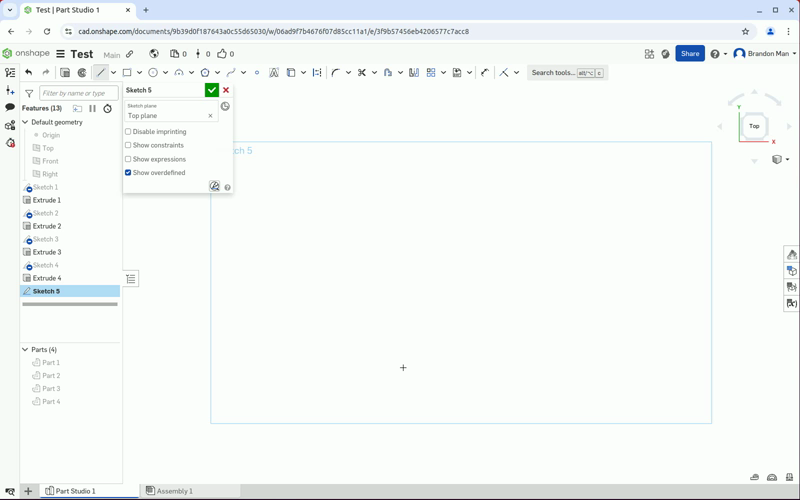
key_up(shift)
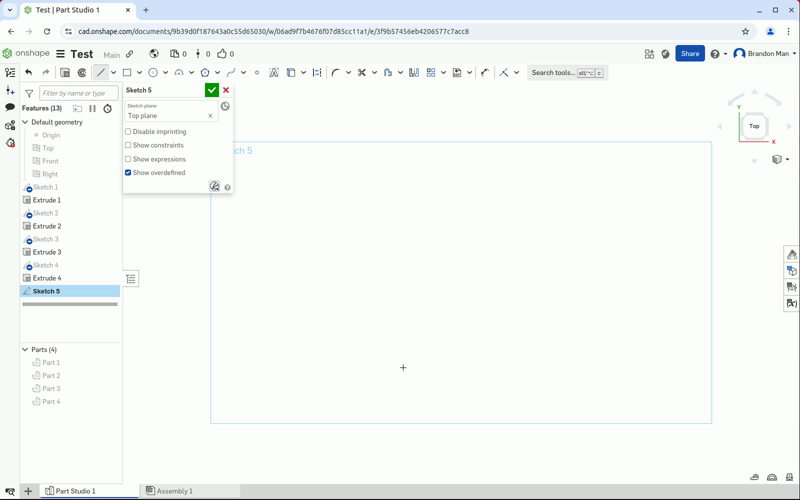
key_down(shift)
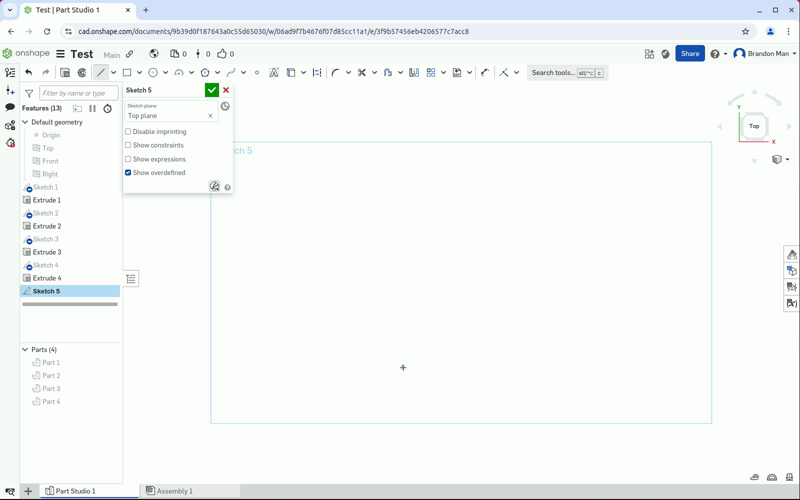
mouse_move(516, 367)
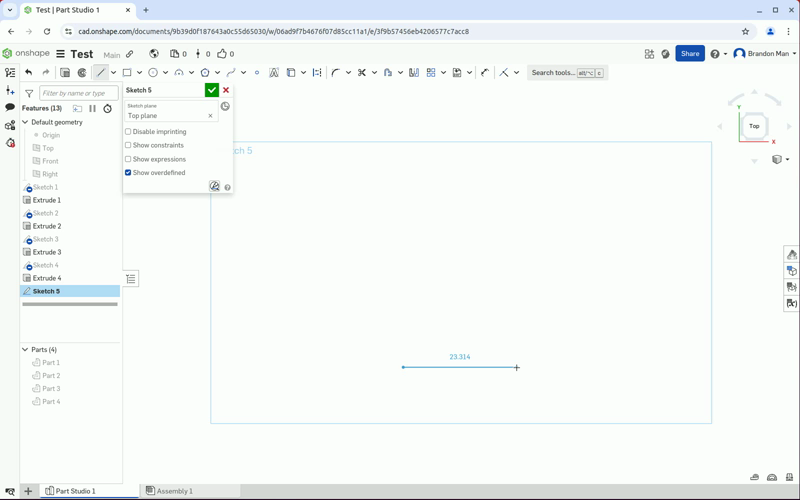
click(516, 367)
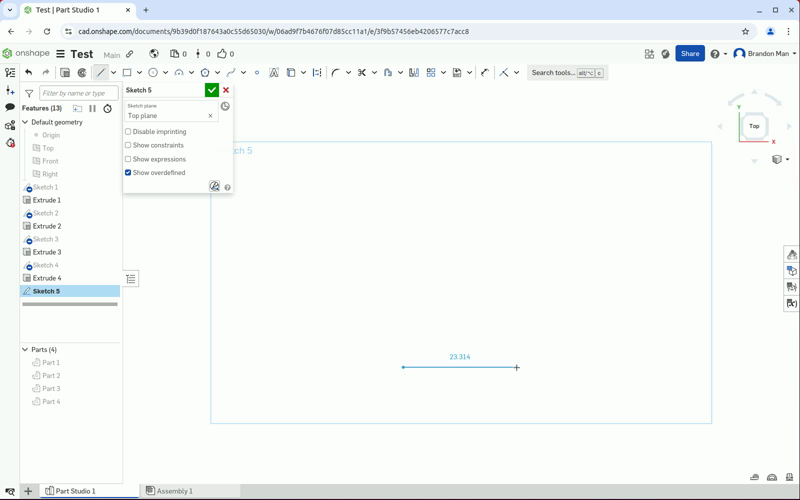
key_up(shift)
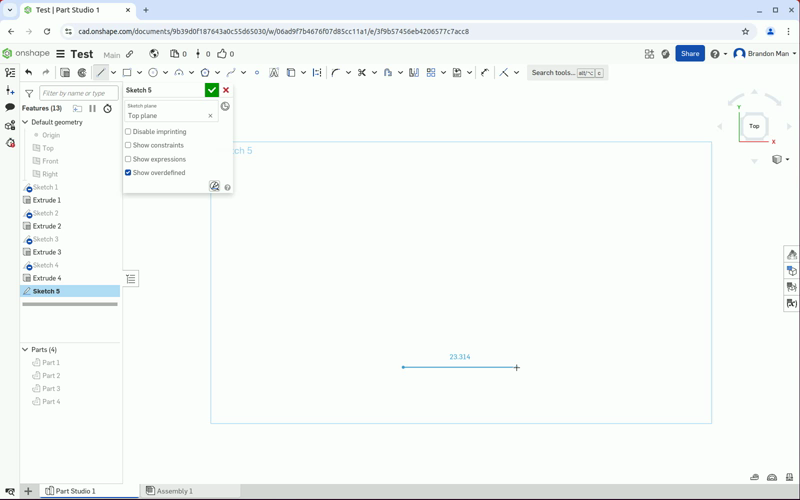
key_down(shift)
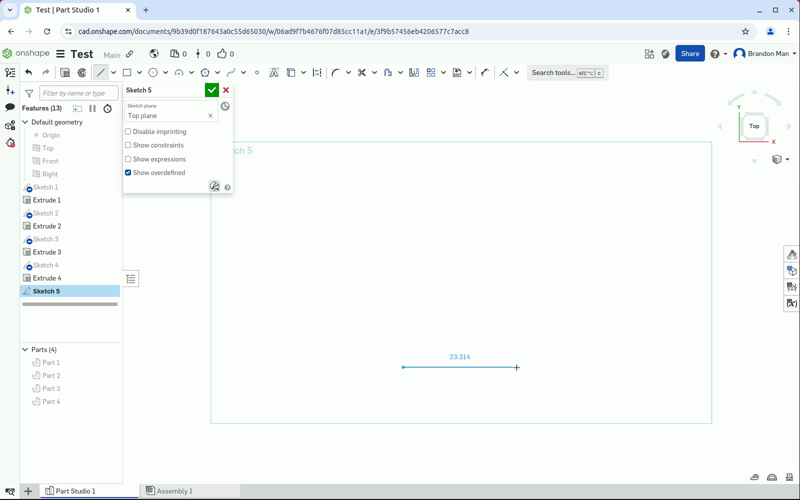
mouse_move(516, 198)
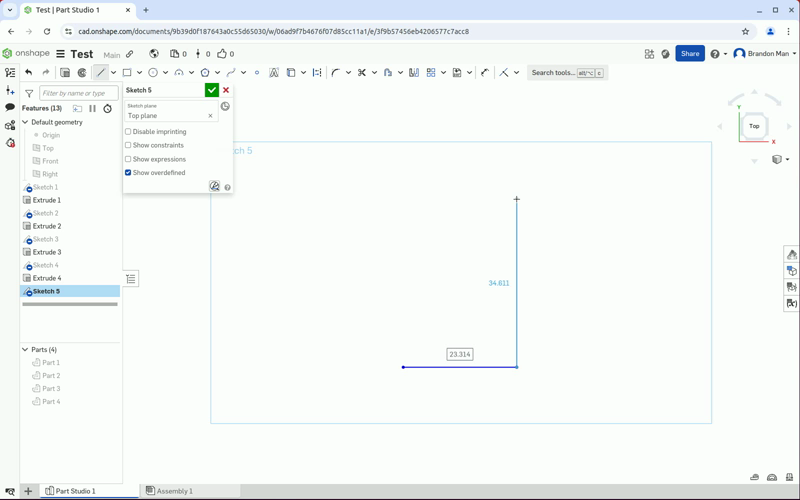
click(516, 198)
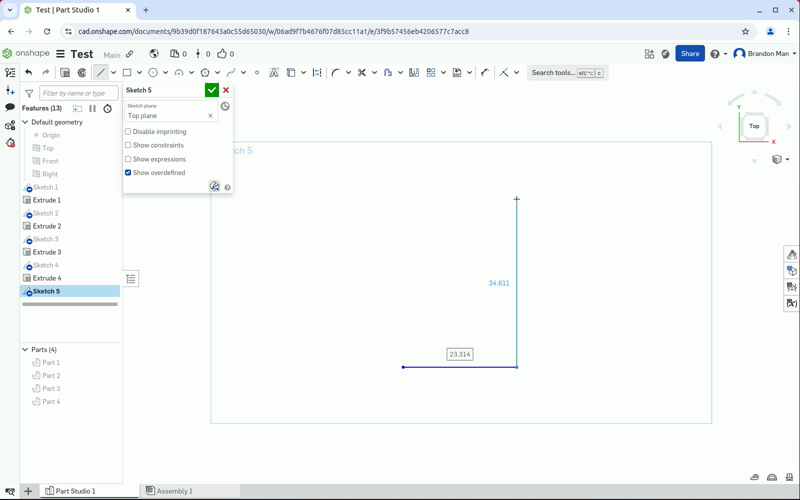
key_up(shift)
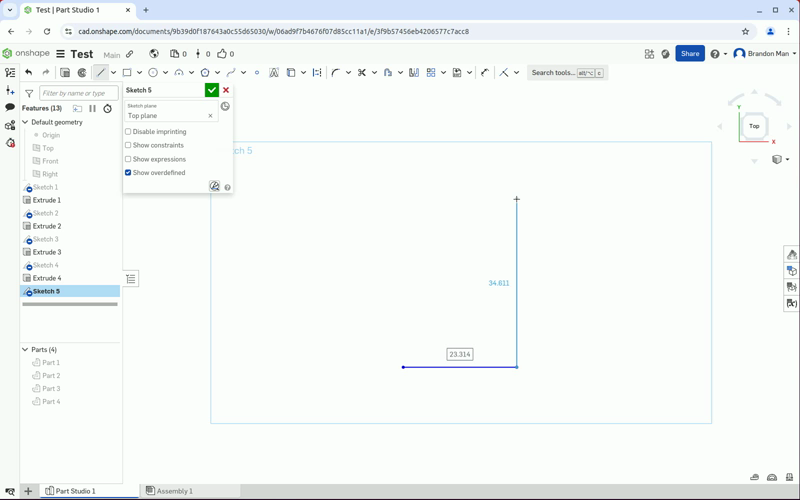
key_down(shift)
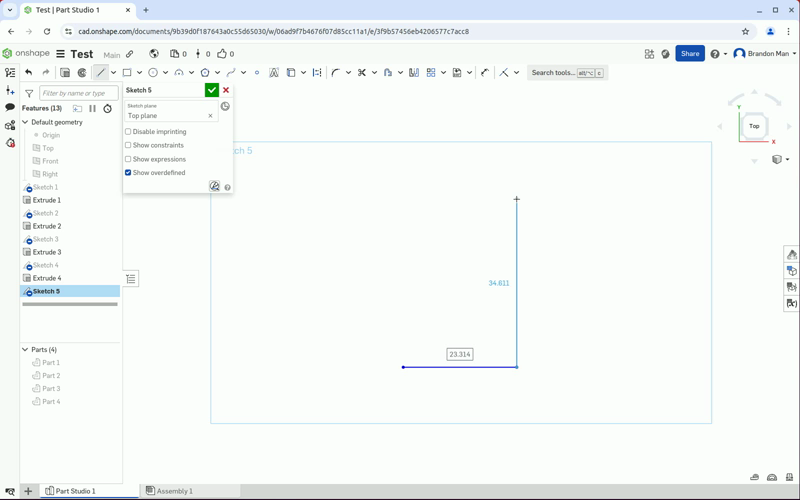
mouse_move(403, 198)
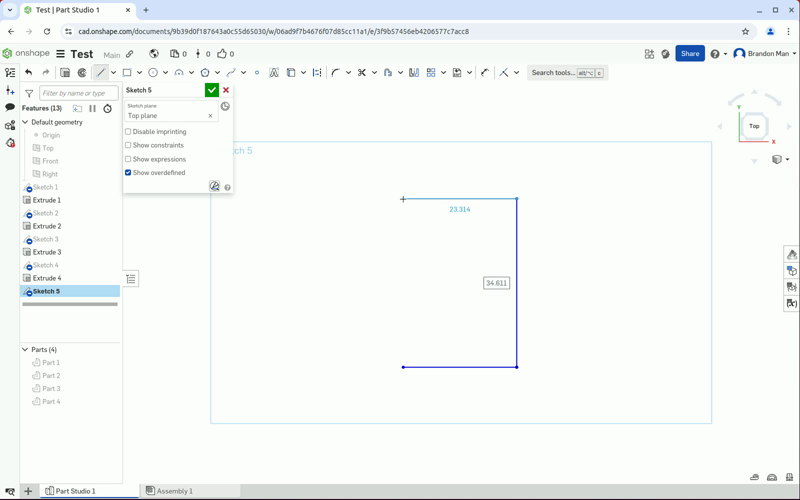
click(403, 198)
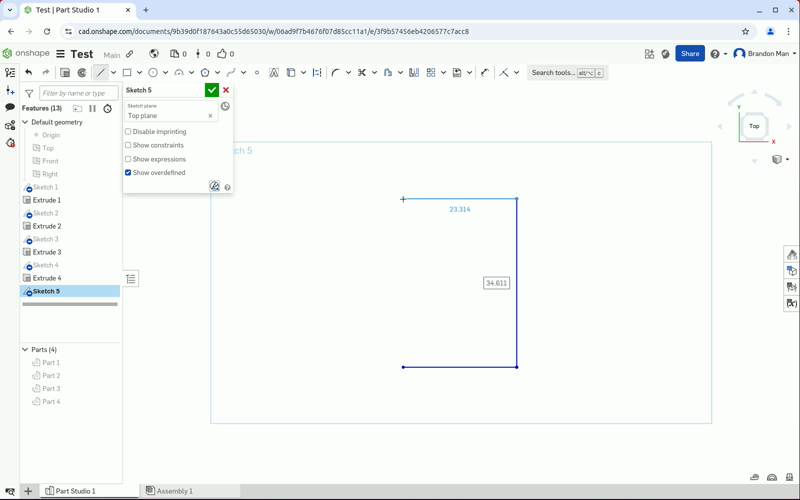
key_up(shift)
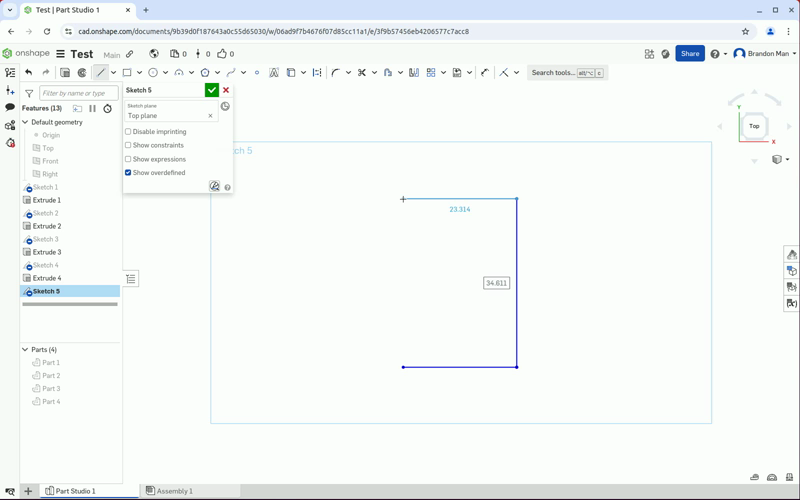
key_down(shift)
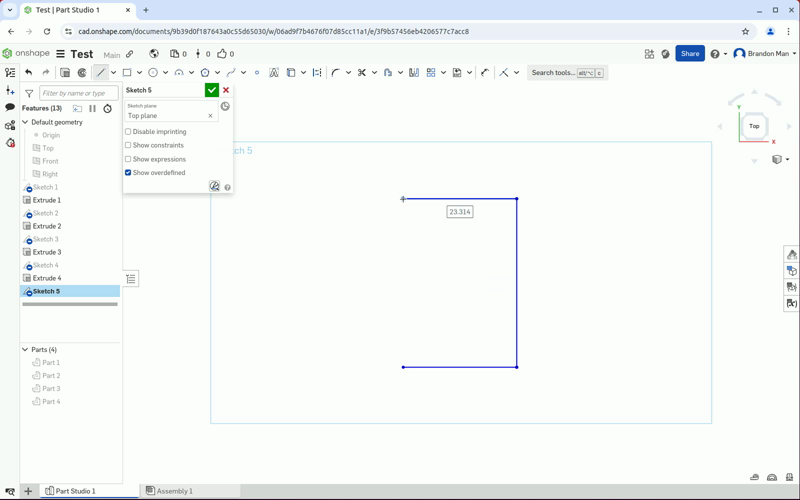
mouse_move(403, 367)
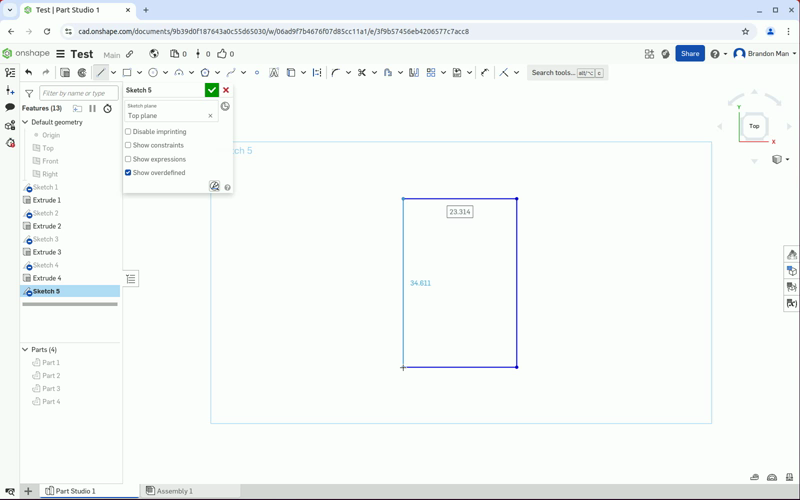
key_up(shift)
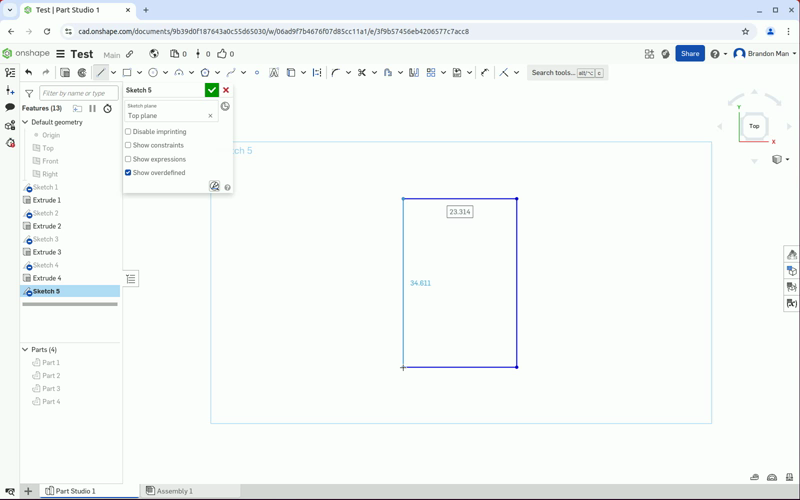
click(403, 367)
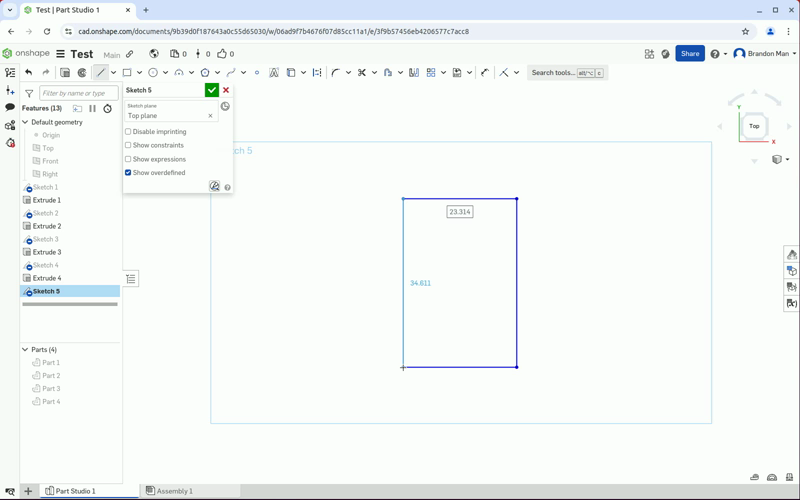
key(esc)
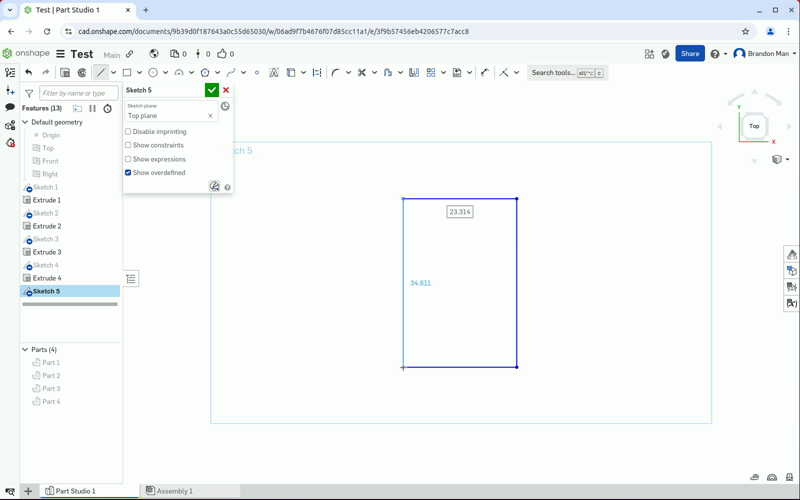
key(l)
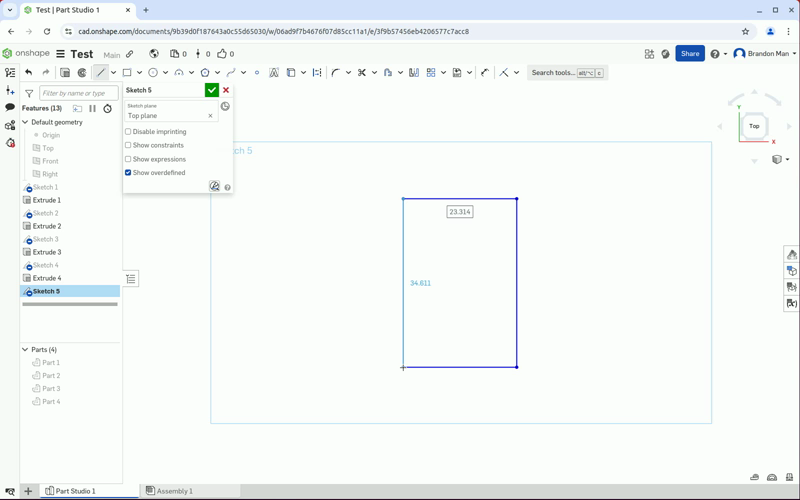
key_down(shift)
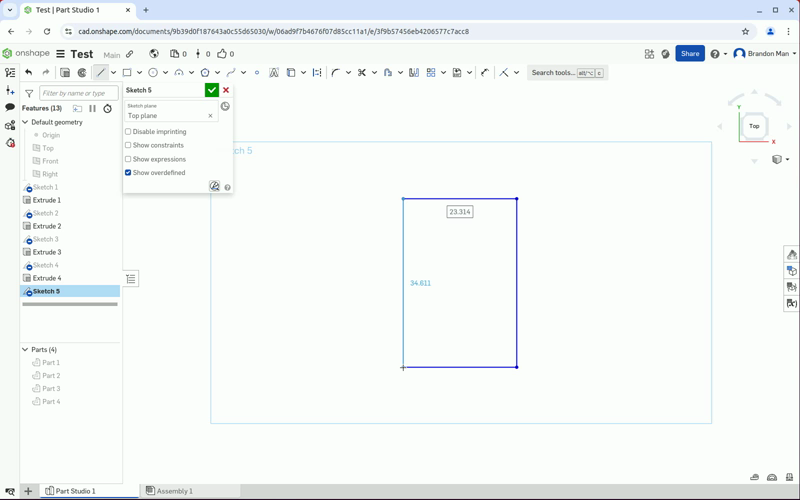
mouse_move(406, 363)
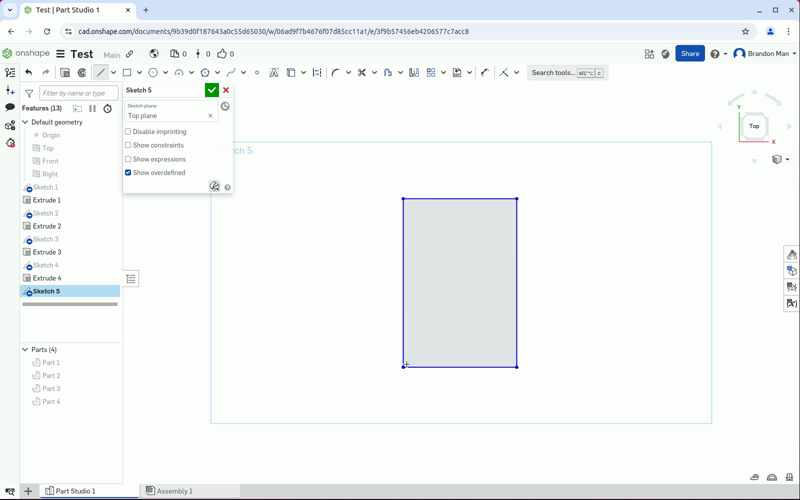
click(406, 363)
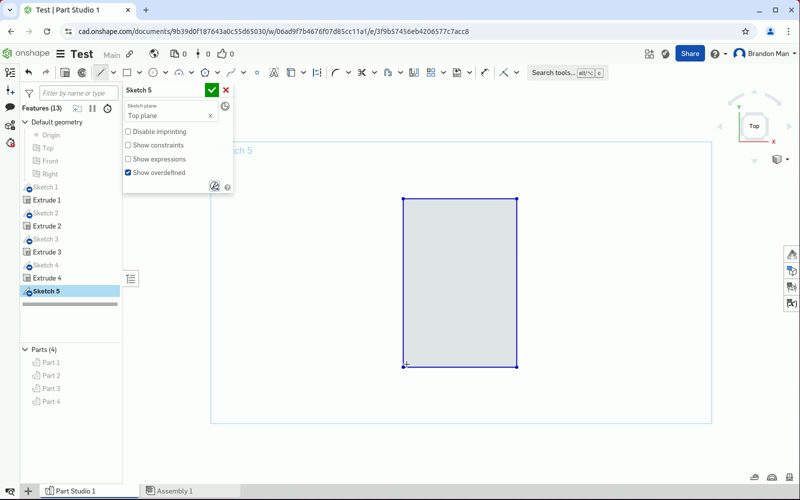
key_up(shift)
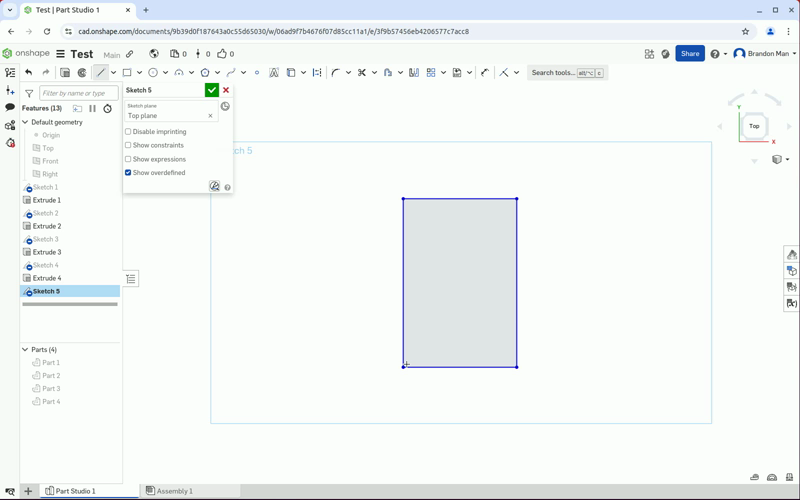
key_down(shift)
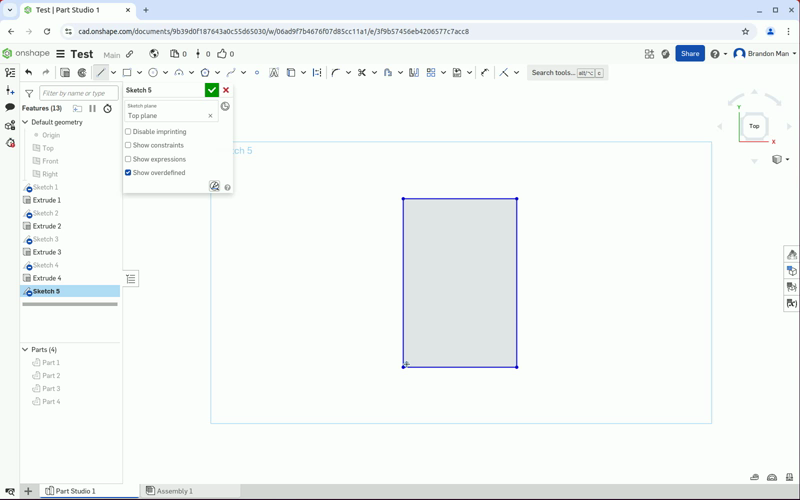
mouse_move(513, 363)
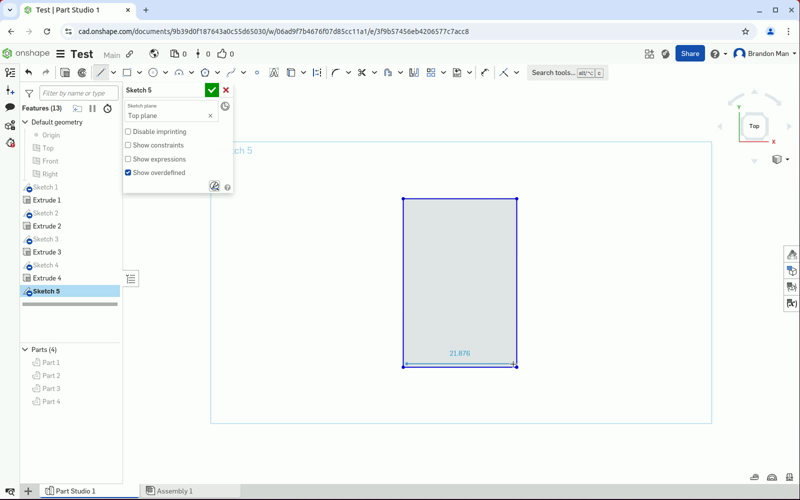
click(513, 363)
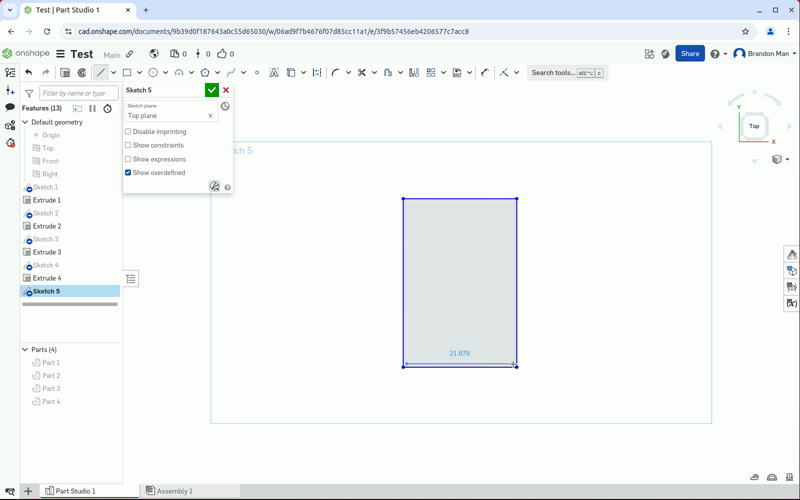
key_up(shift)
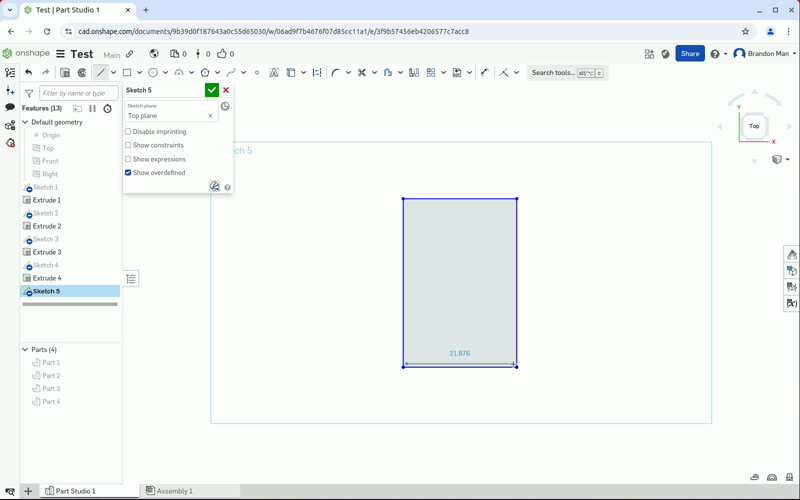
key_down(shift)
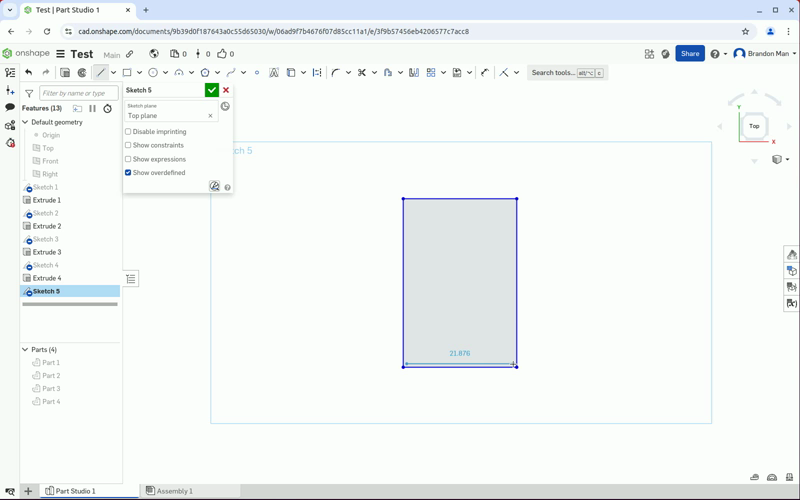
mouse_move(513, 202)
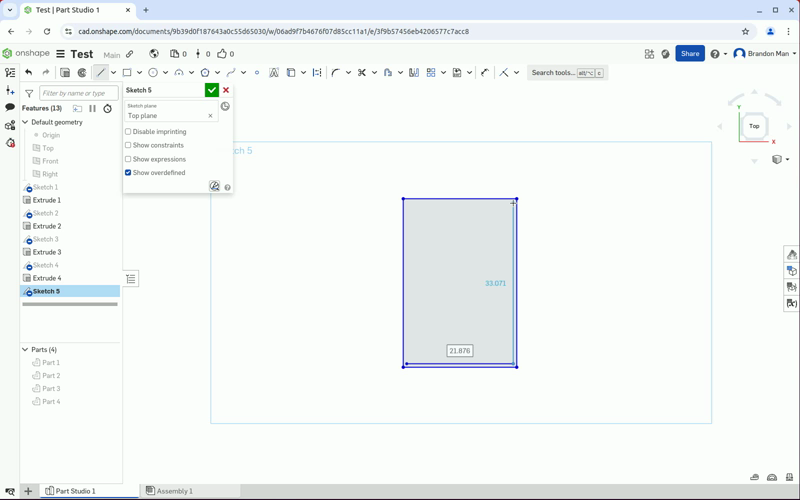
click(513, 202)
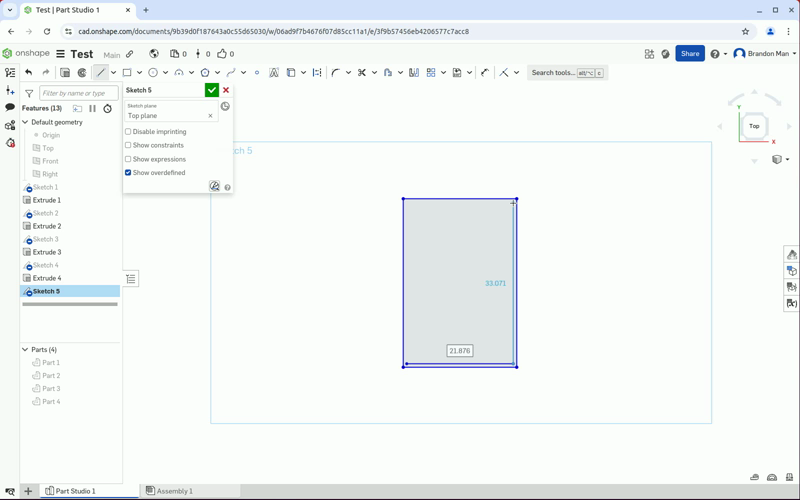
key_up(shift)
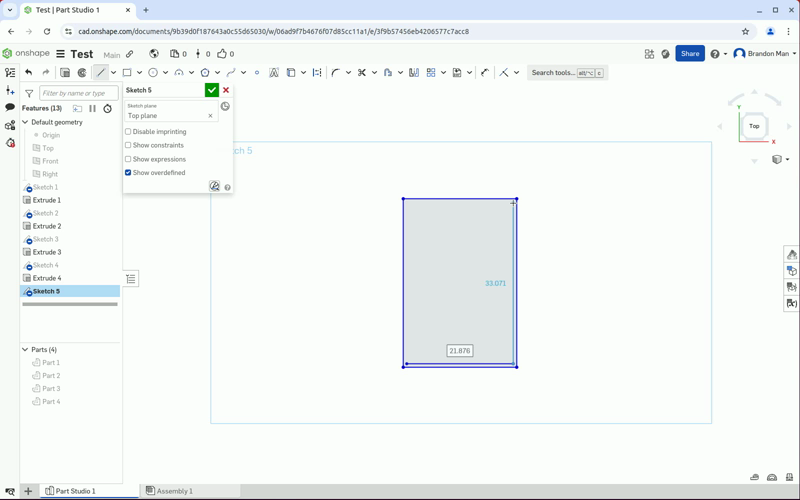
key_down(shift)
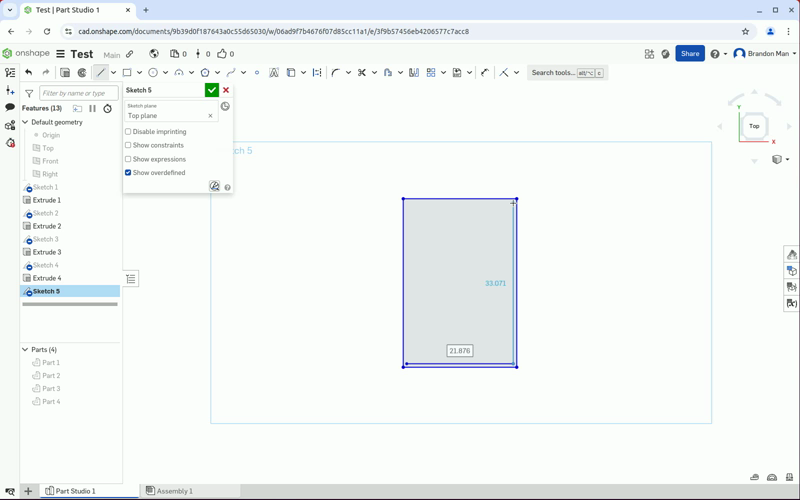
mouse_move(406, 202)
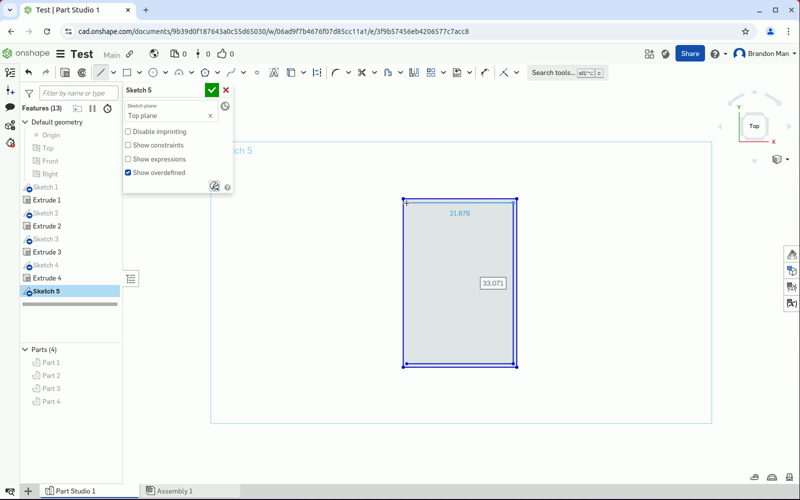
click(406, 202)
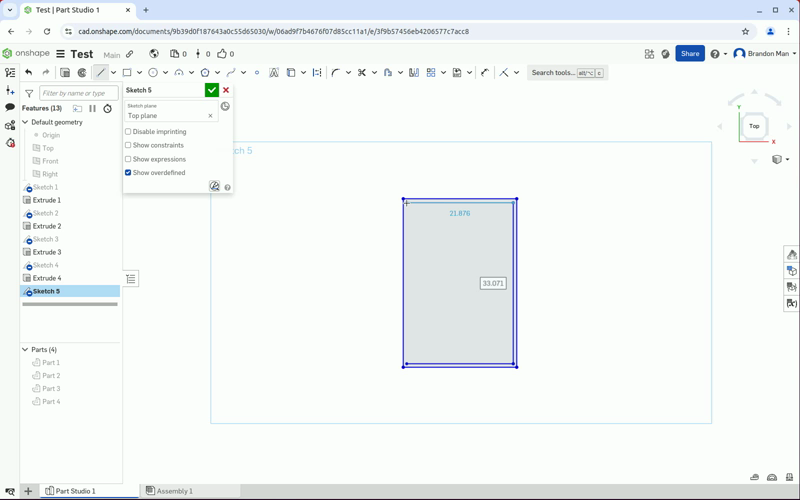
key_up(shift)
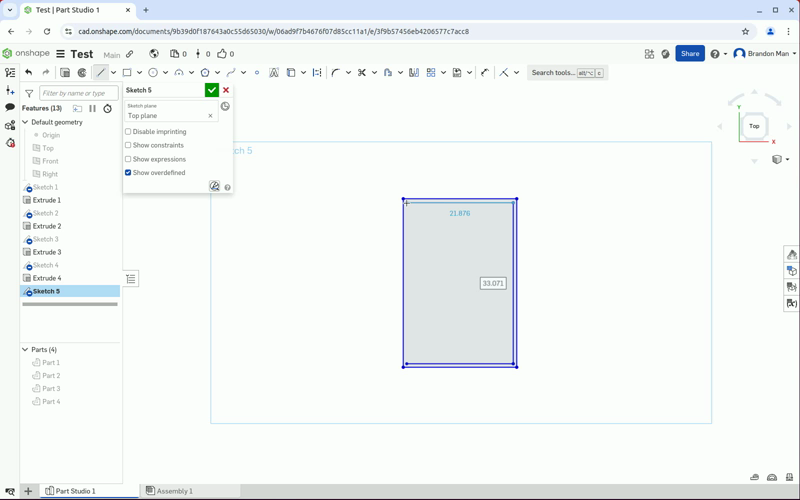
key_down(shift)
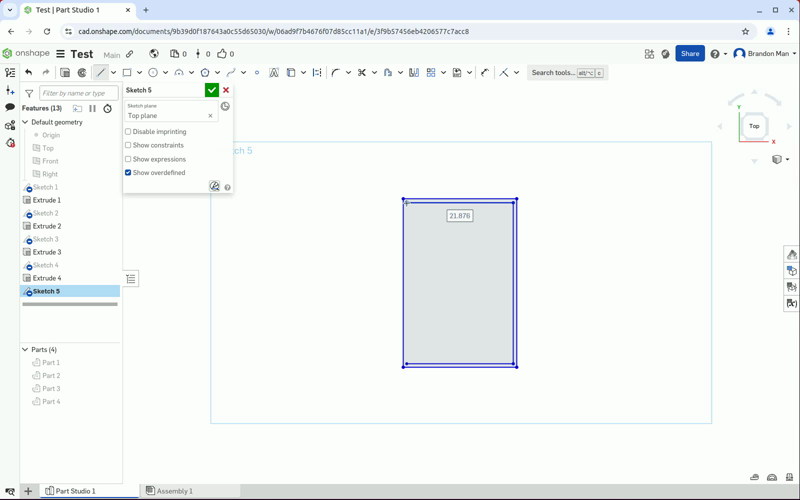
mouse_move(406, 363)
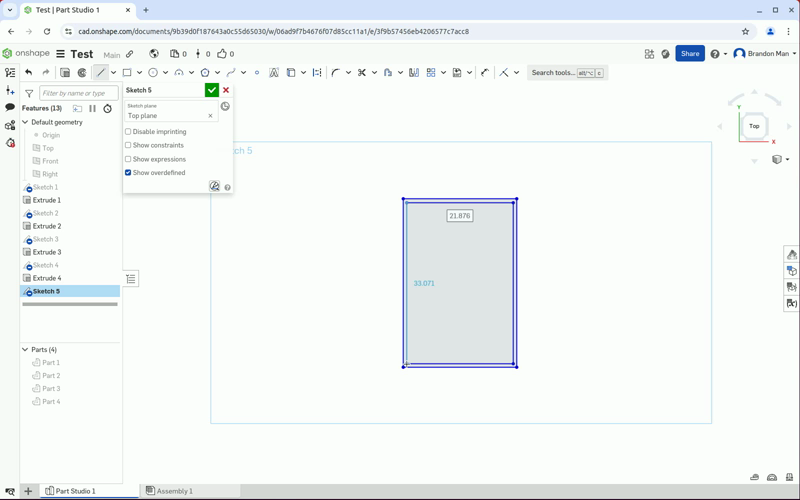
key_up(shift)
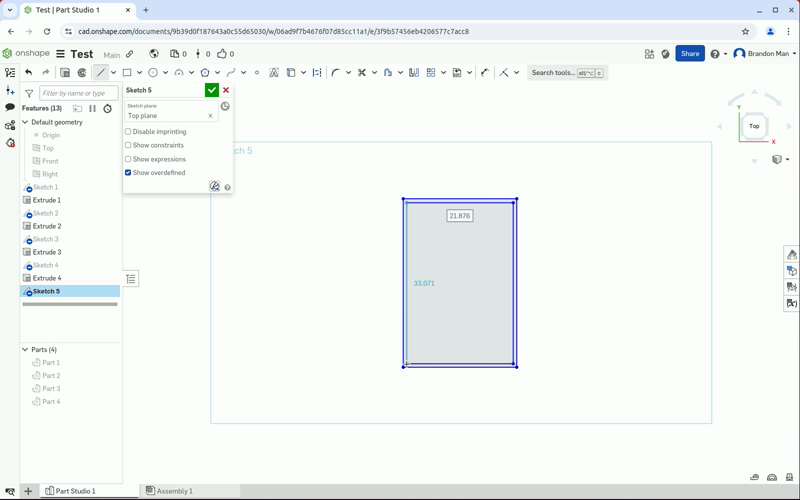
click(406, 363)
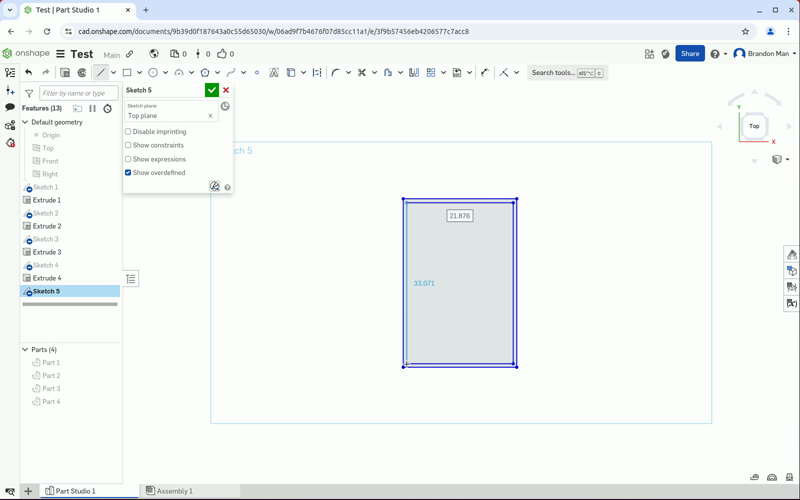
key(esc)
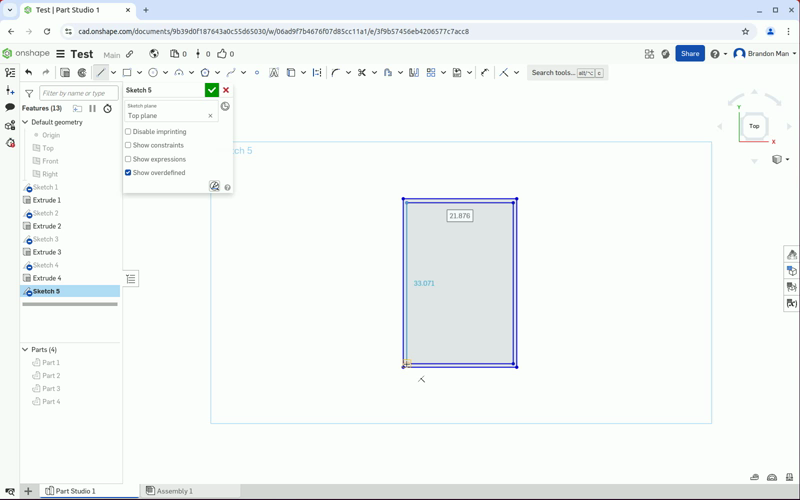
mouse_move(404, 244)
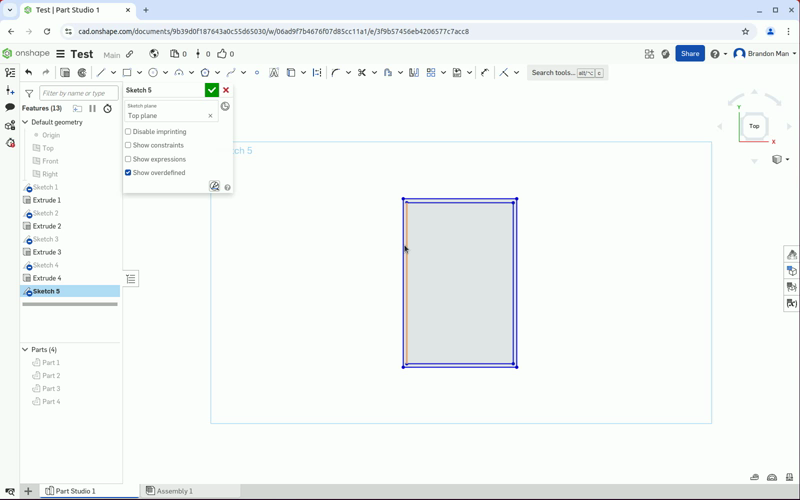
click(404, 244)
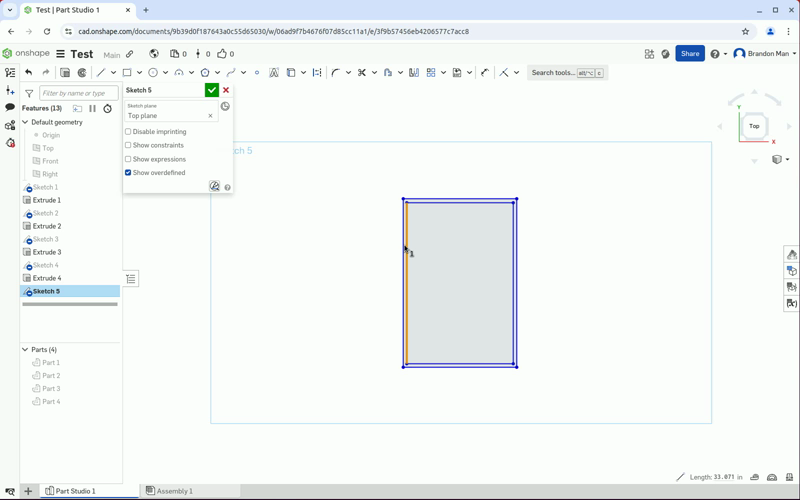
mouse_move(73, 352)
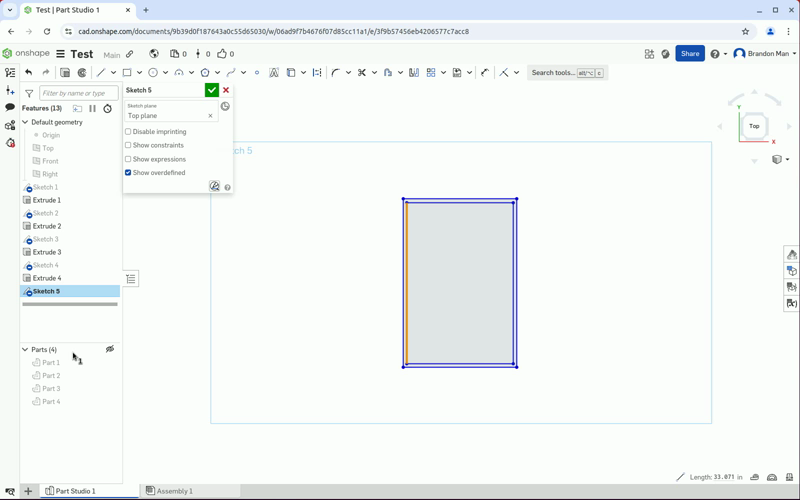
key(shift+y)
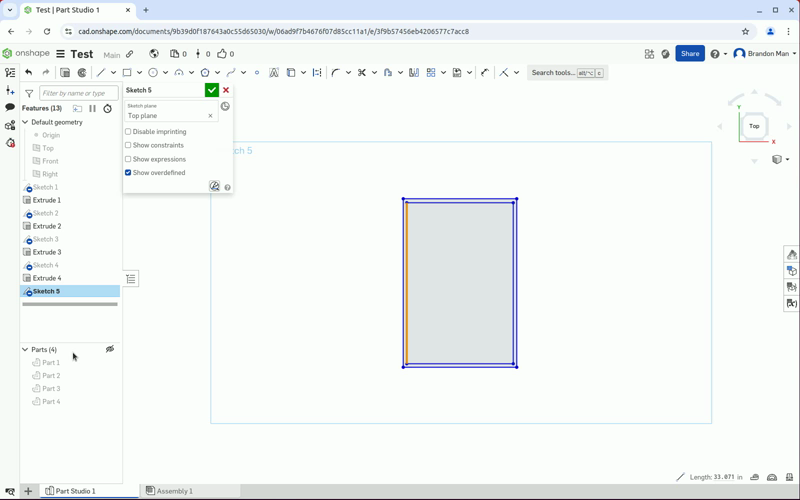
key(shift+e)
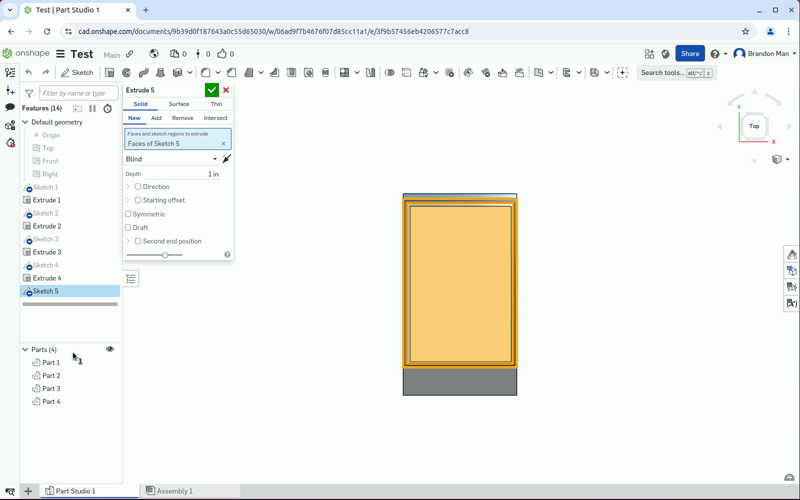
mouse_move(143, 106)
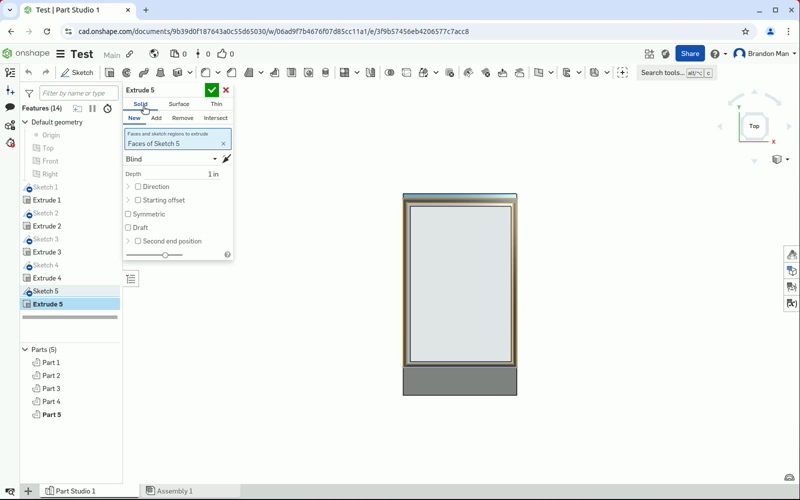
click(143, 106)
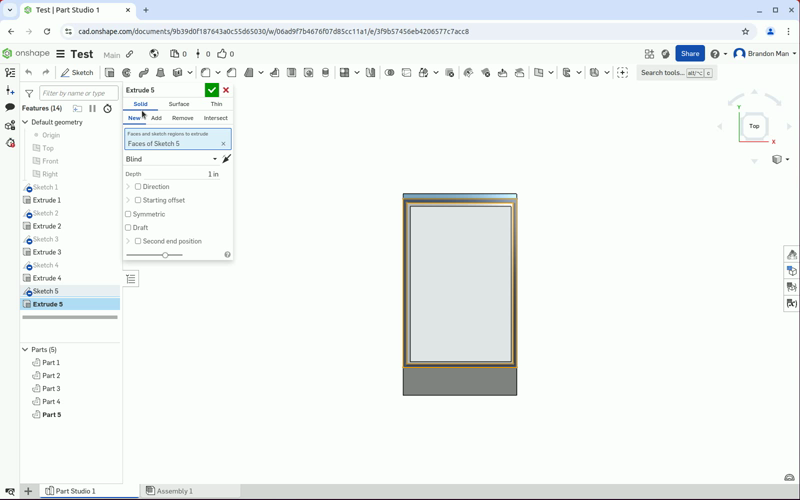
mouse_move(137, 120)
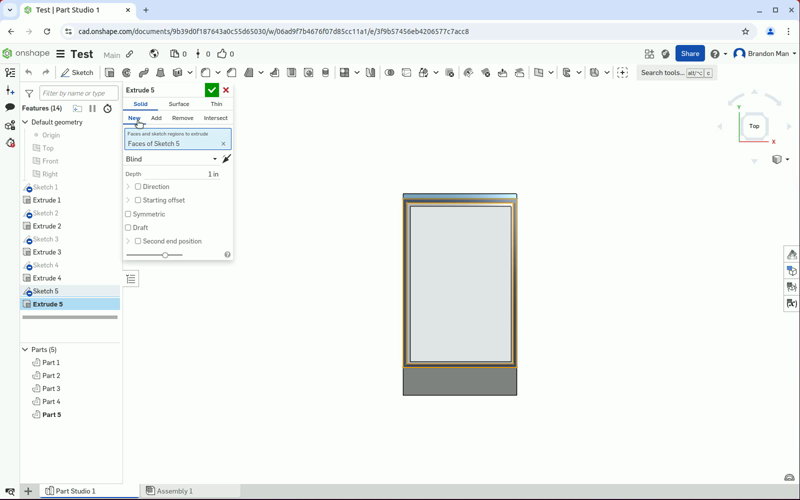
click(137, 120)
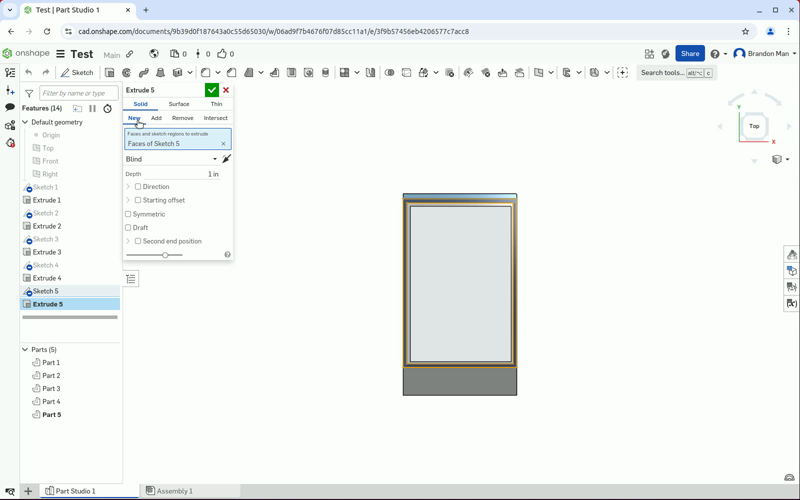
key(tab, 4)
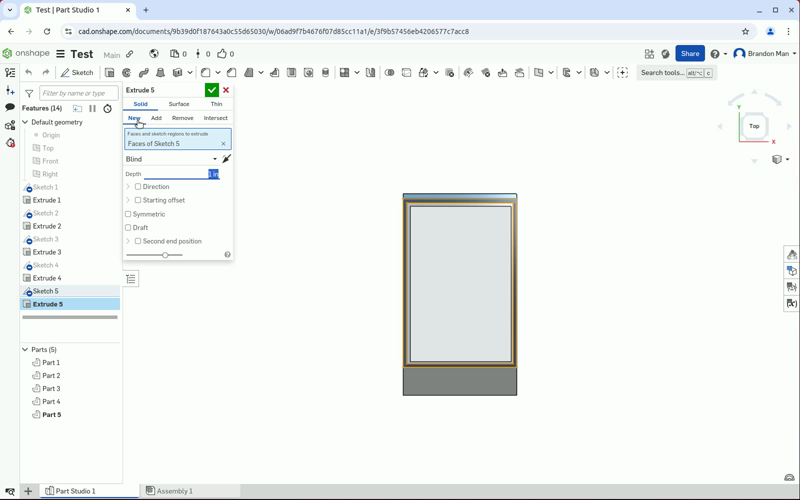
text(2.648)
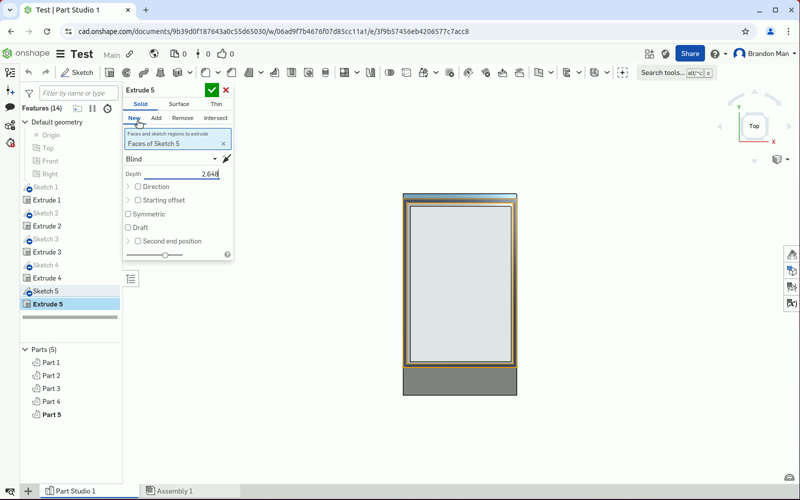
key(enter)
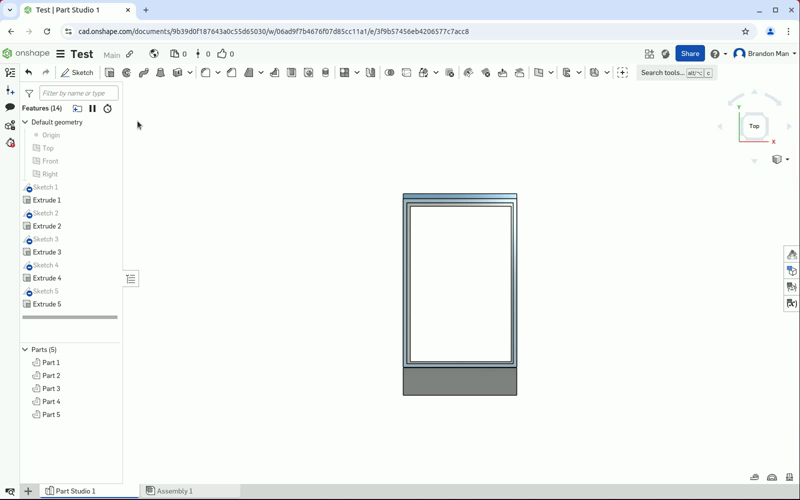
key(shift+h)
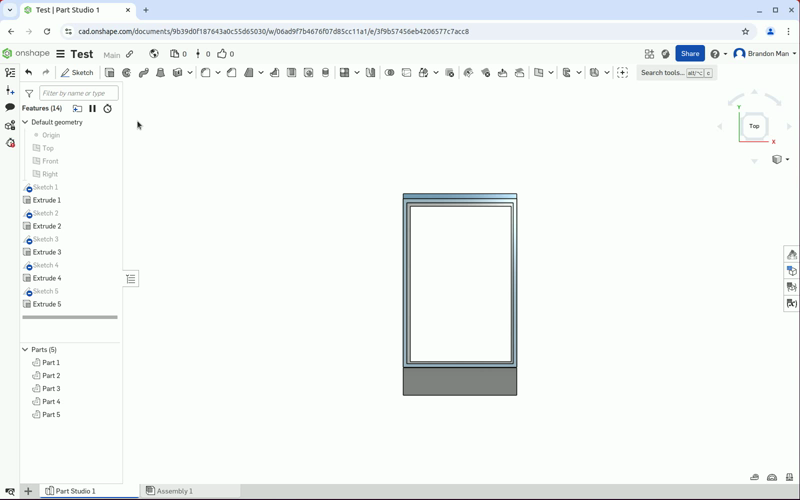
key(shift+h)
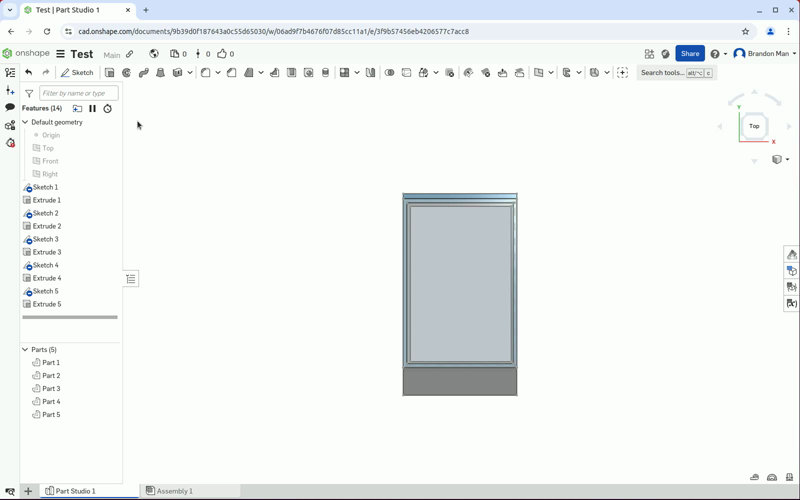
key(shift+7)
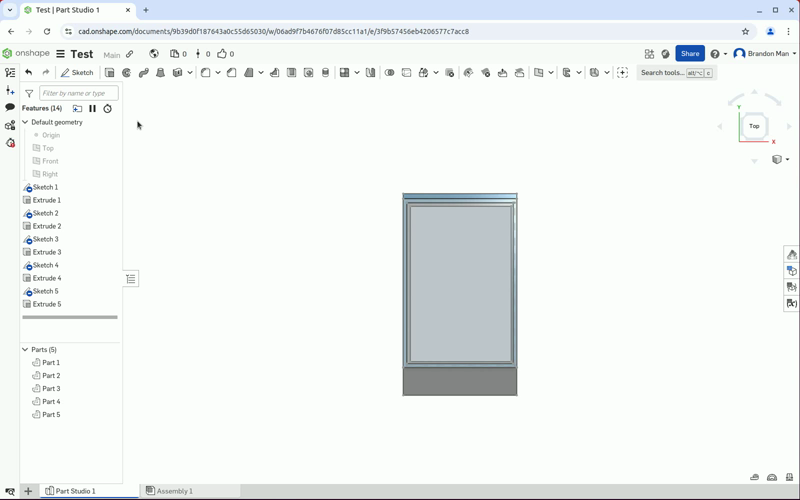
key(up, 3)
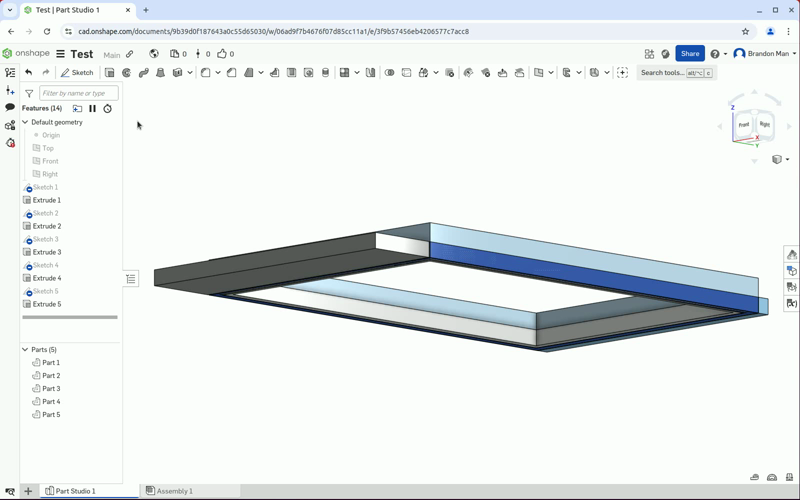
key(left, 3)
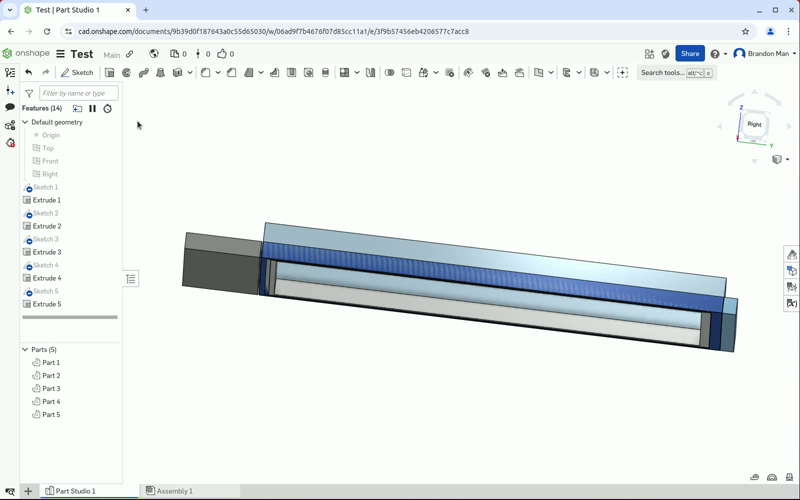
key(right, 3)
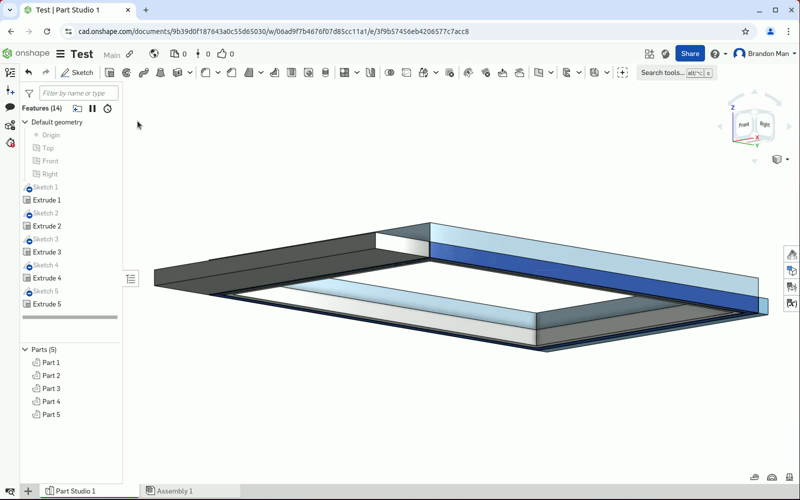
key(down, 3)
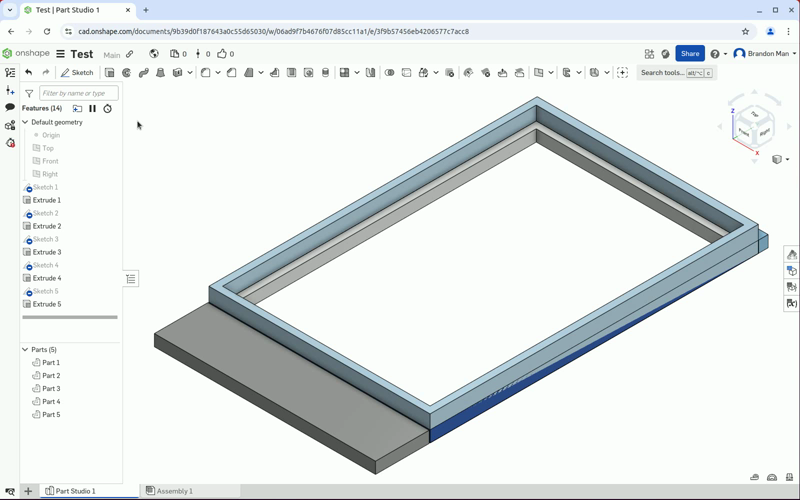
mouse_move(73, 189)
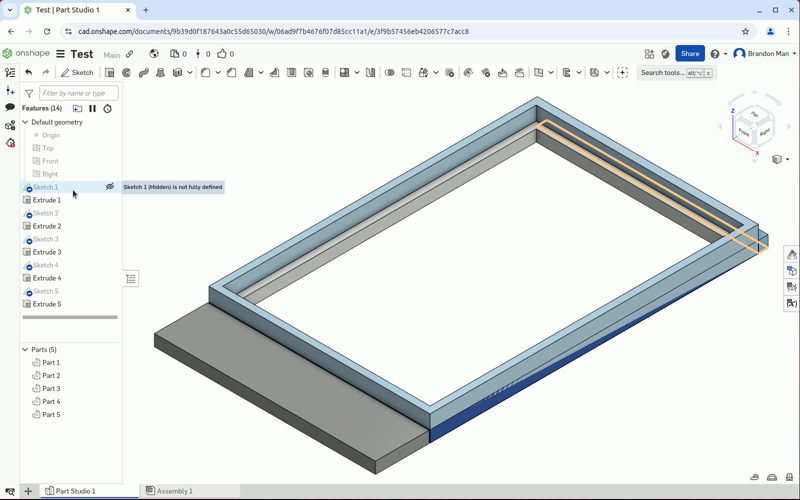
click(73, 189)